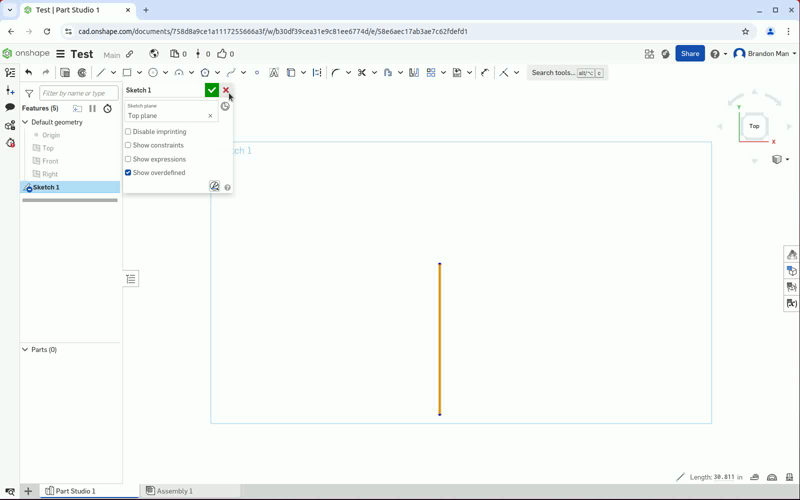
key(shift+h)
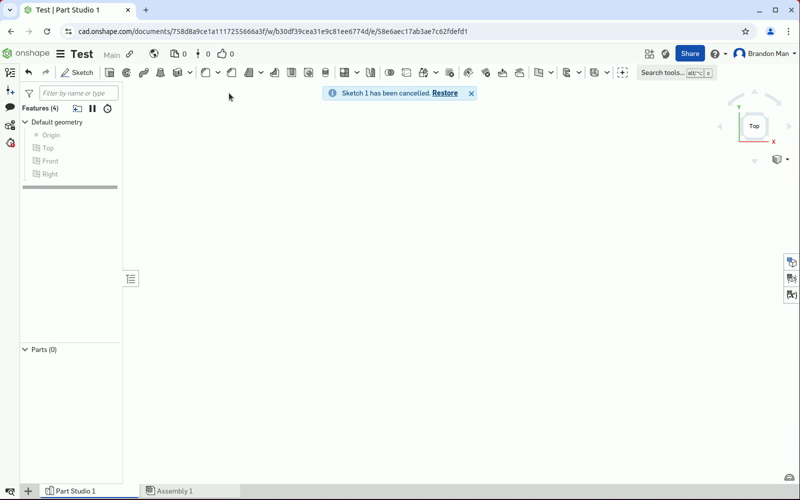
mouse_move(73, 352)
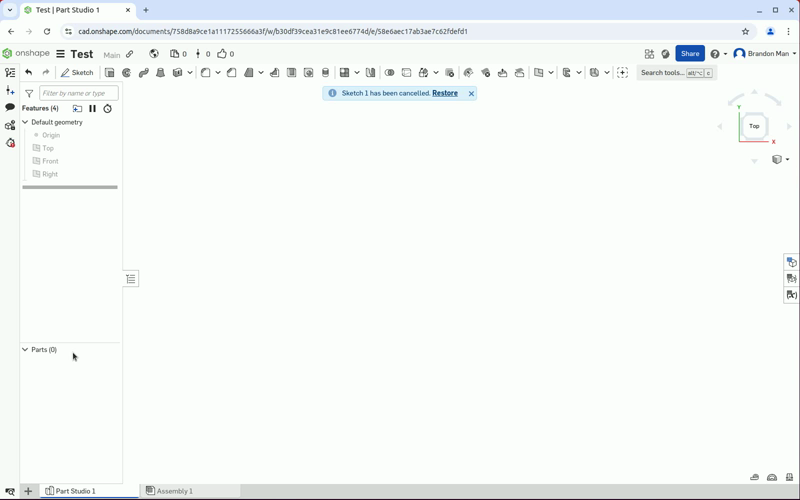
key(y)
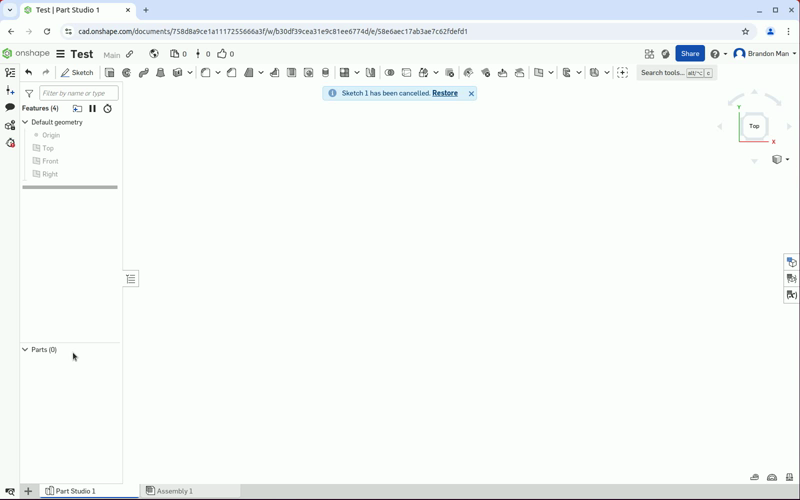
key(shift+p)
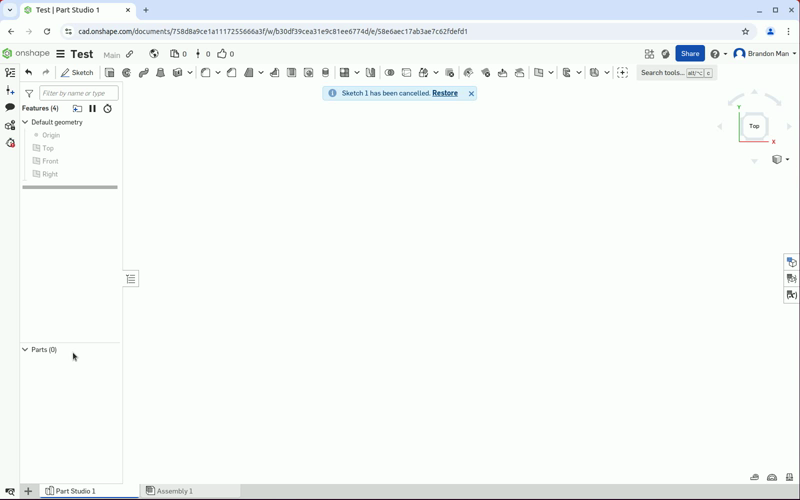
key(space)
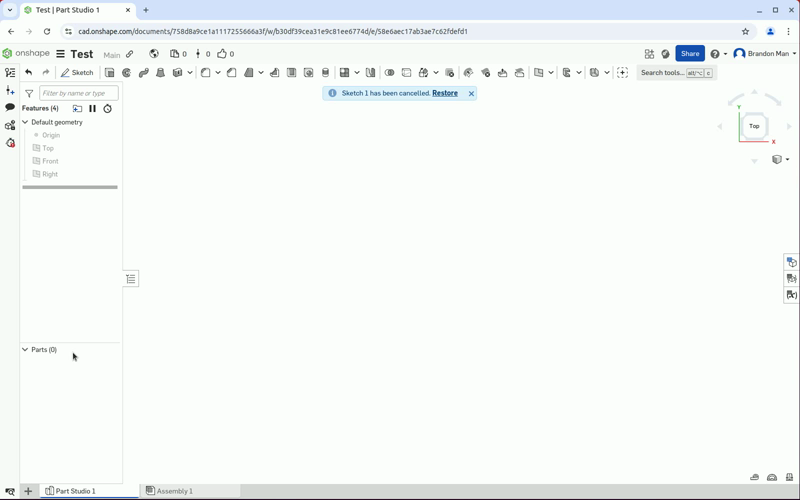
key_down(shift)
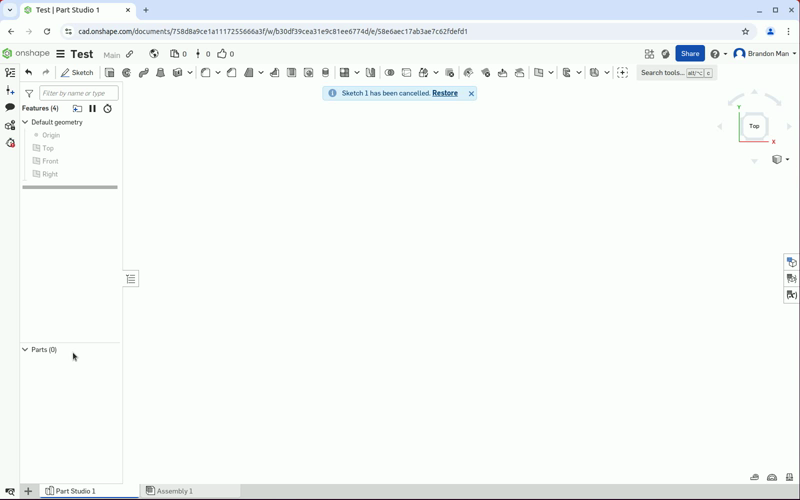
key(up)
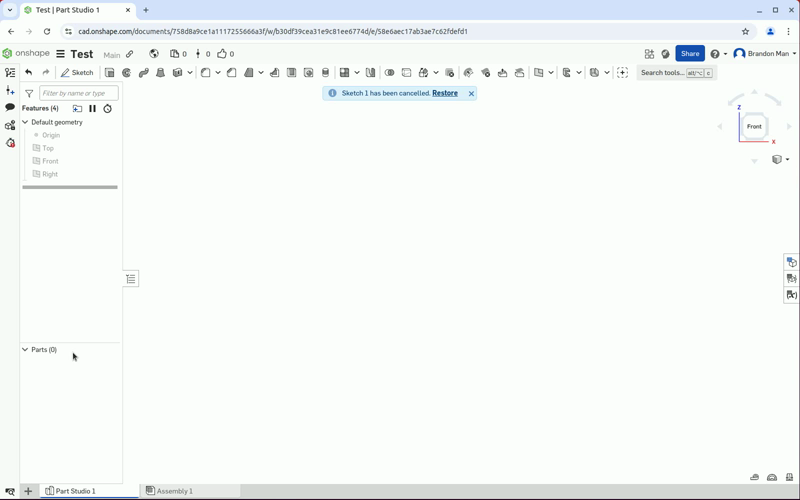
key_up(shift)
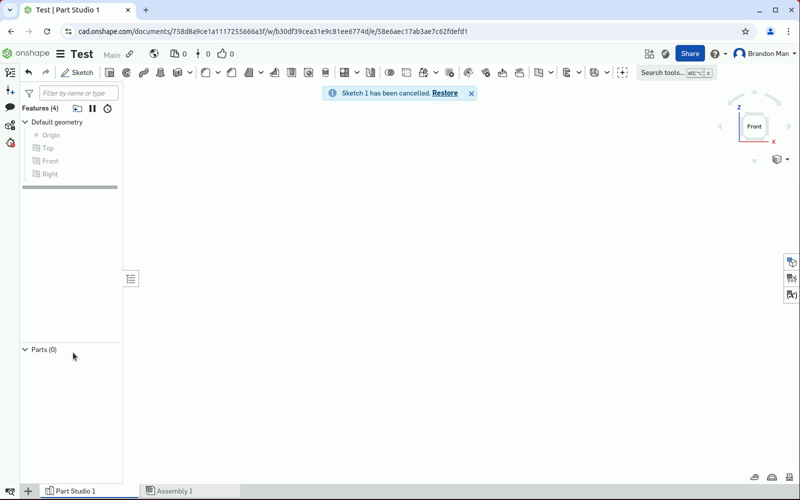
mouse_move(73, 352)
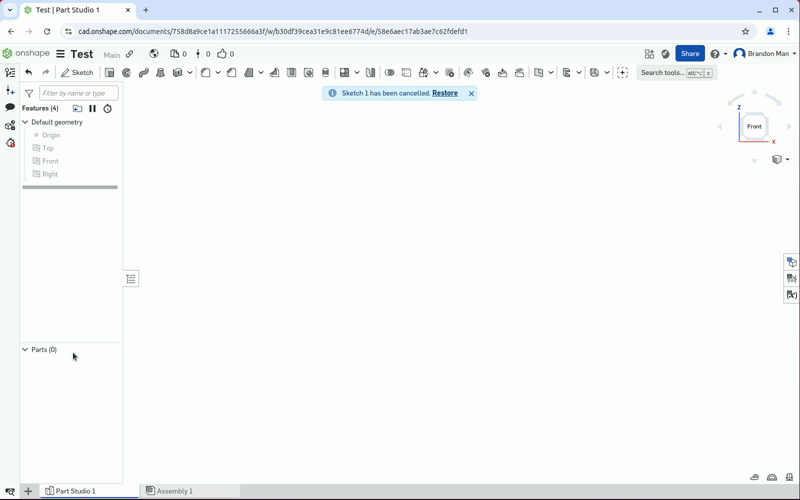
key(shift+y)
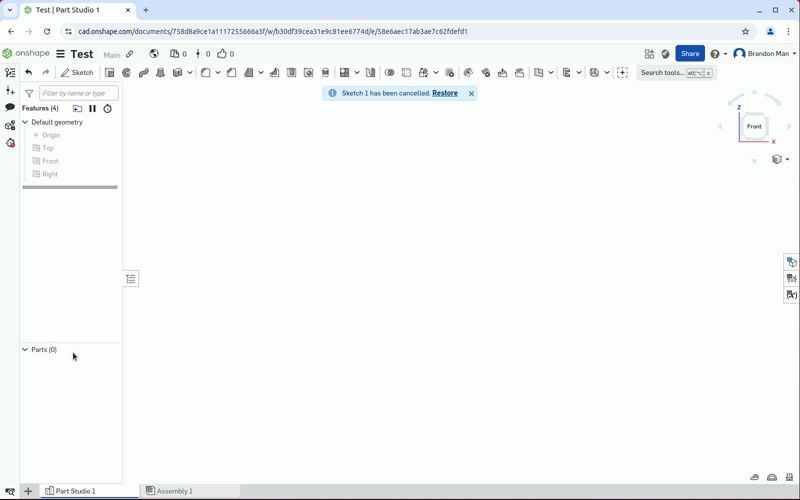
key(shift+s)
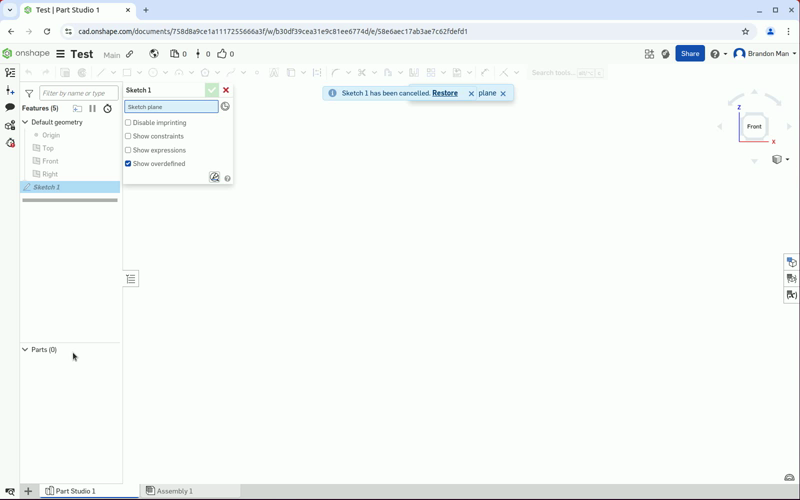
mouse_move(73, 163)
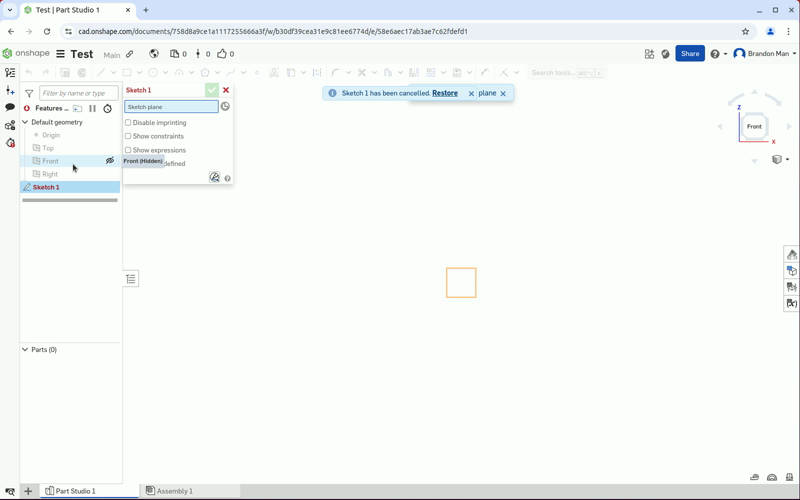
click(73, 163)
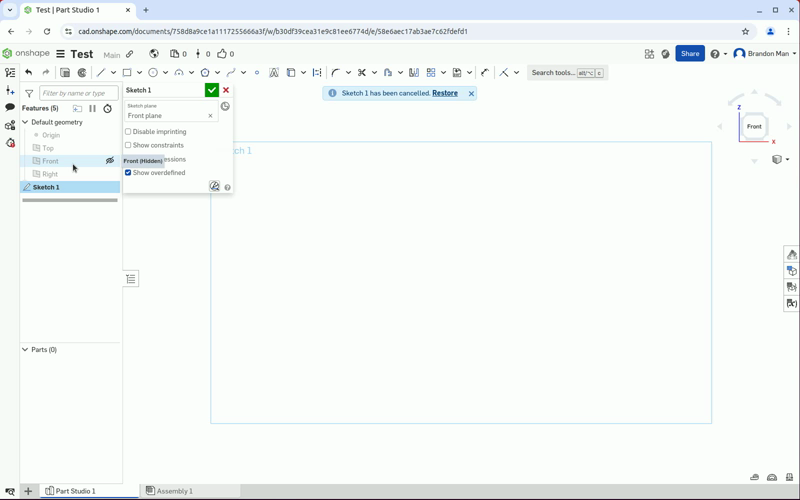
mouse_move(73, 352)
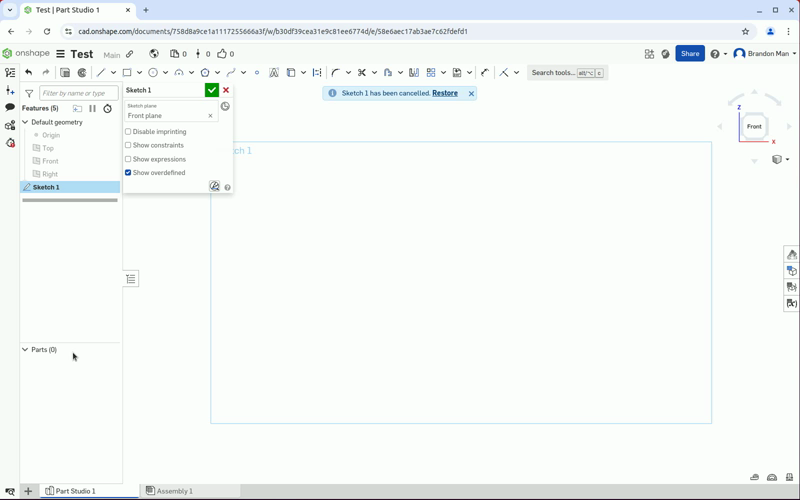
key(y)
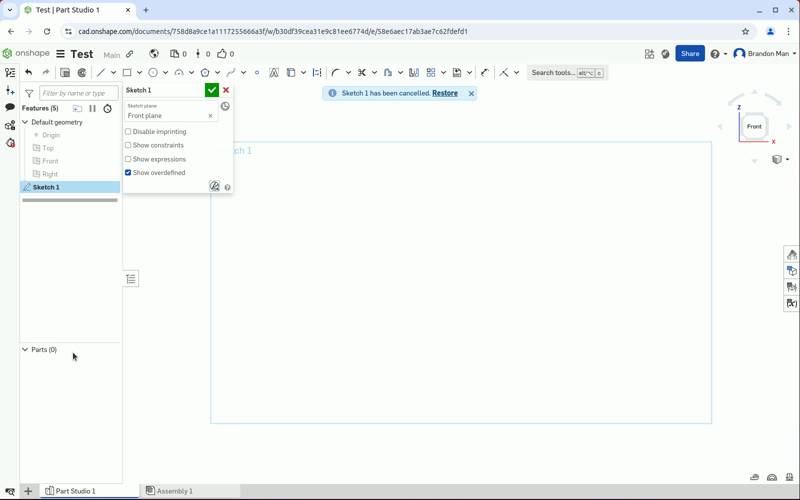
key(l)
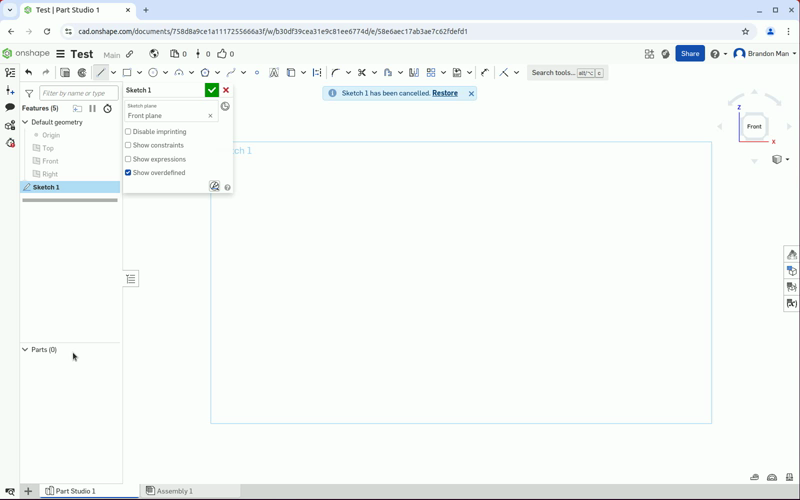
key_down(shift)
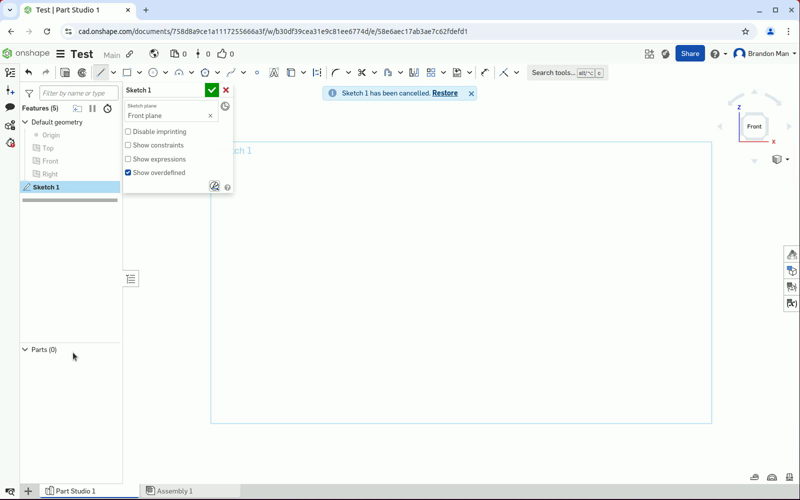
mouse_move(460, 282)
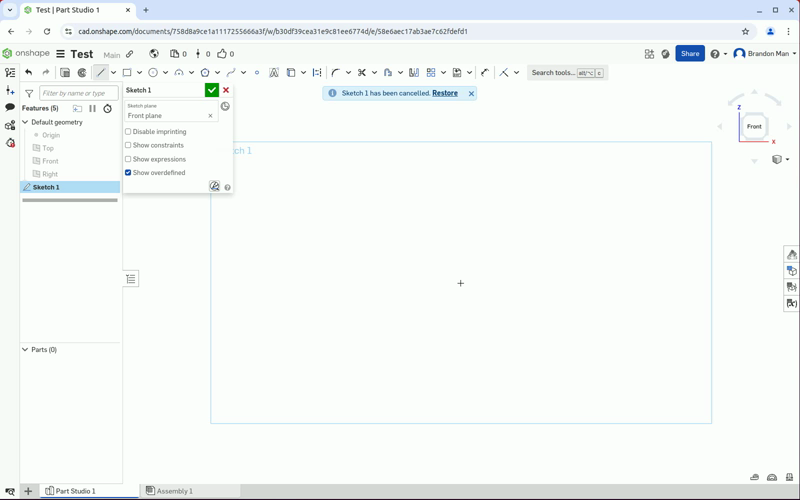
click(460, 282)
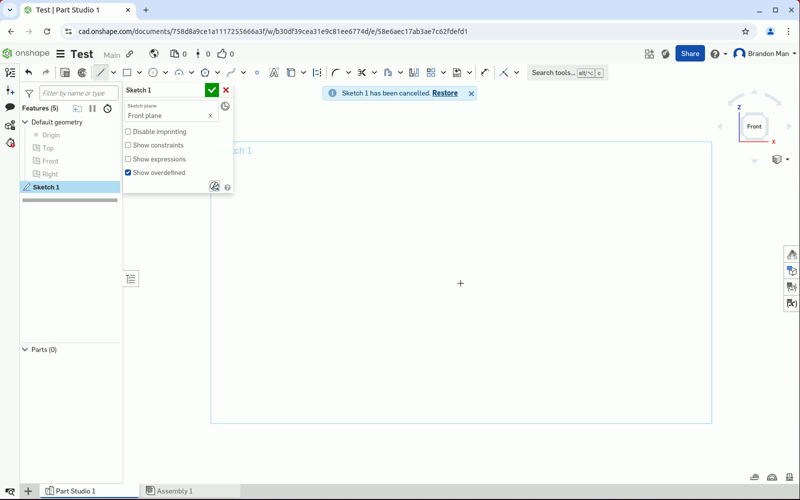
key_up(shift)
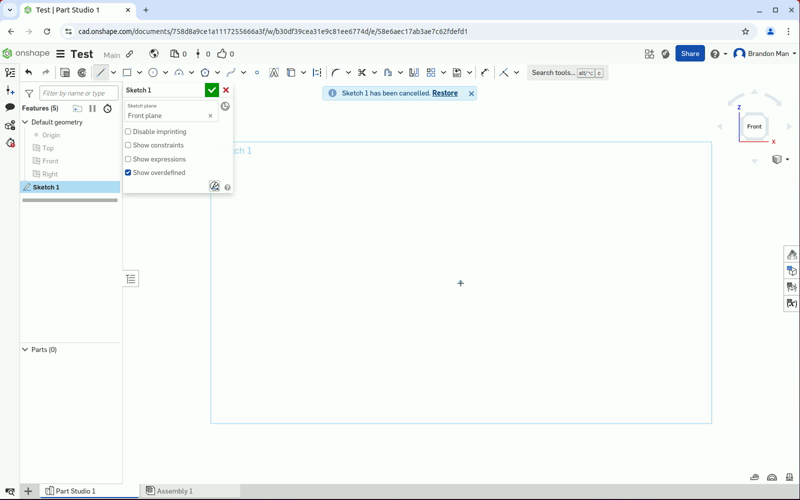
key_down(shift)
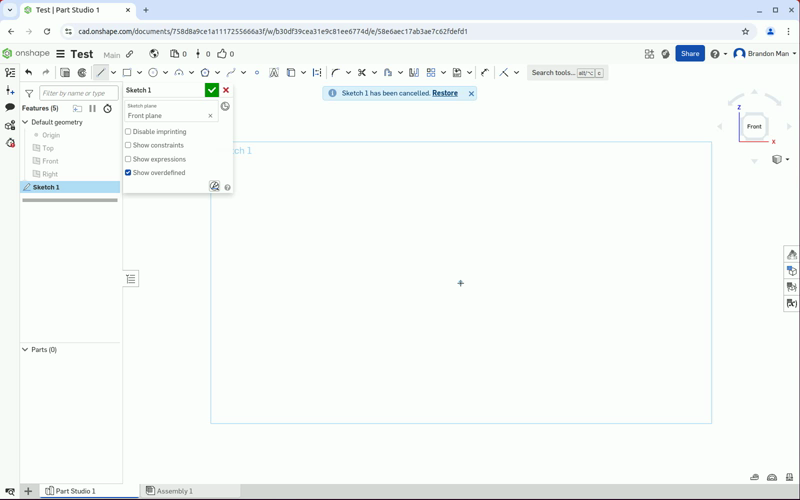
mouse_move(551, 282)
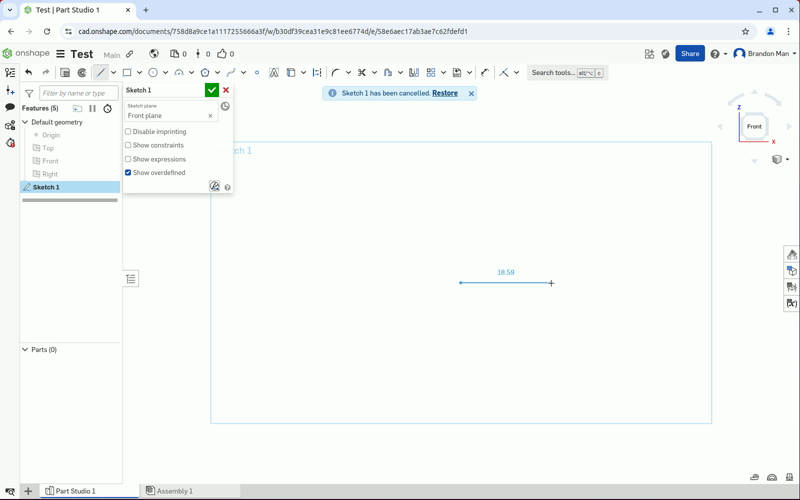
click(551, 282)
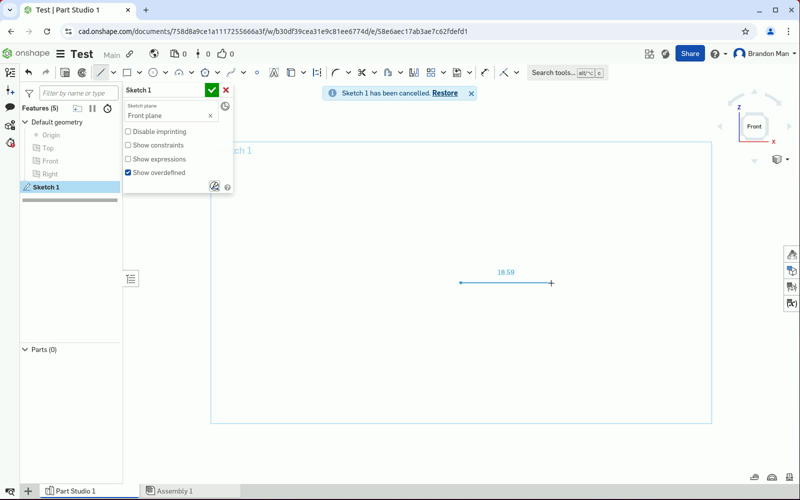
key_up(shift)
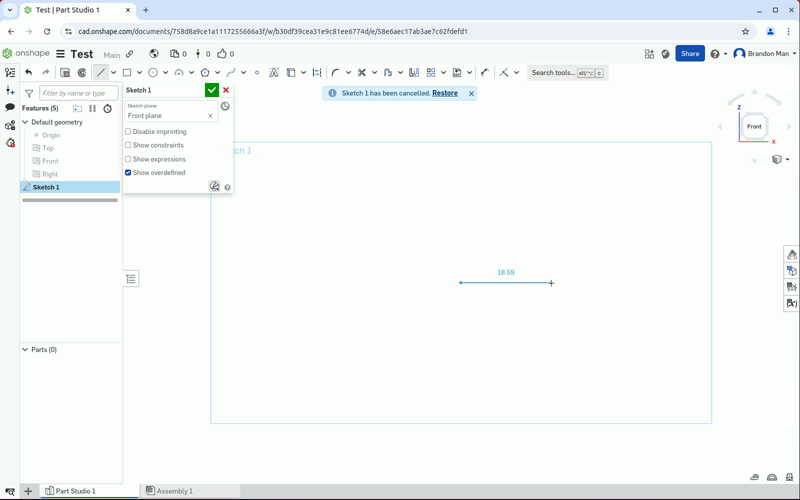
key_down(shift)
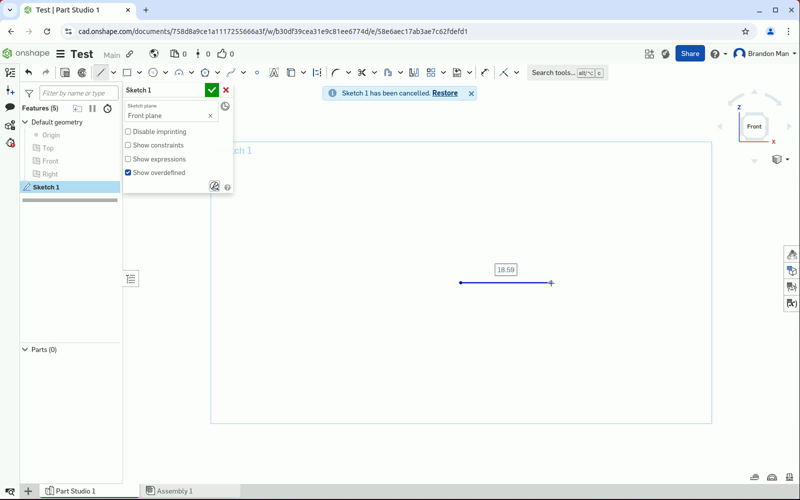
mouse_move(551, 192)
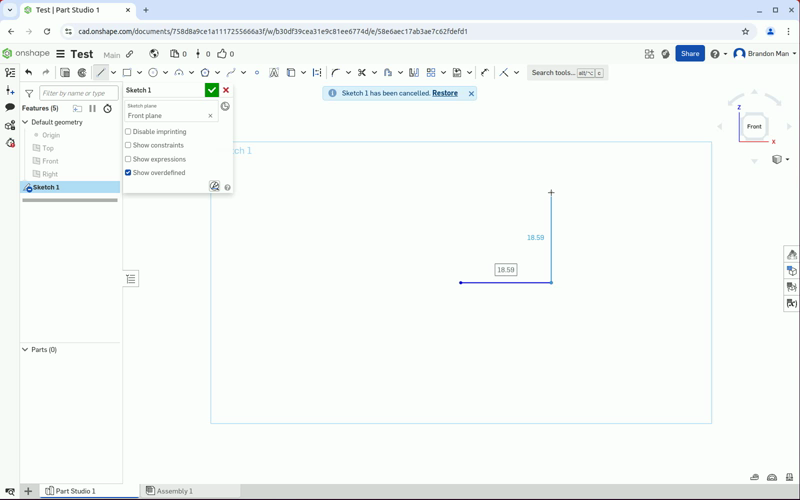
click(551, 192)
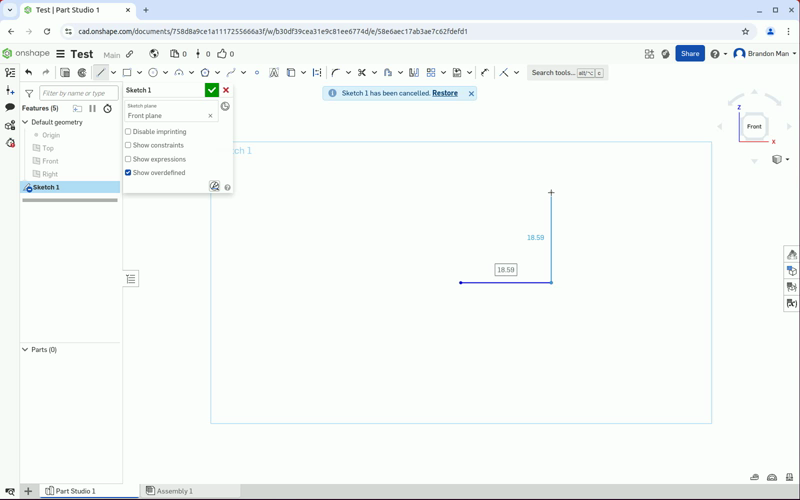
key_up(shift)
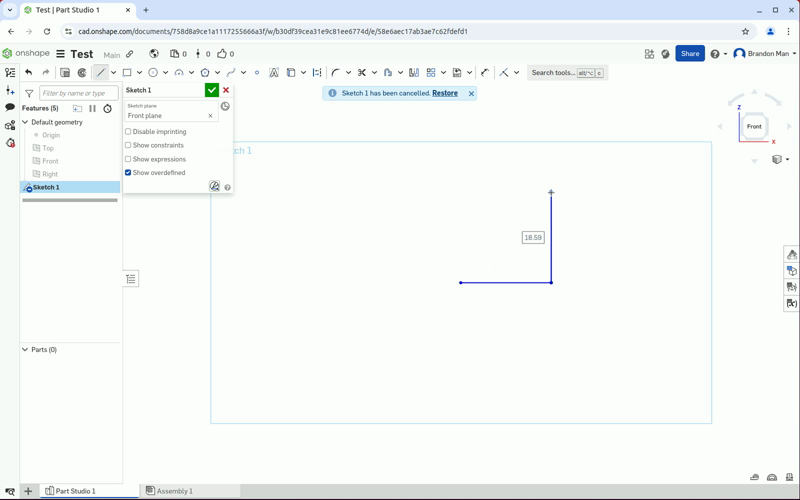
key_down(shift)
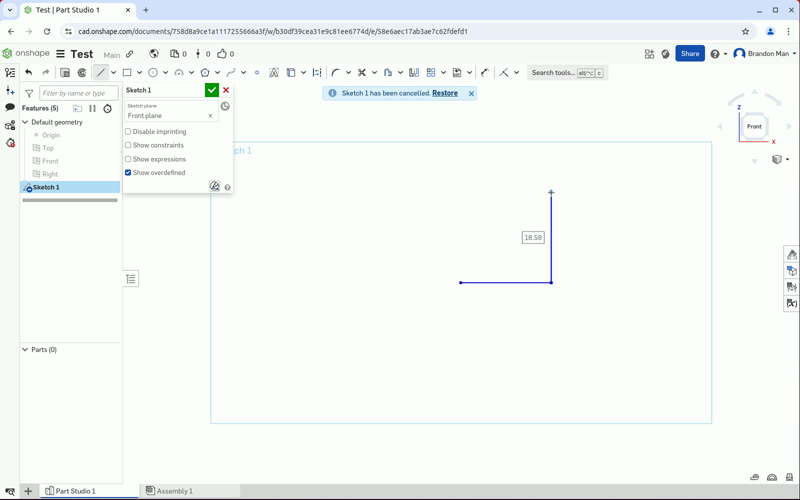
mouse_move(460, 192)
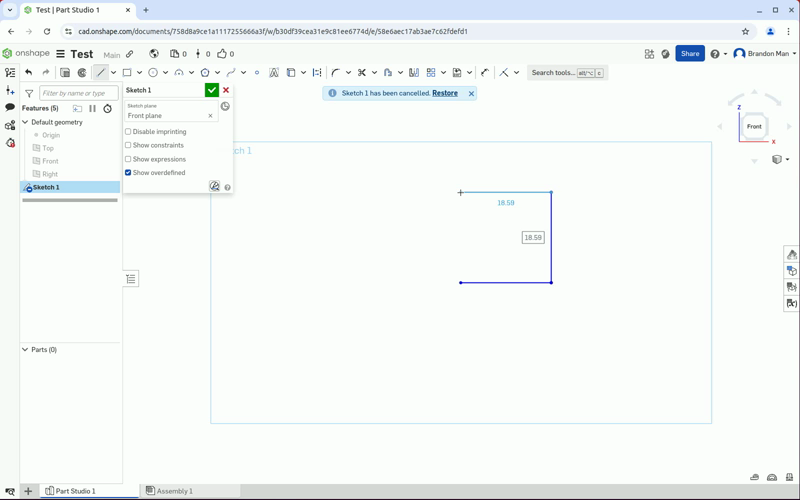
click(460, 192)
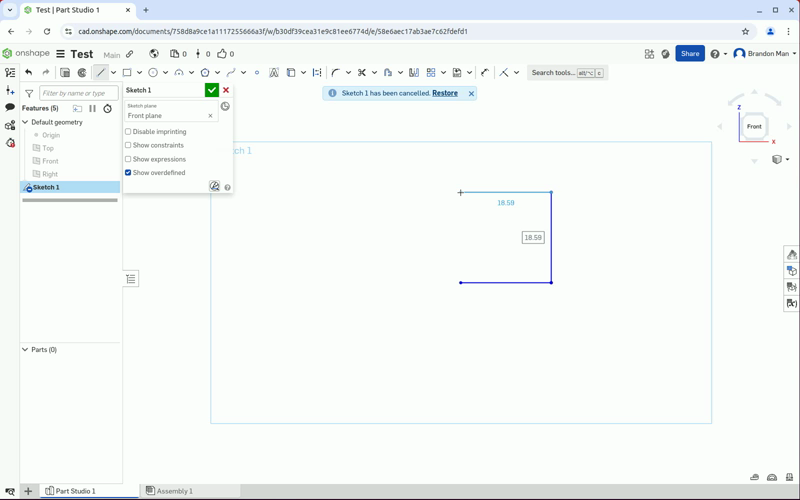
key_up(shift)
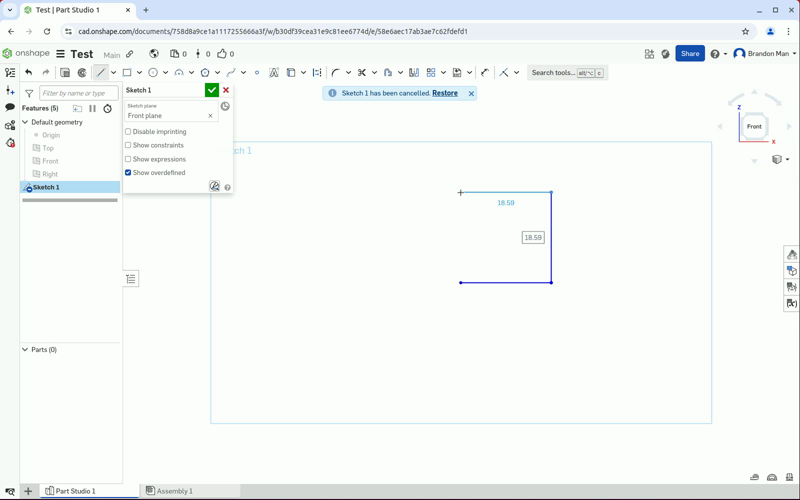
key_down(shift)
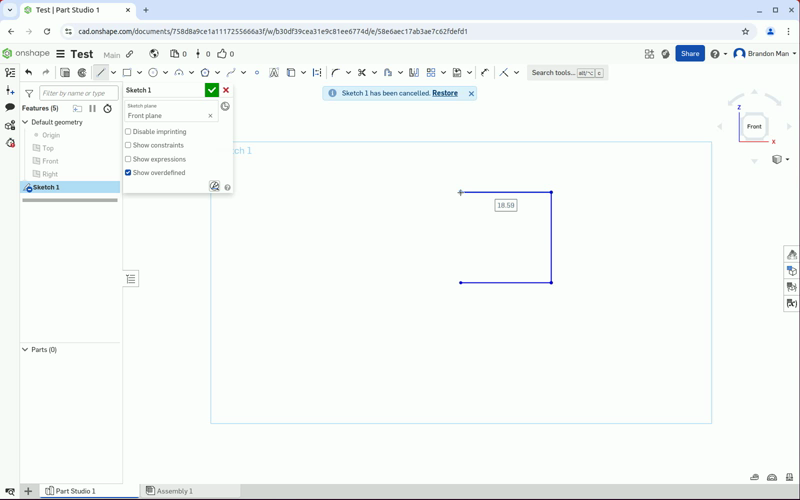
mouse_move(460, 282)
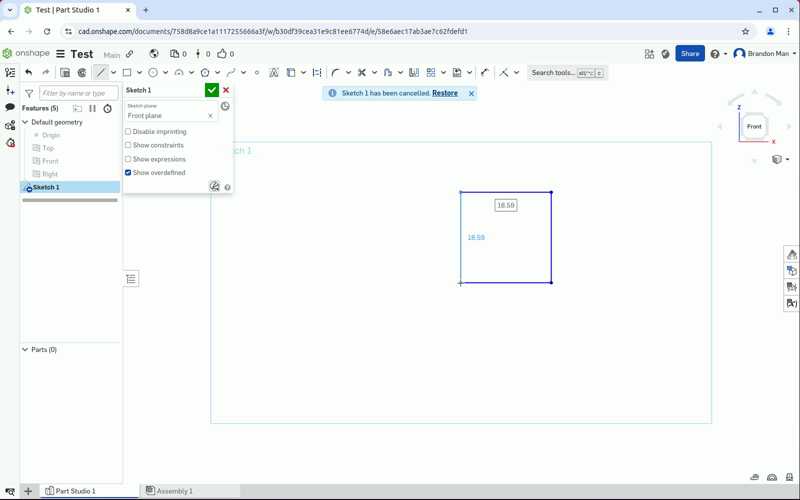
key_up(shift)
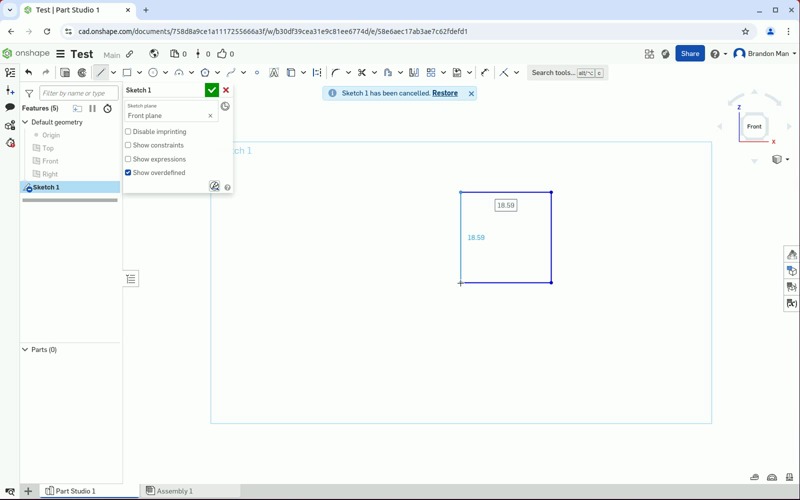
click(460, 282)
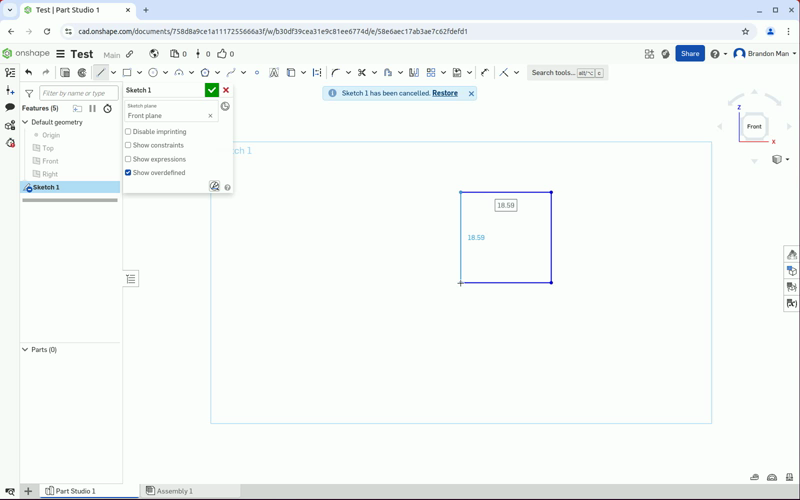
key(esc)
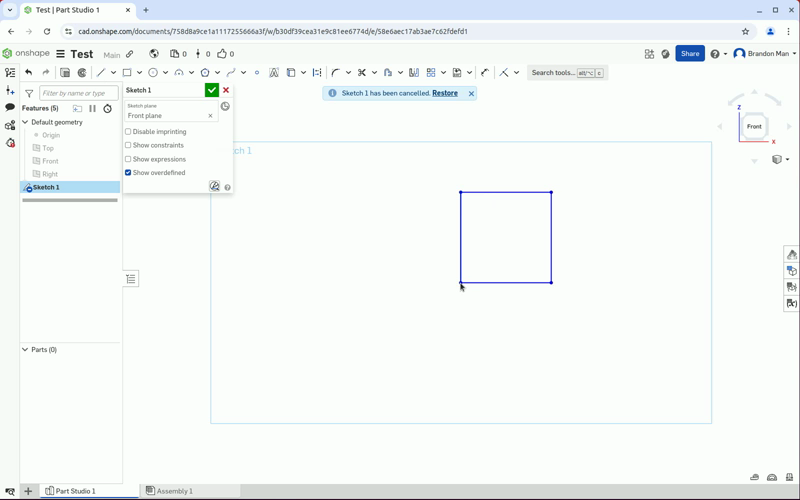
mouse_move(470, 216)
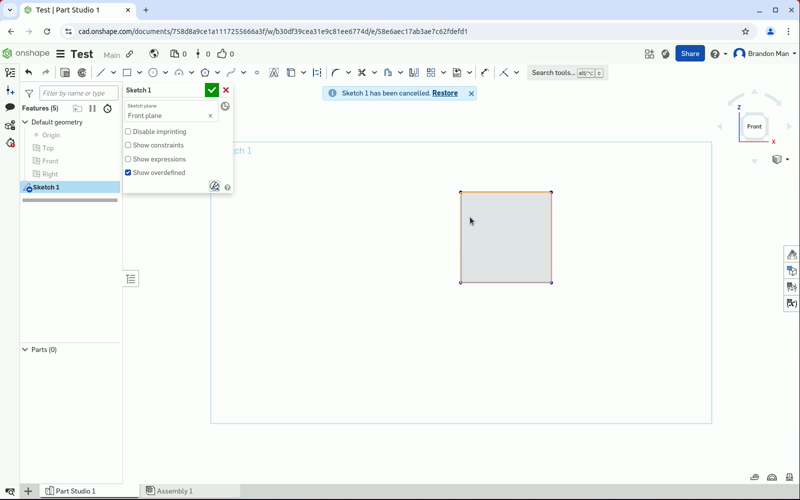
click(470, 216)
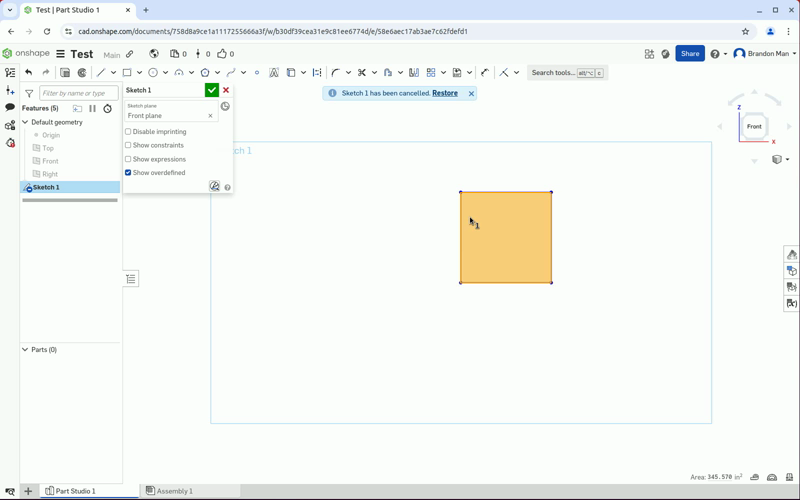
mouse_move(73, 352)
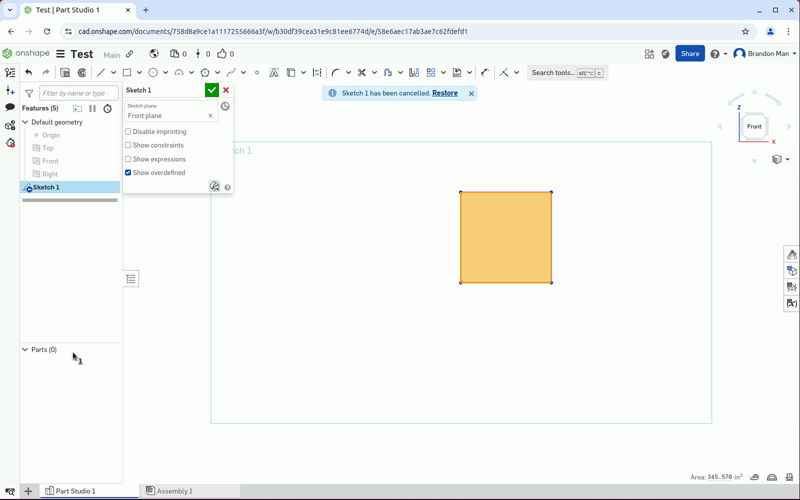
key(shift+y)
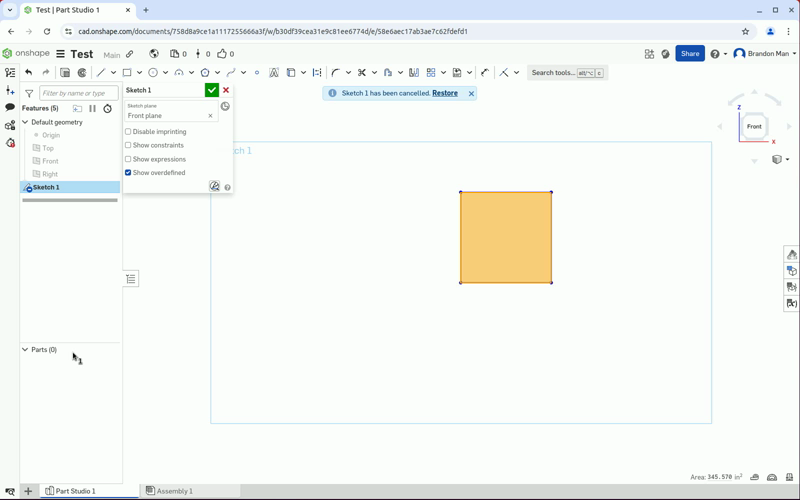
key(shift+e)
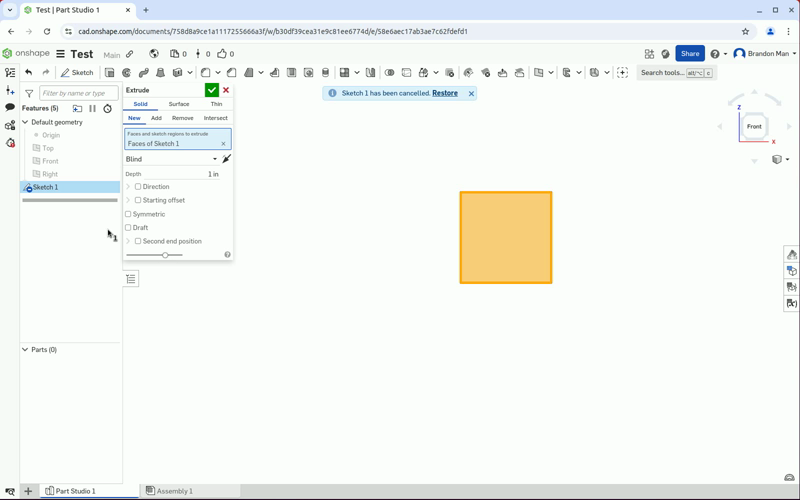
mouse_move(143, 106)
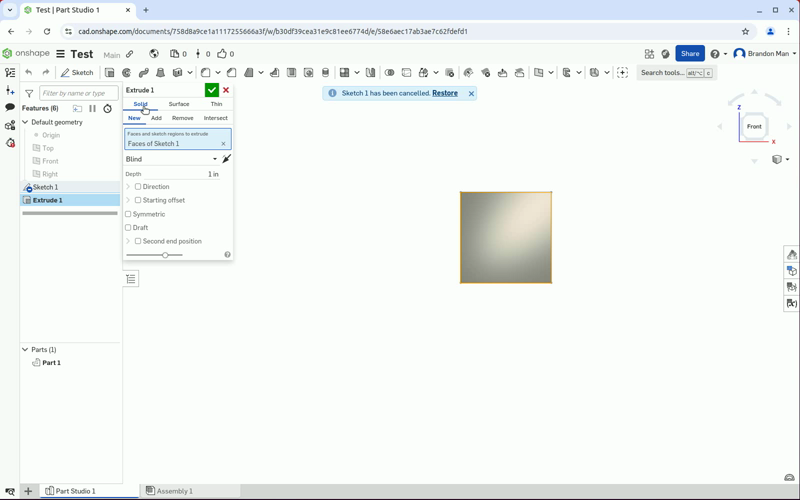
click(143, 106)
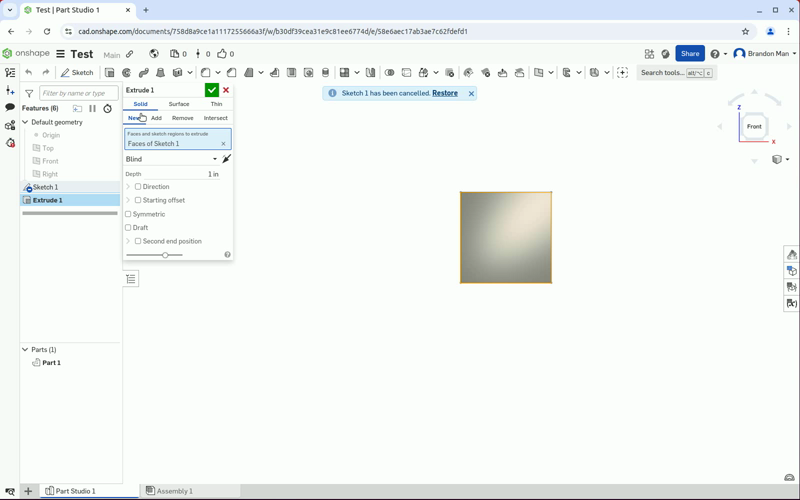
mouse_move(137, 120)
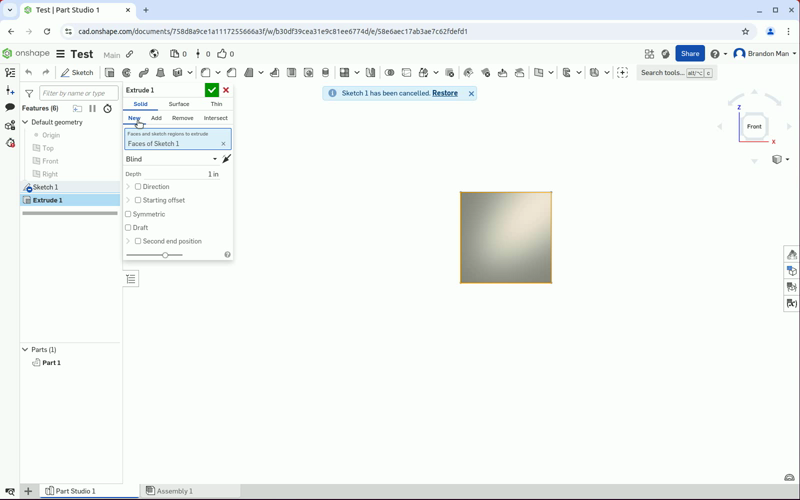
click(137, 120)
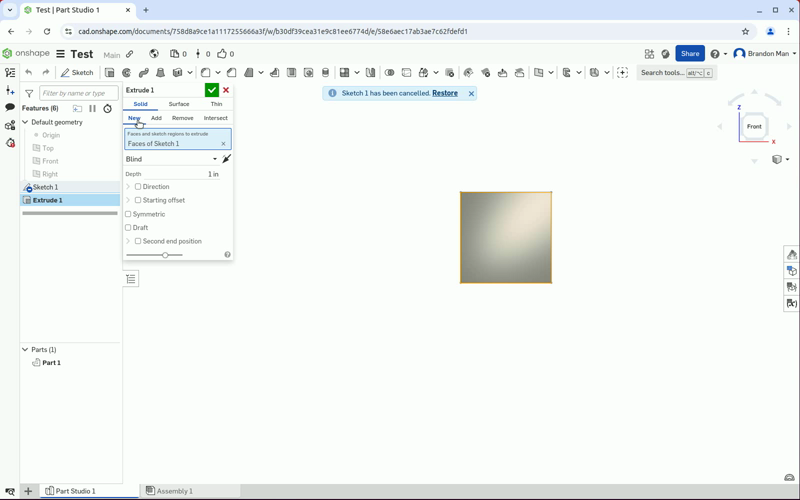
key(tab, 4)
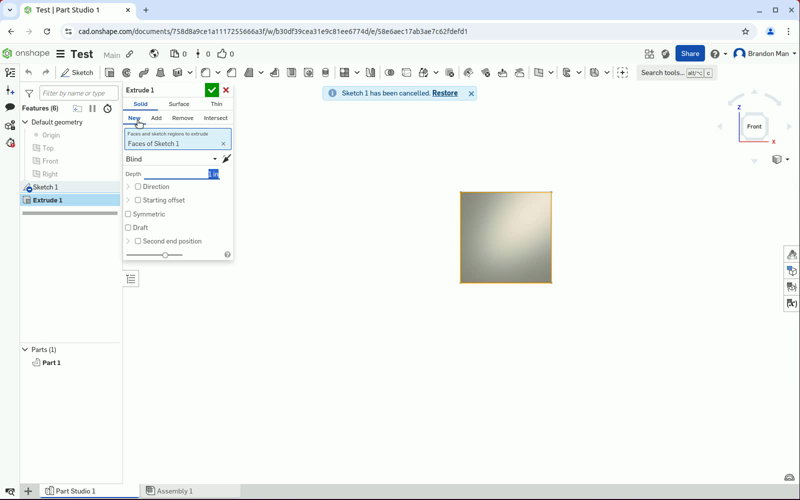
text(18.535)
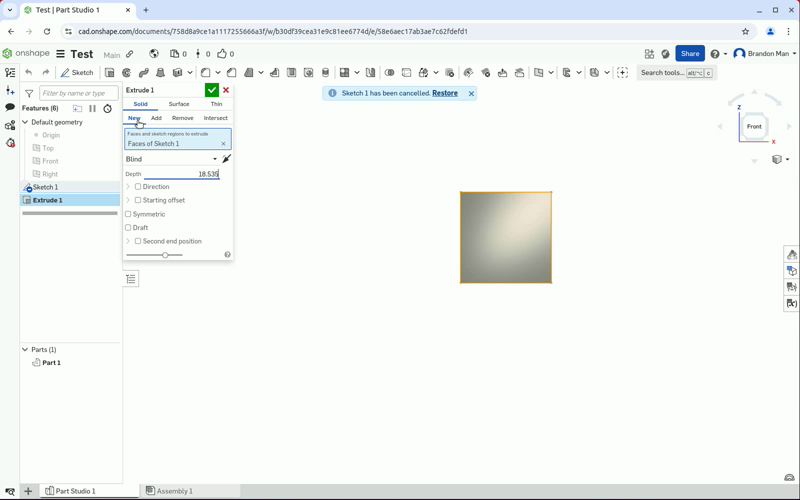
key(enter)
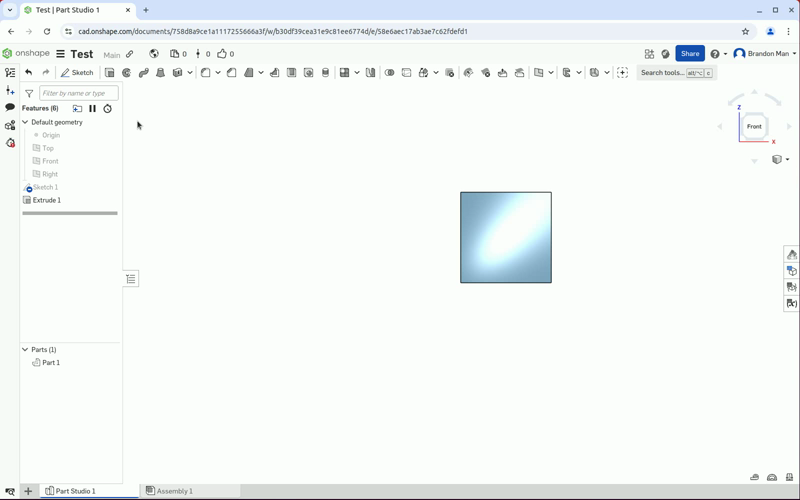
key(shift+h)
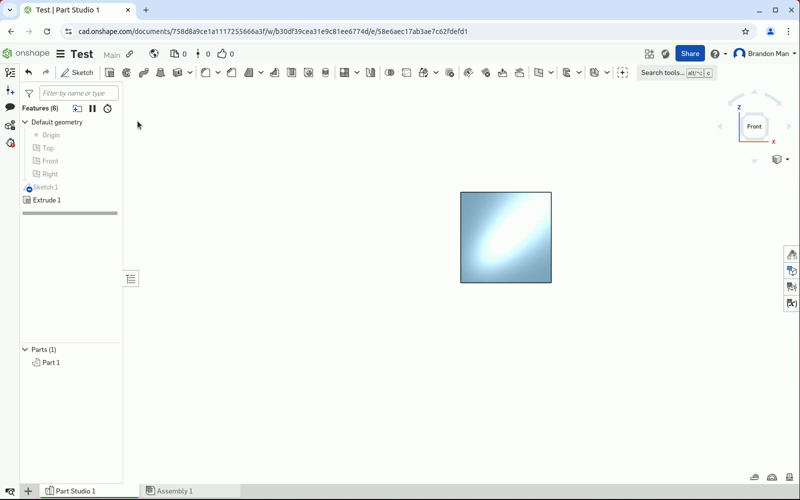
key(shift+h)
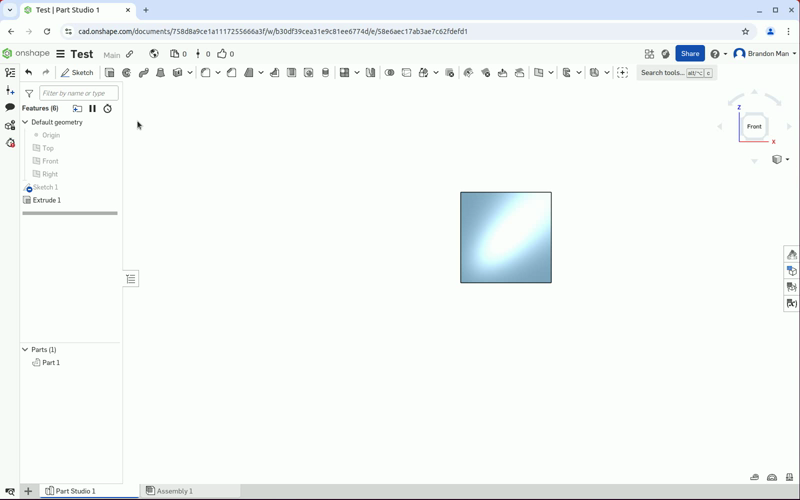
mouse_move(73, 189)
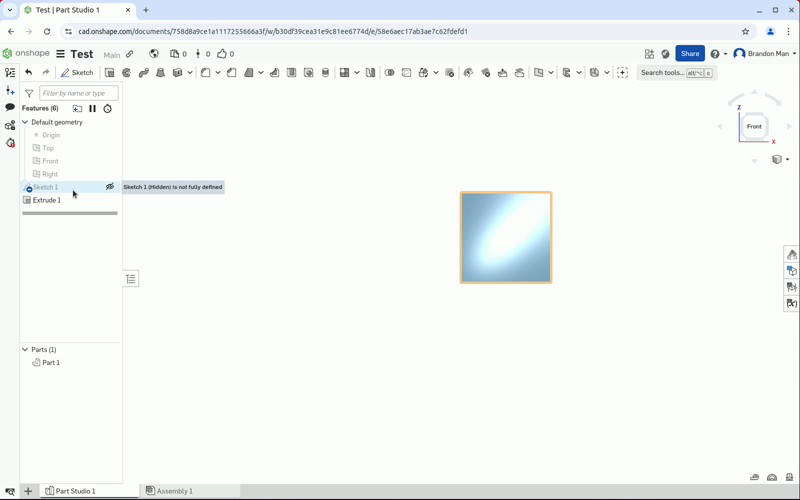
click(73, 189)
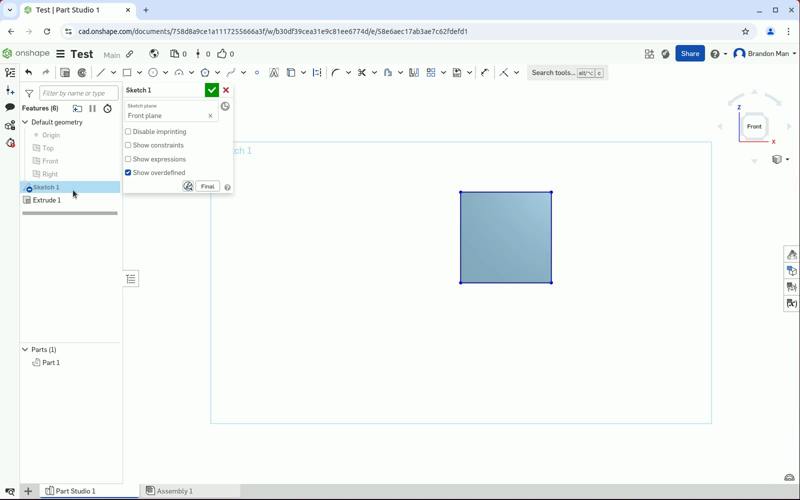
mouse_move(229, 92)
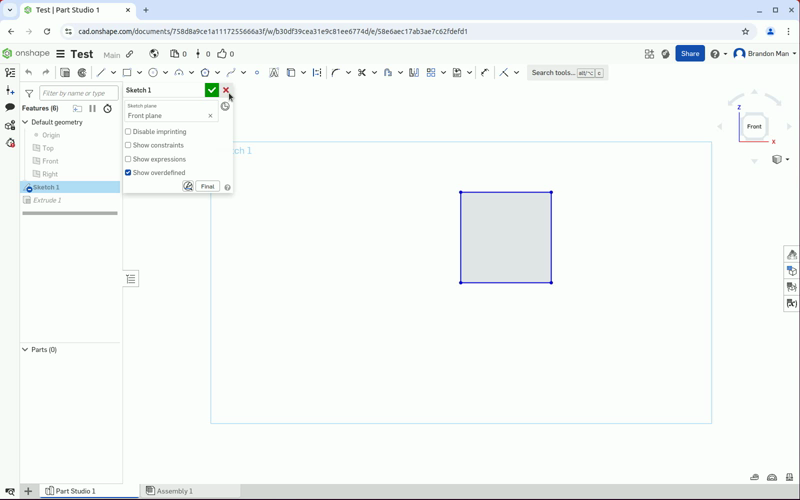
click(229, 92)
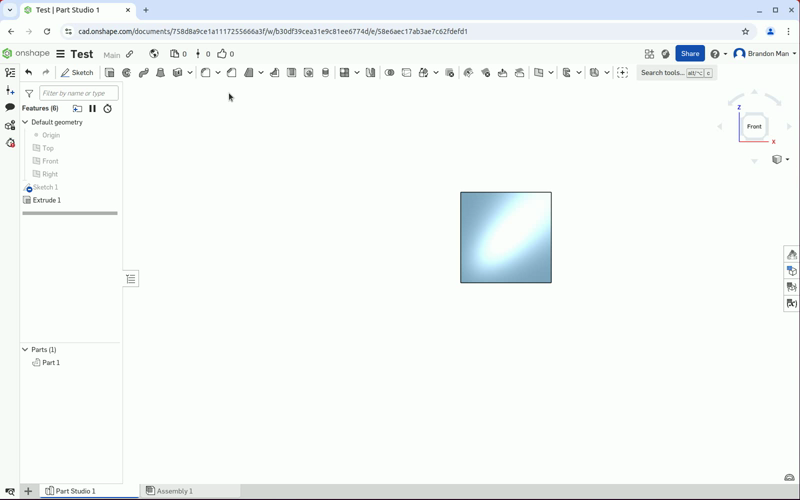
mouse_move(73, 352)
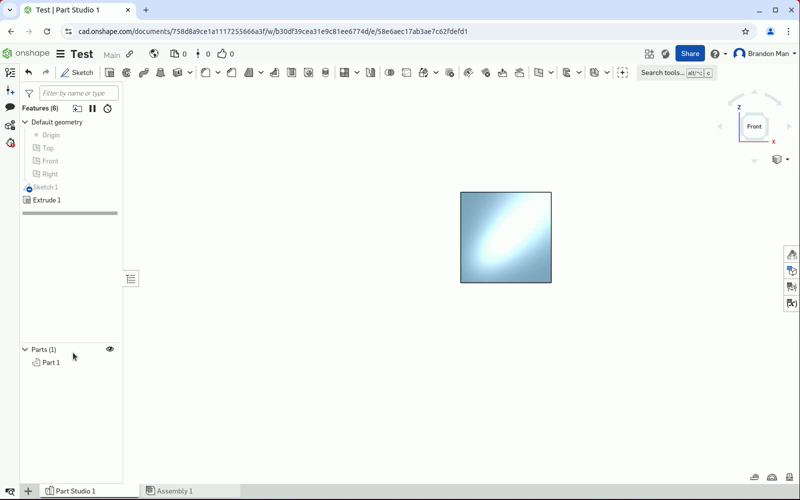
key(y)
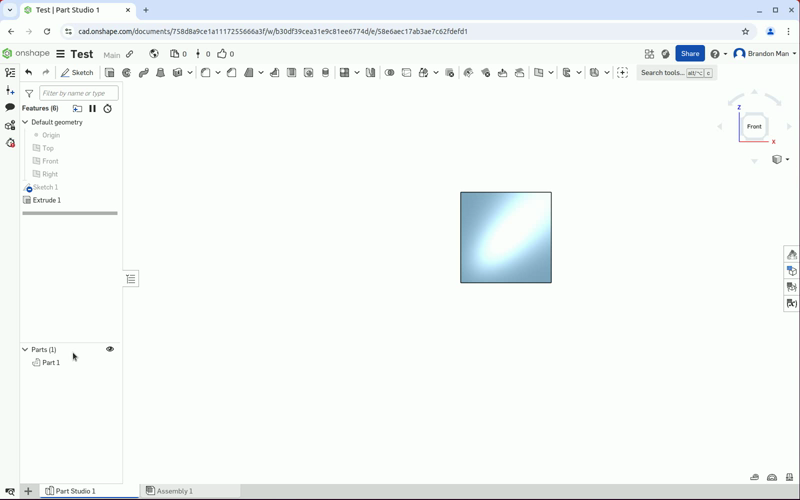
key(shift+p)
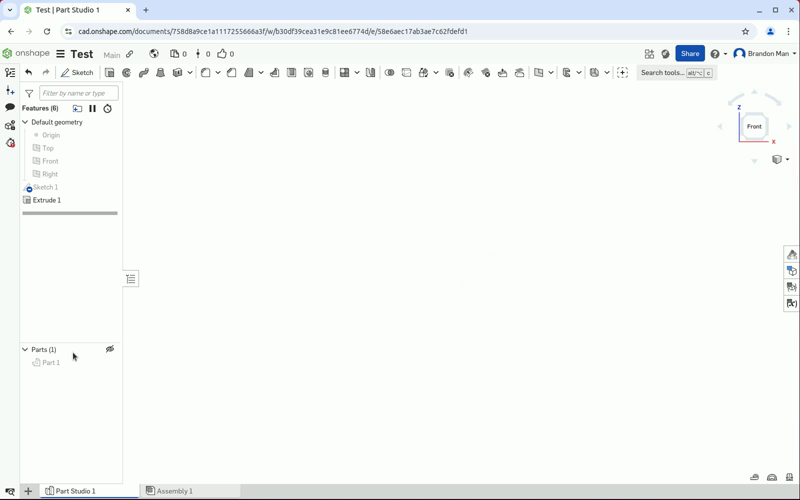
key(space)
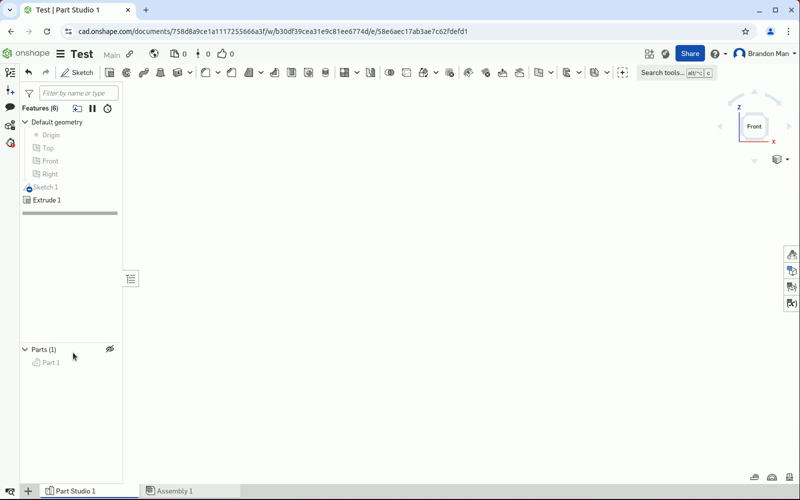
key_down(shift)
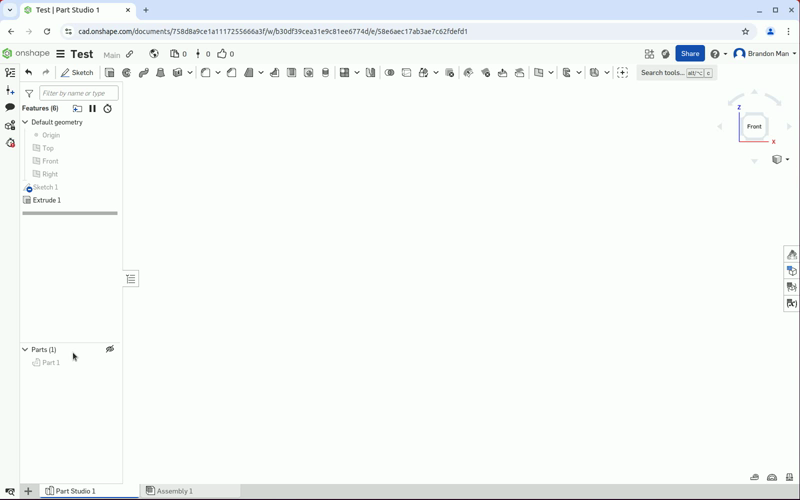
key(down)
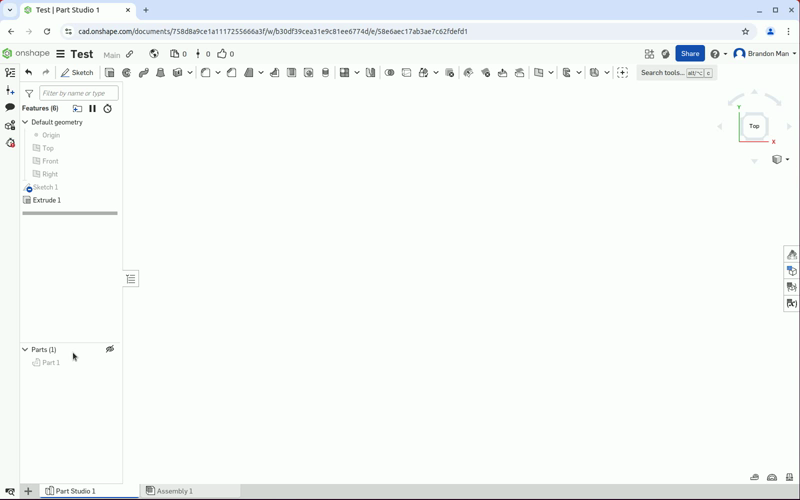
key_up(shift)
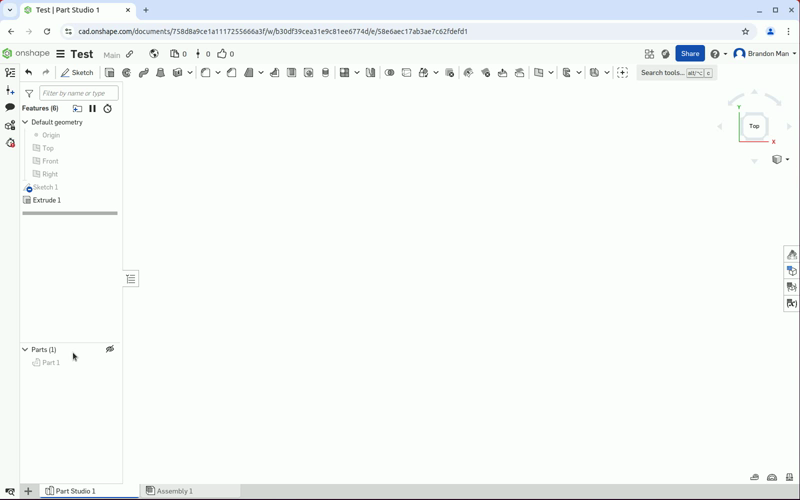
mouse_move(73, 352)
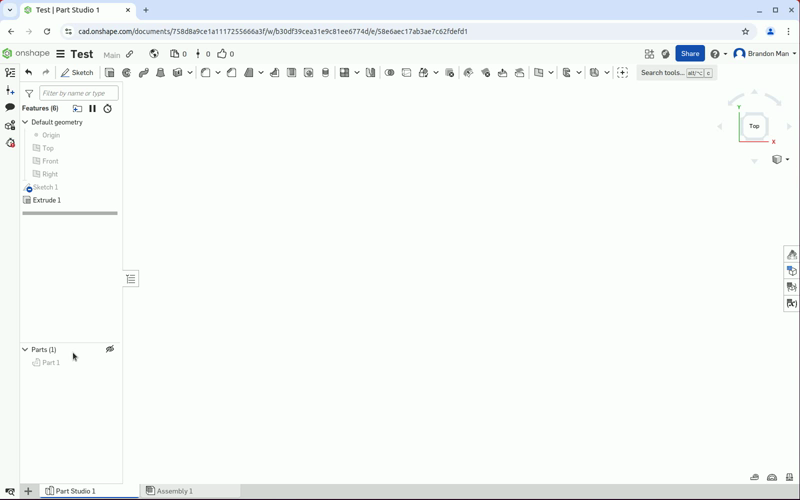
key(shift+y)
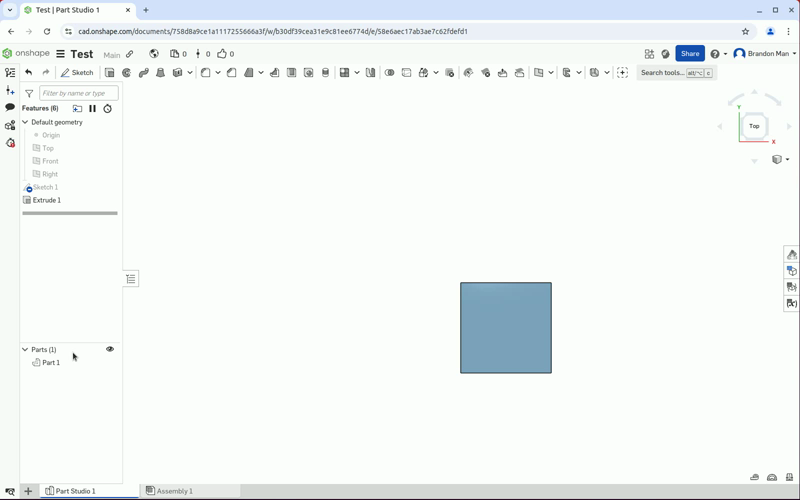
mouse_move(541, 75)
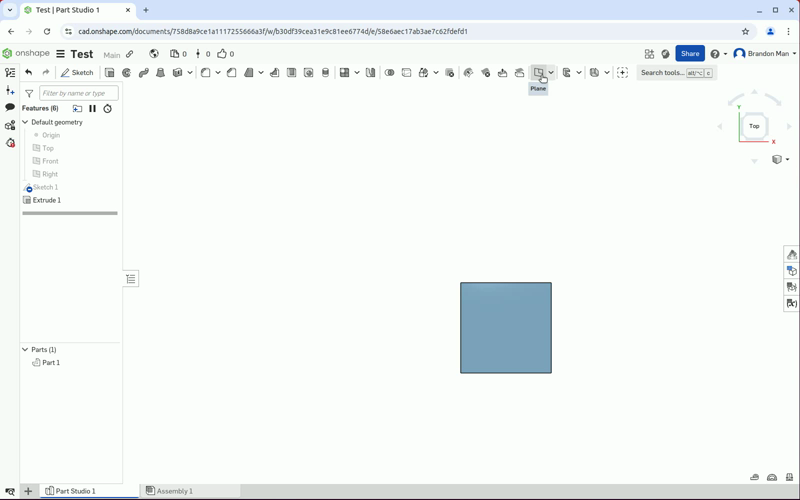
click(541, 75)
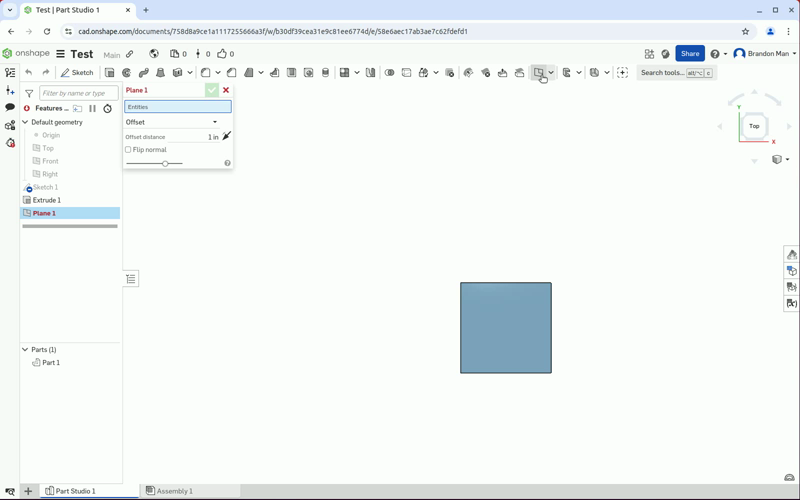
mouse_move(73, 150)
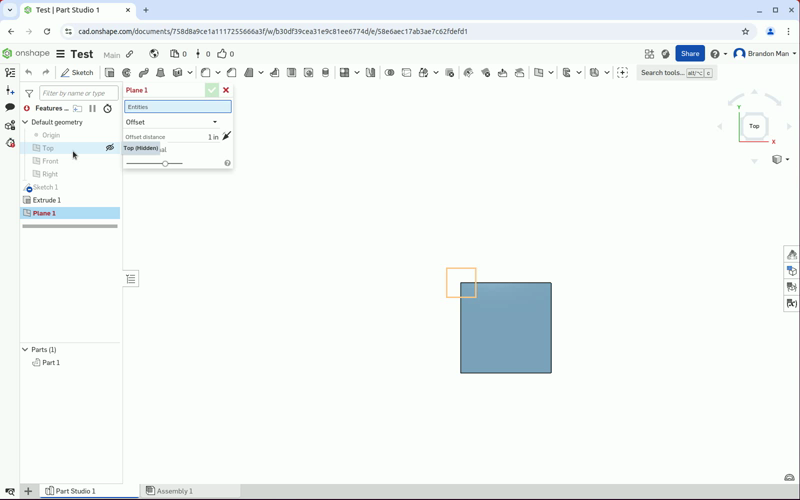
click(73, 150)
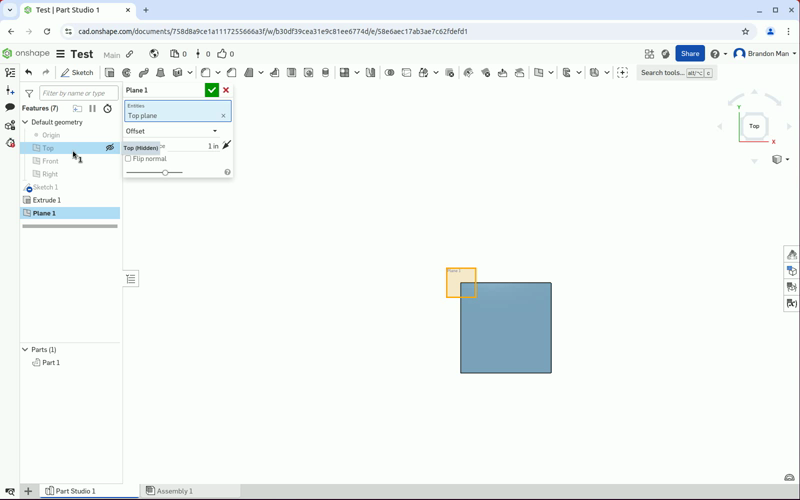
key(tab, 2)
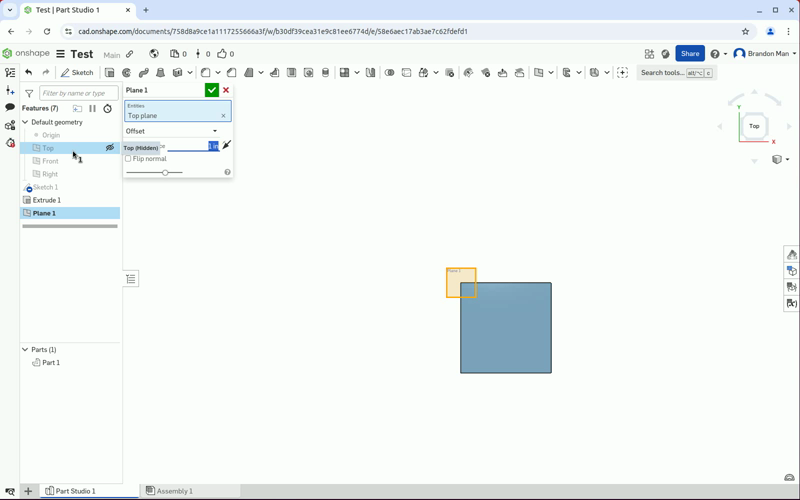
text(18.548)
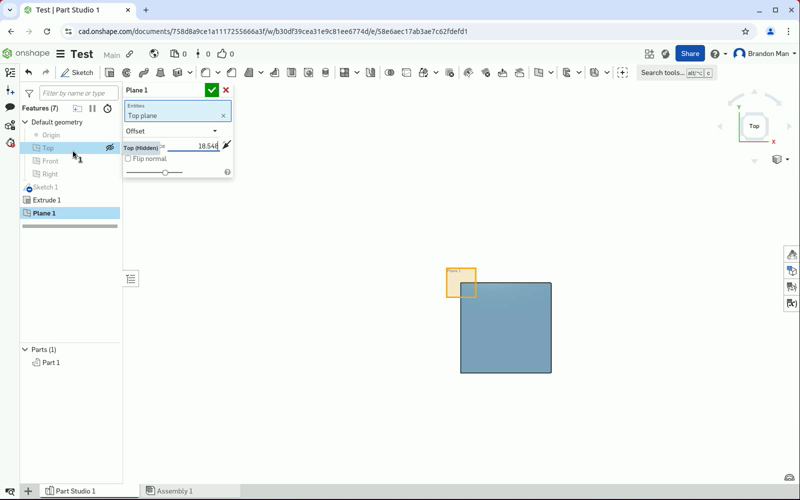
key(enter, 2)
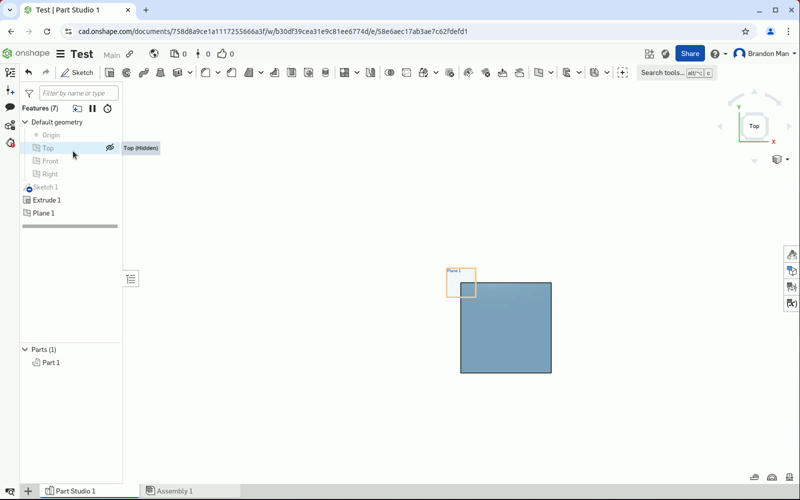
key(shift+s)
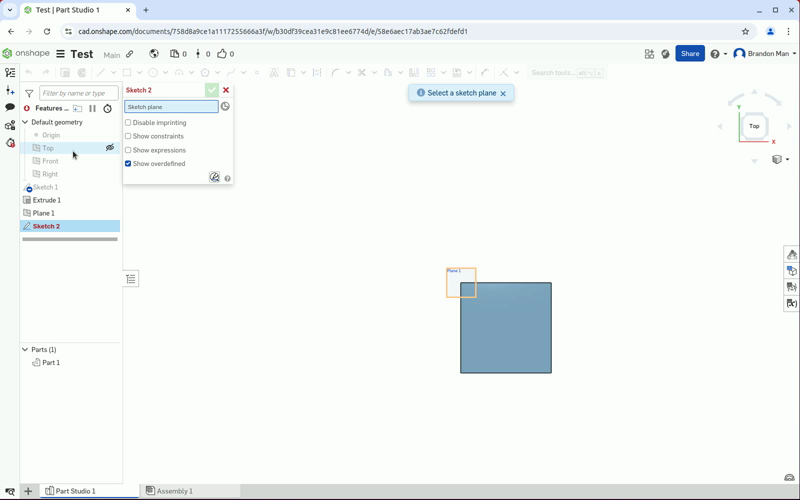
mouse_move(73, 215)
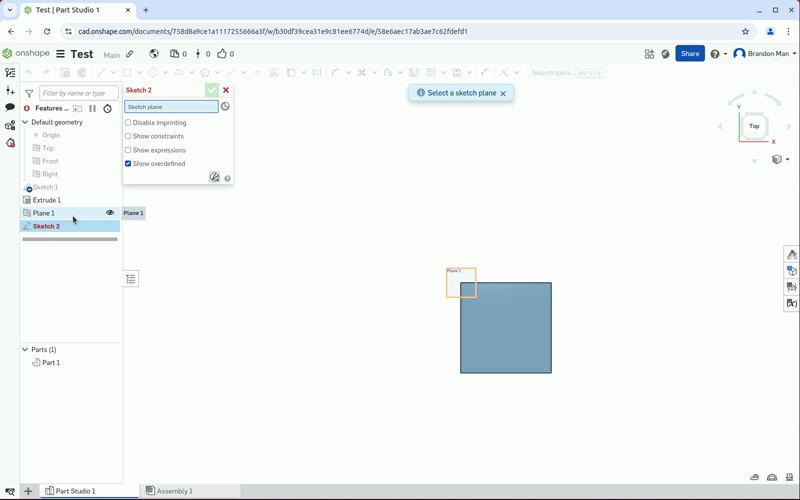
click(73, 215)
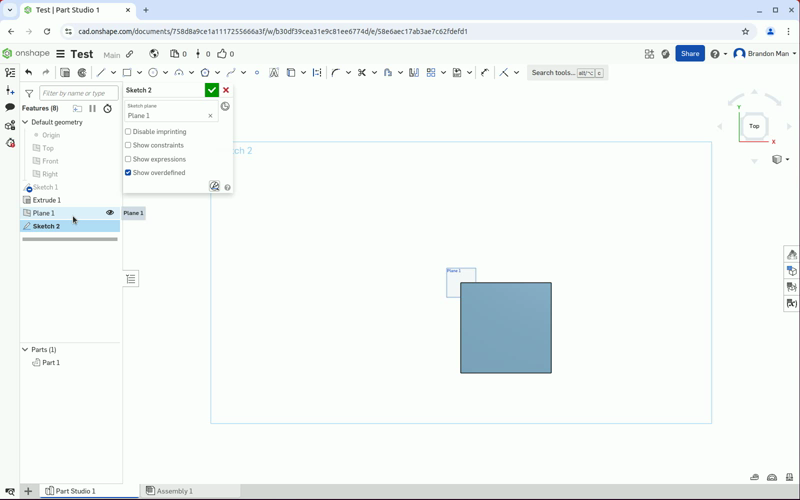
mouse_move(73, 352)
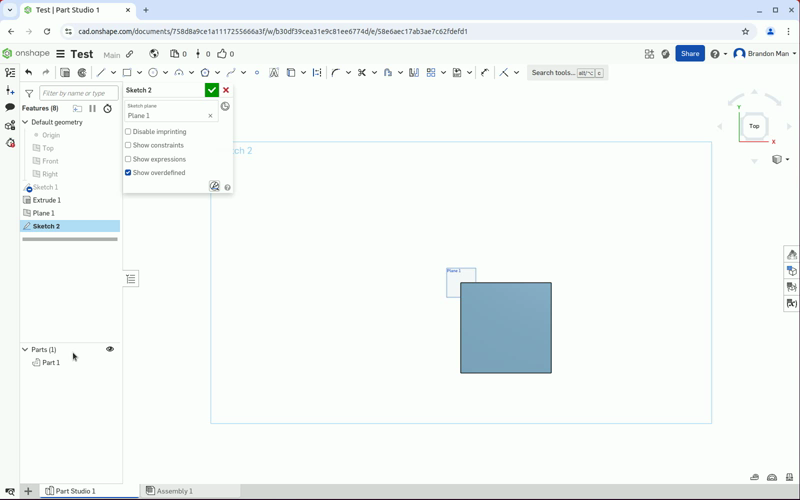
key(y)
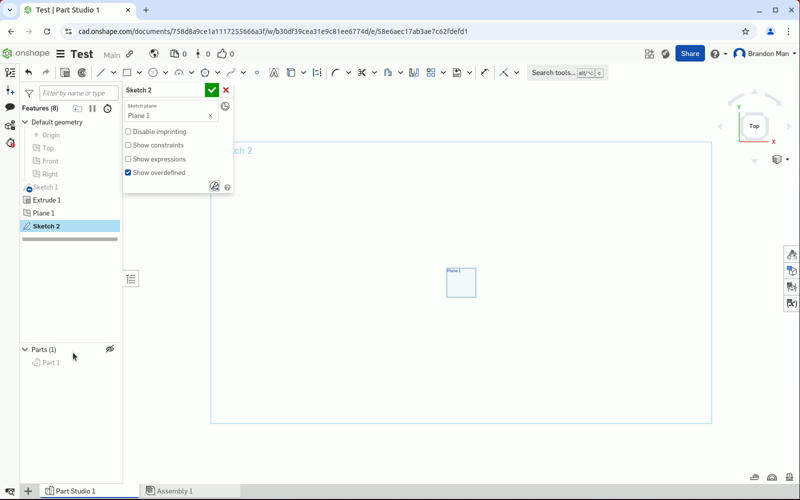
key(c)
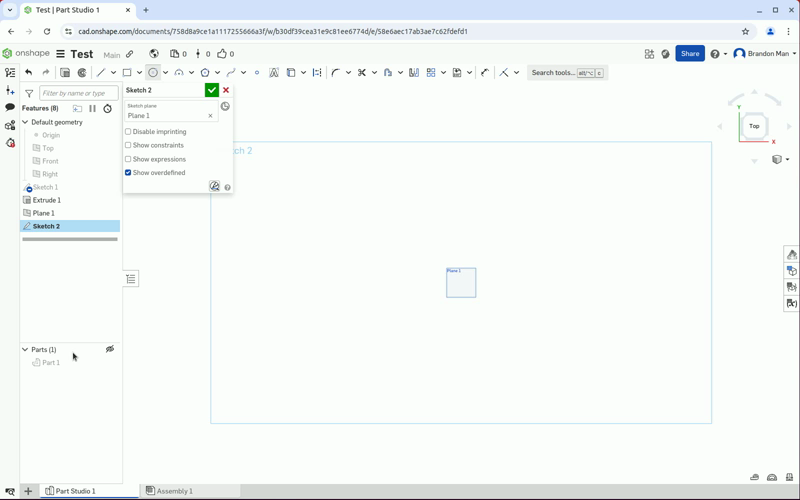
key_down(shift)
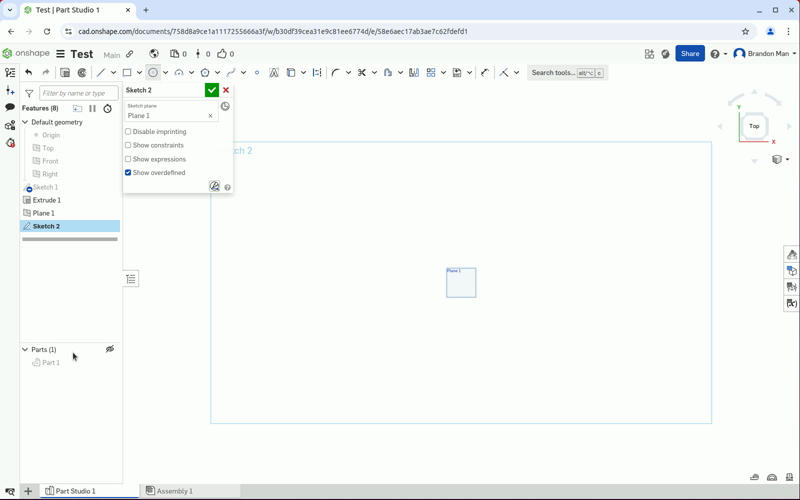
mouse_move(505, 327)
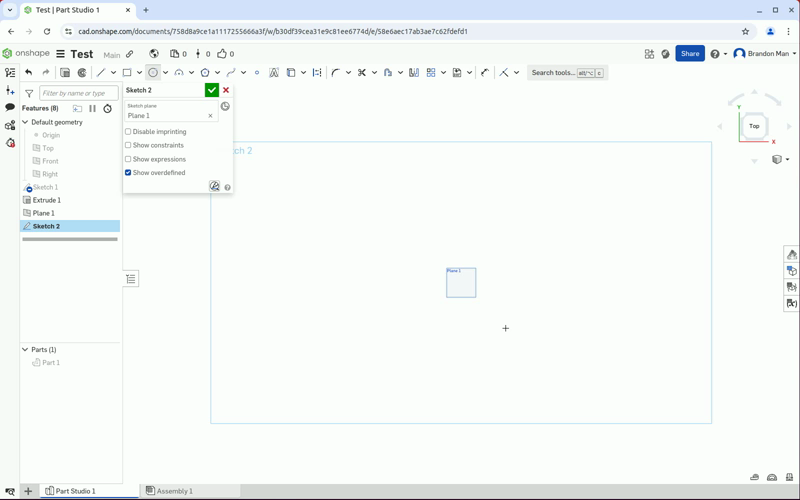
click(505, 327)
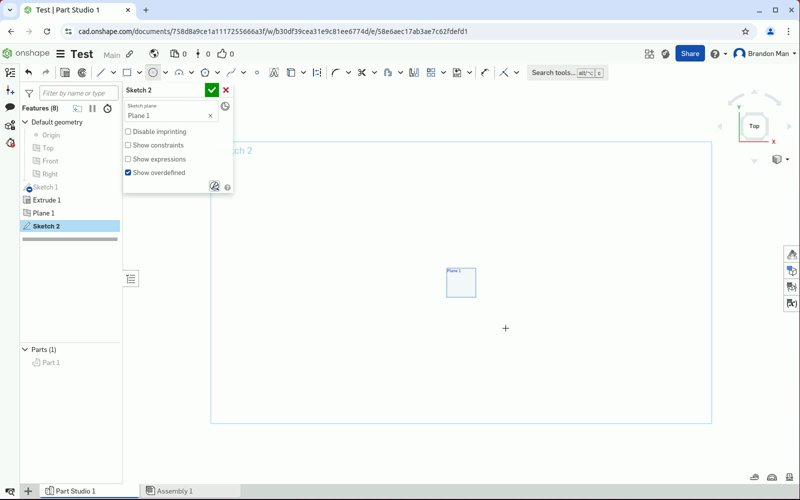
key_up(shift)
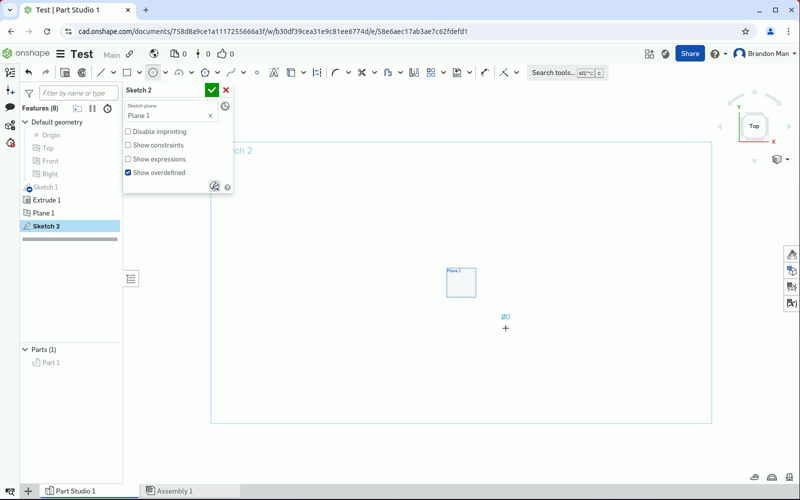
mouse_move(528, 327)
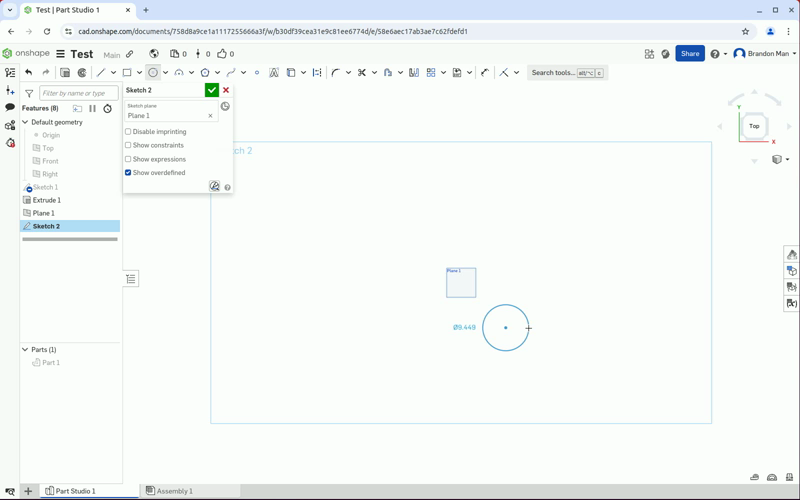
click(528, 327)
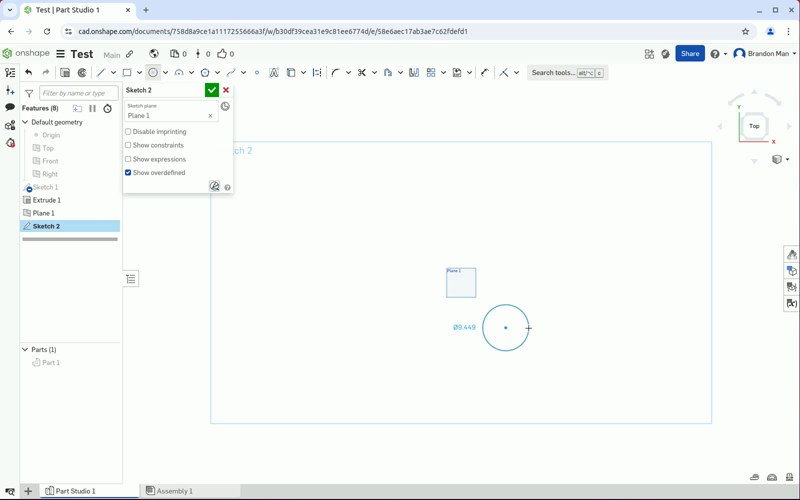
key(esc)
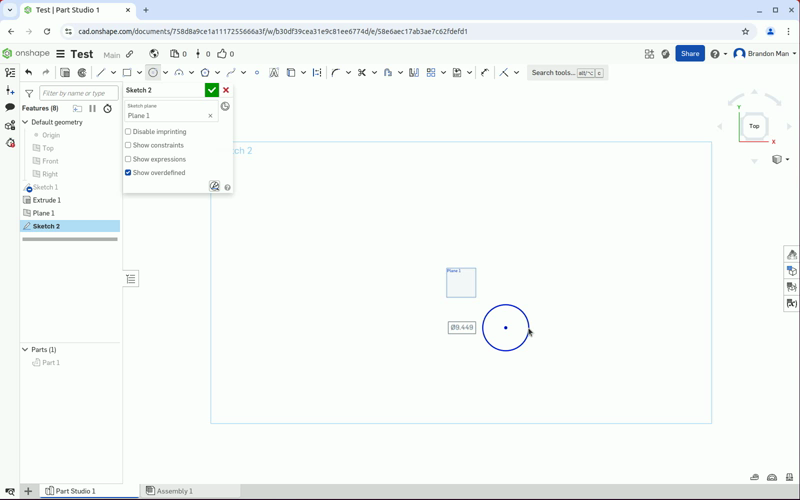
mouse_move(514, 331)
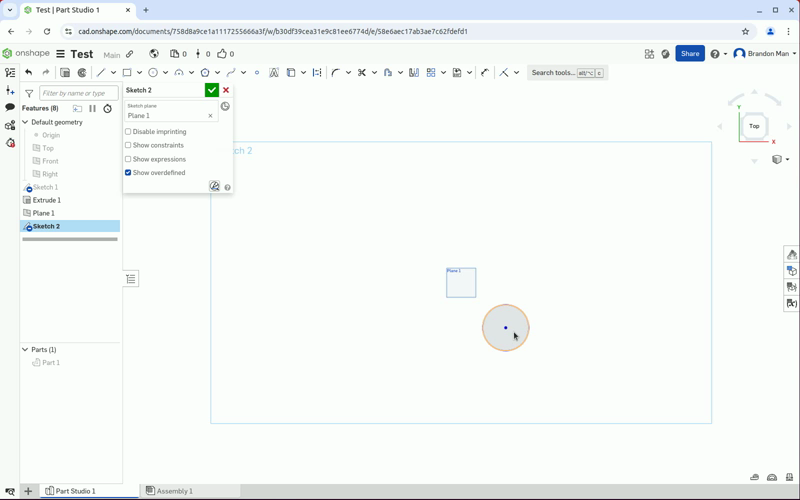
scroll(6)
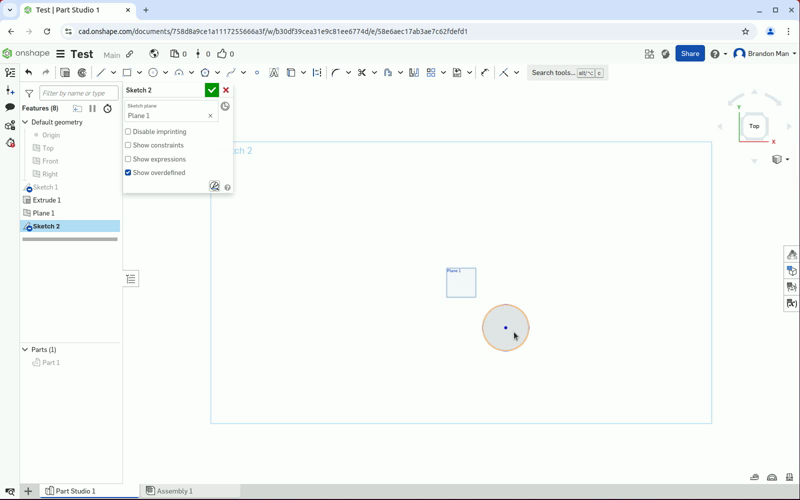
scroll(6)
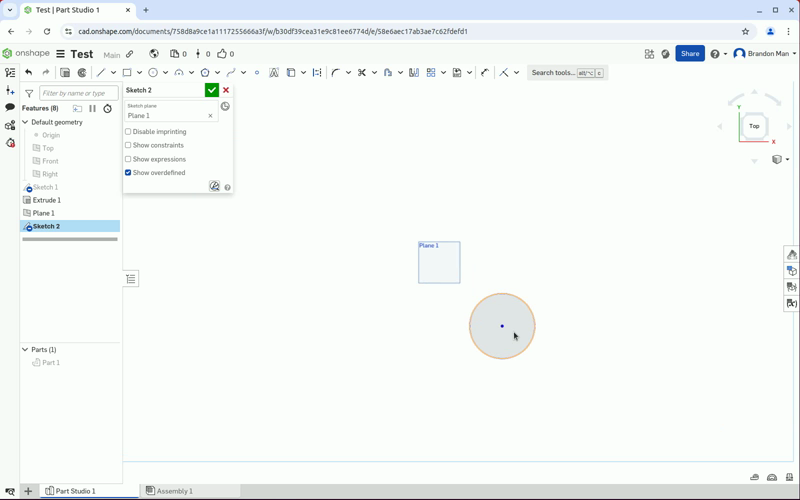
scroll(6)
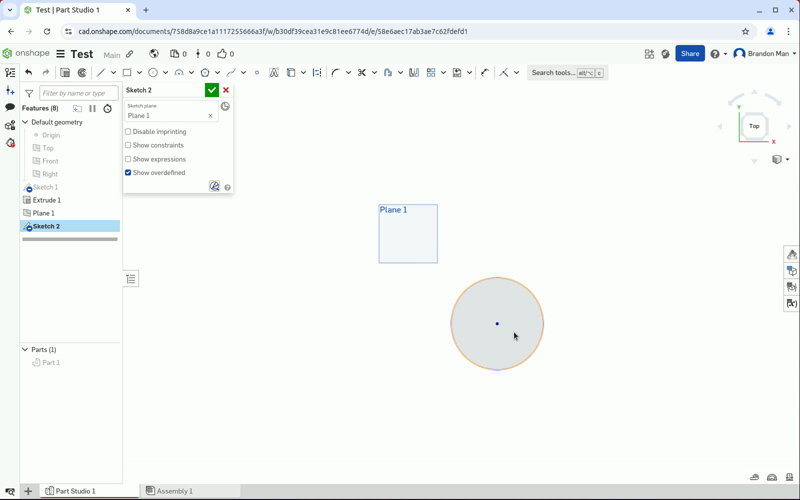
scroll(6)
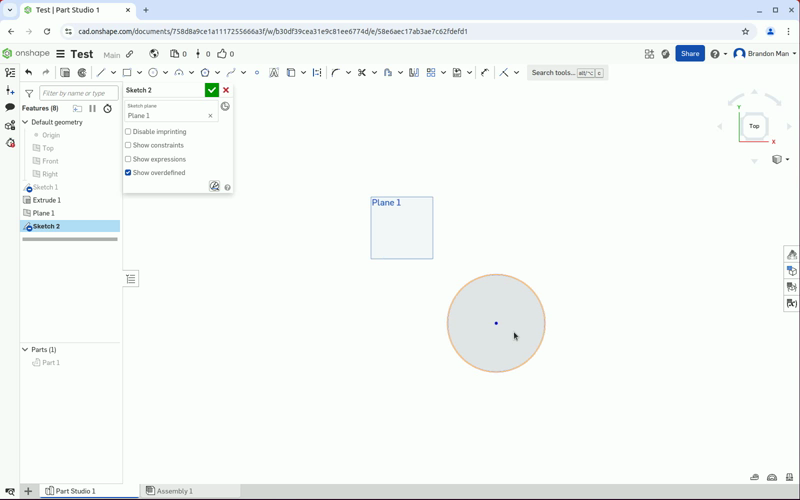
scroll(6)
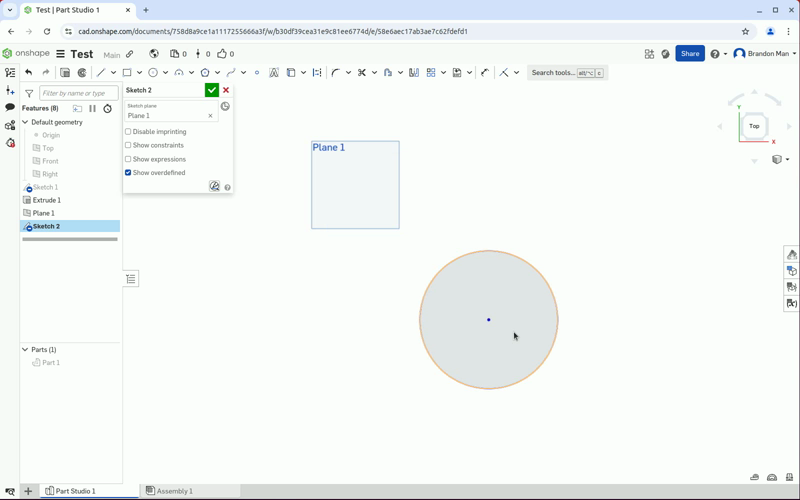
scroll(6)
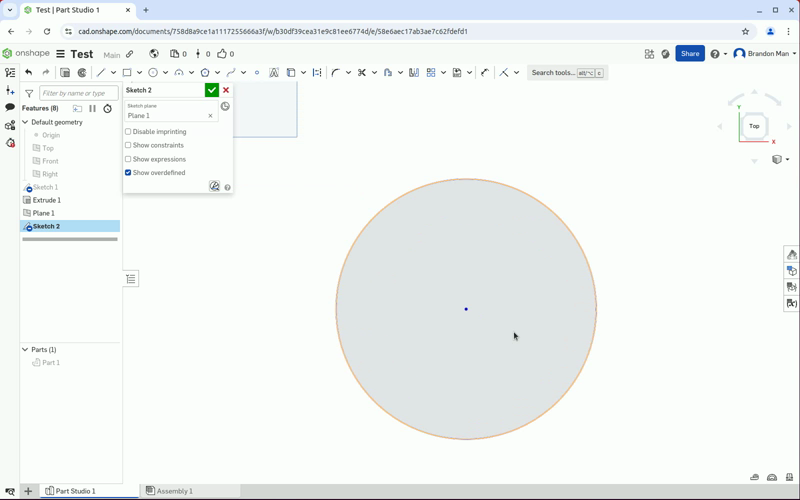
scroll(6)
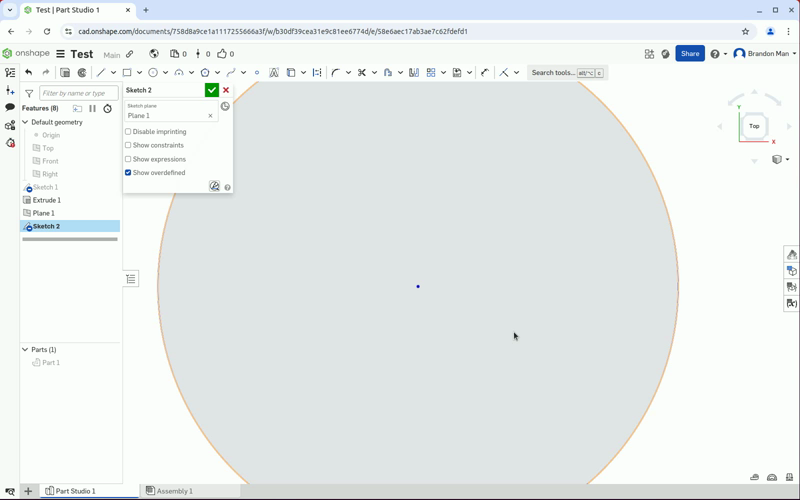
click(514, 331)
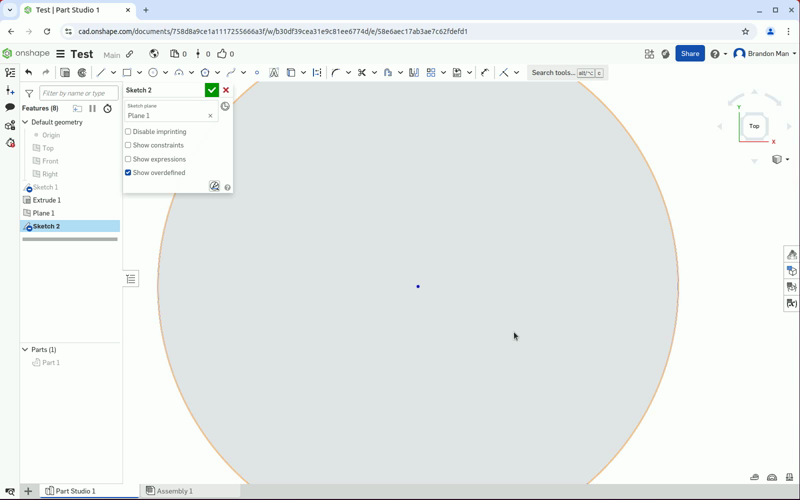
scroll(-6)
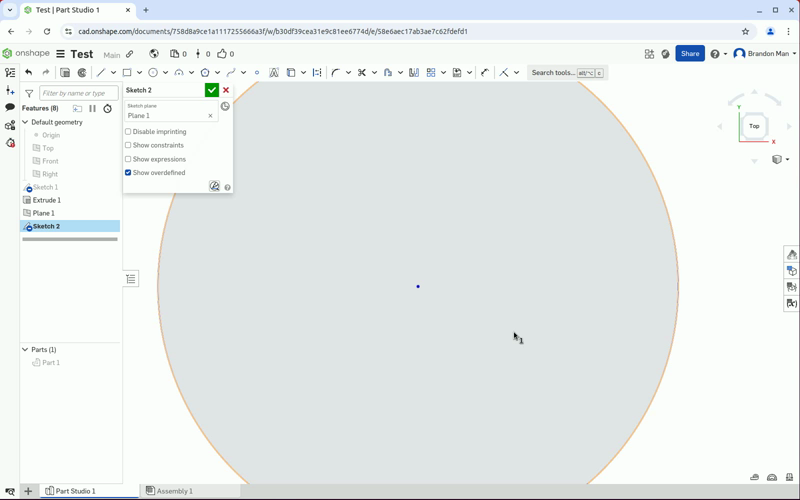
scroll(-6)
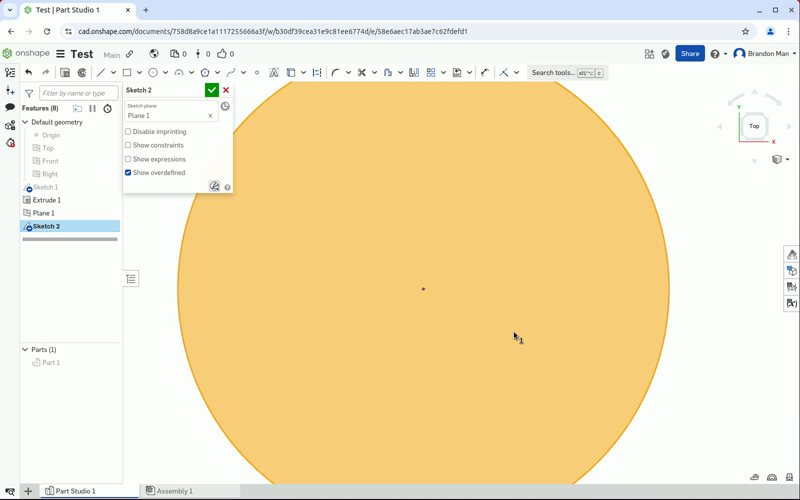
scroll(-6)
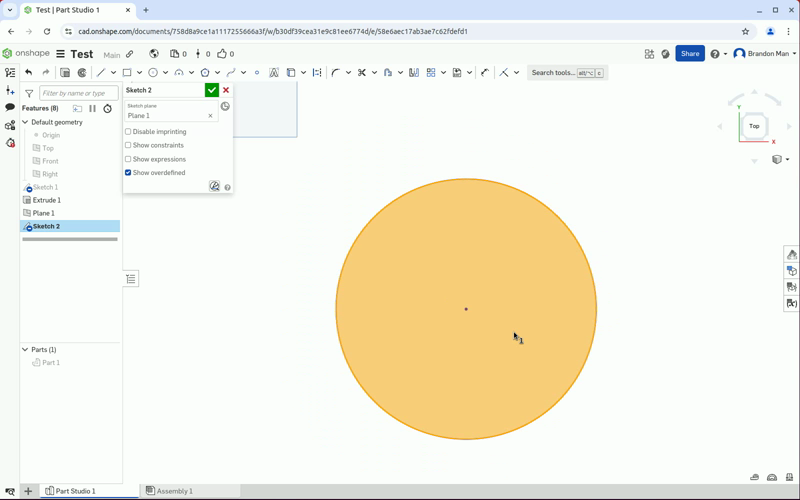
scroll(-6)
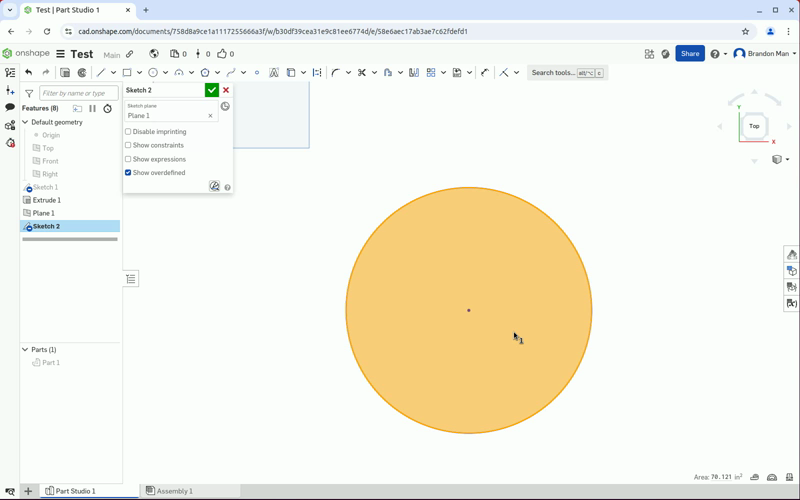
scroll(-6)
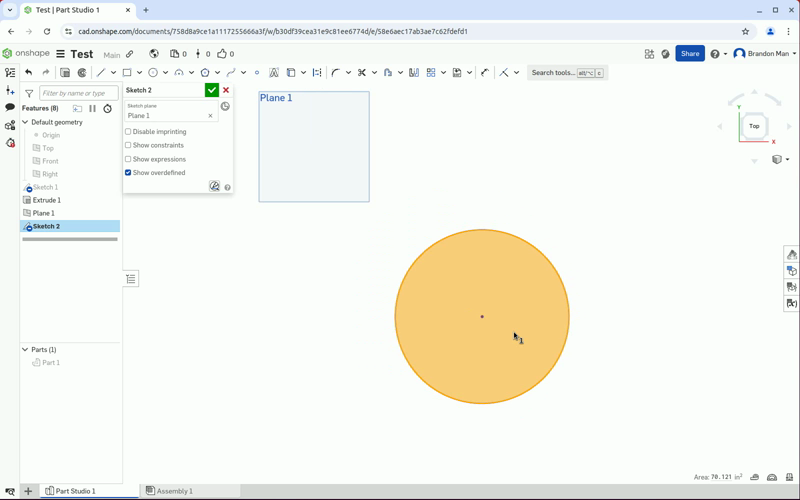
scroll(-6)
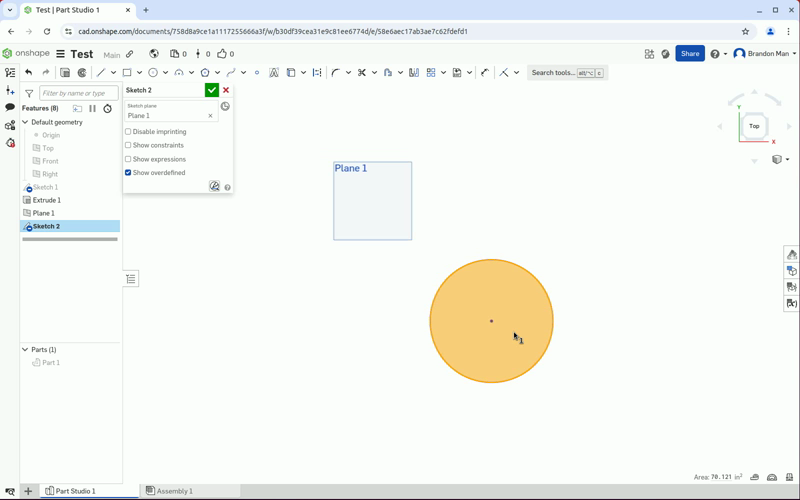
scroll(-6)
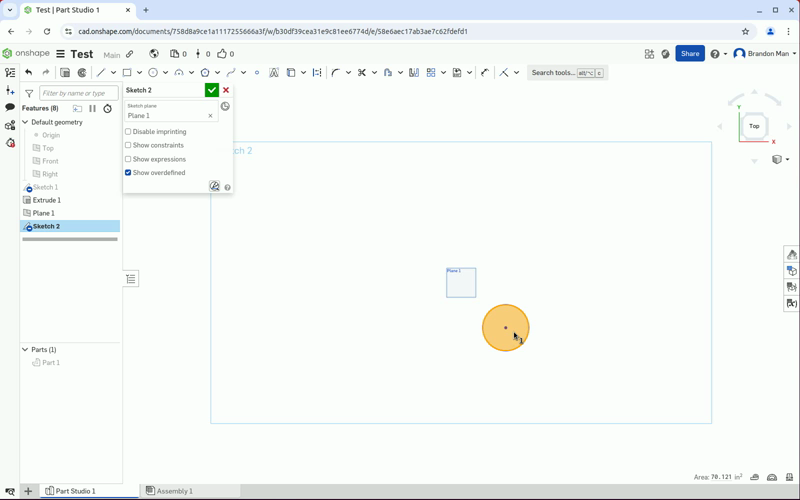
mouse_move(73, 352)
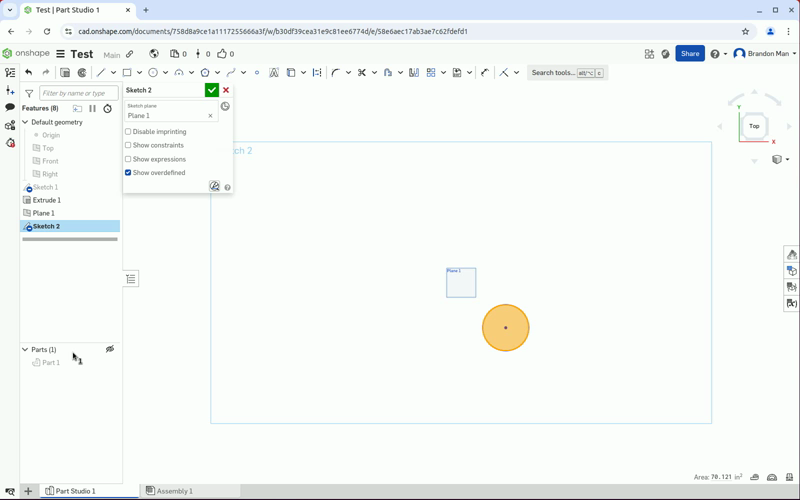
key(shift+y)
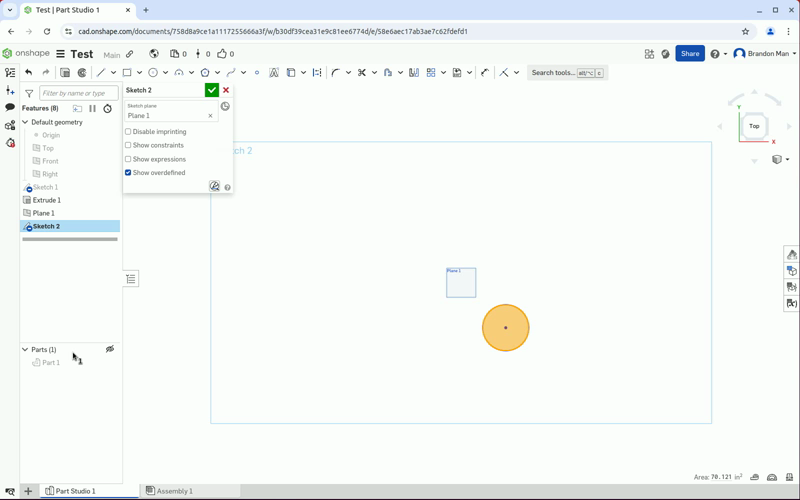
key(shift+e)
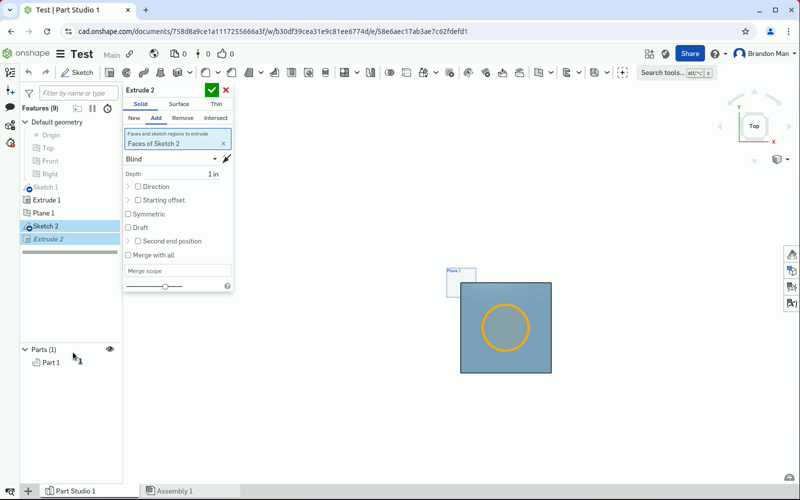
mouse_move(143, 106)
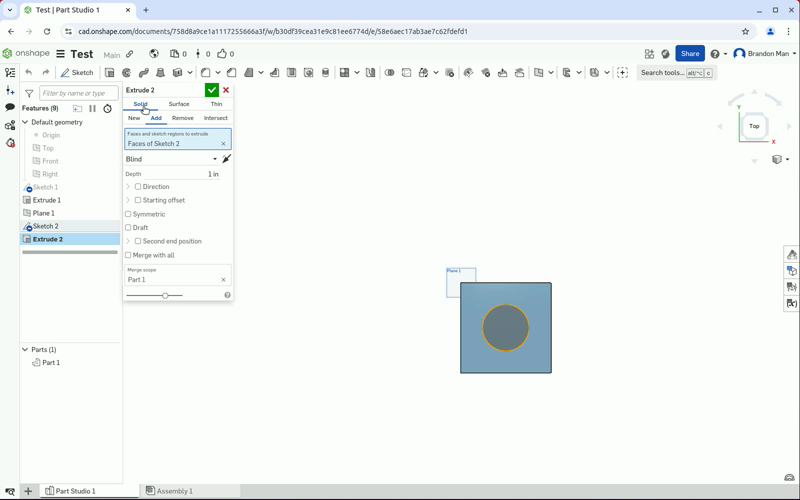
click(143, 106)
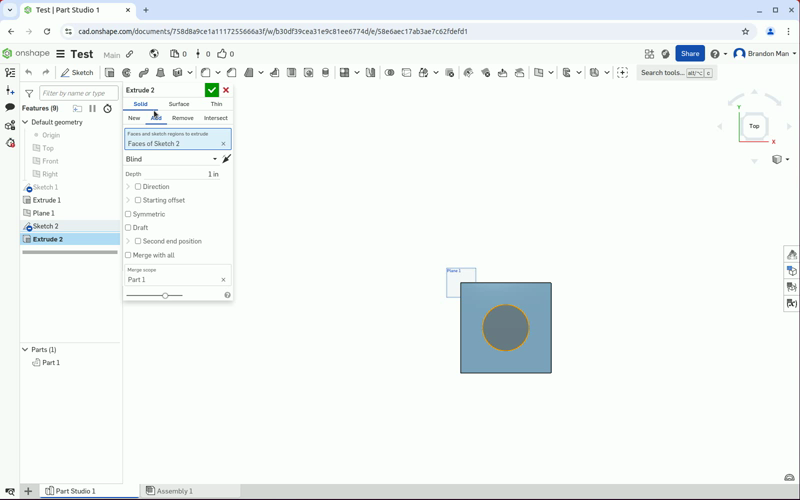
mouse_move(186, 120)
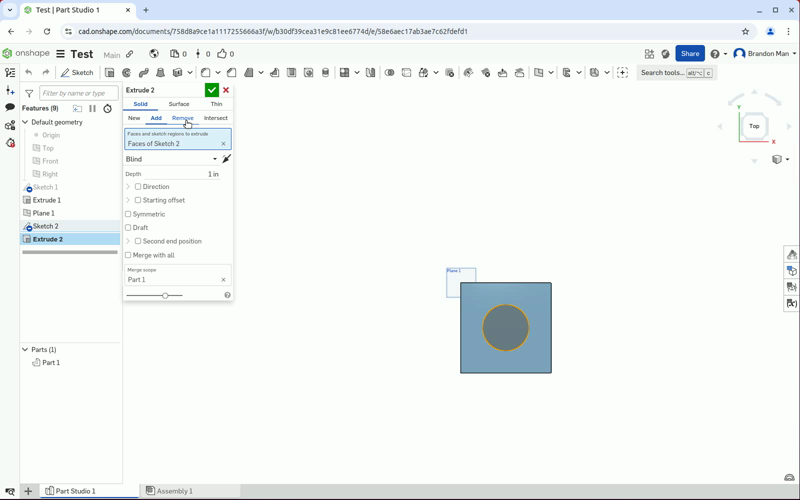
click(186, 120)
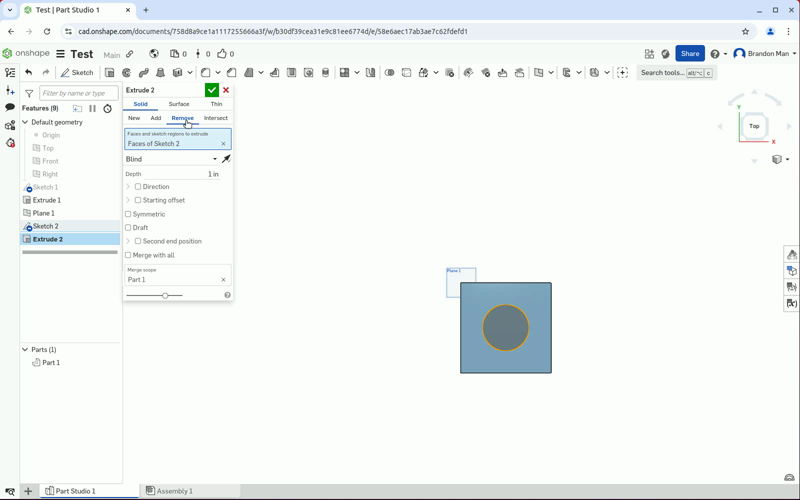
key(tab, 4)
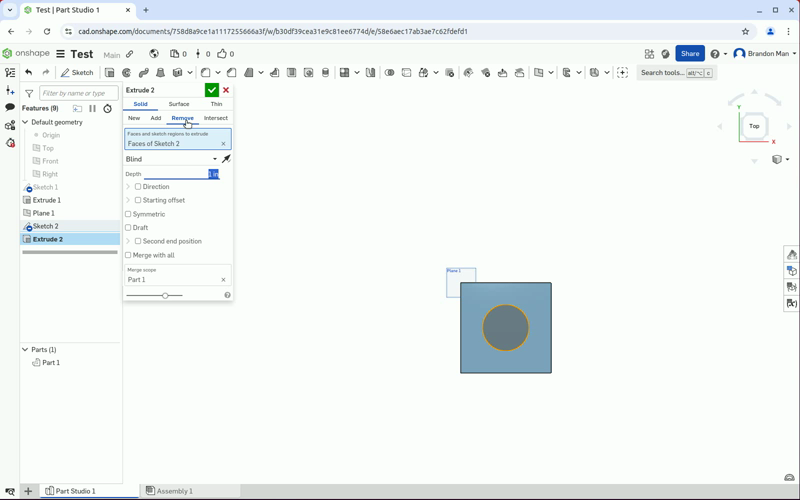
text(18.535)
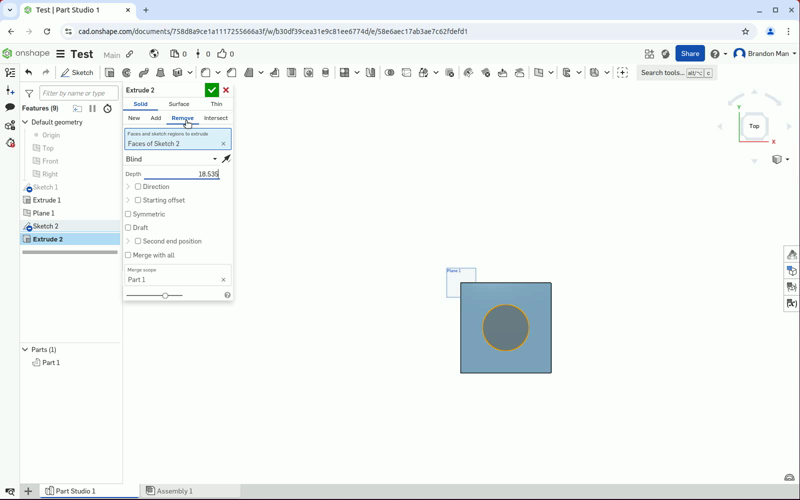
key(tab, 6)
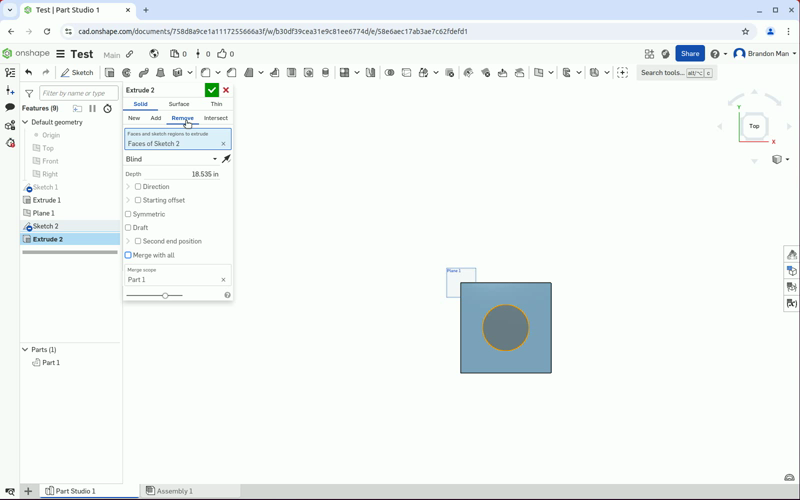
key(space)
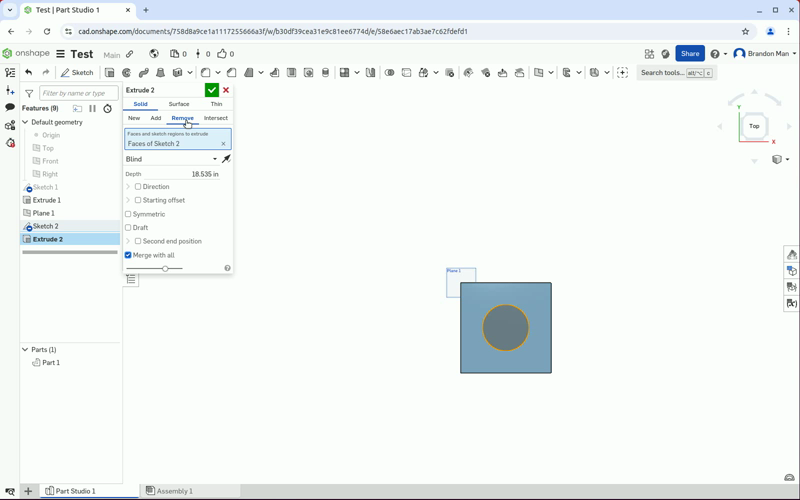
key(enter)
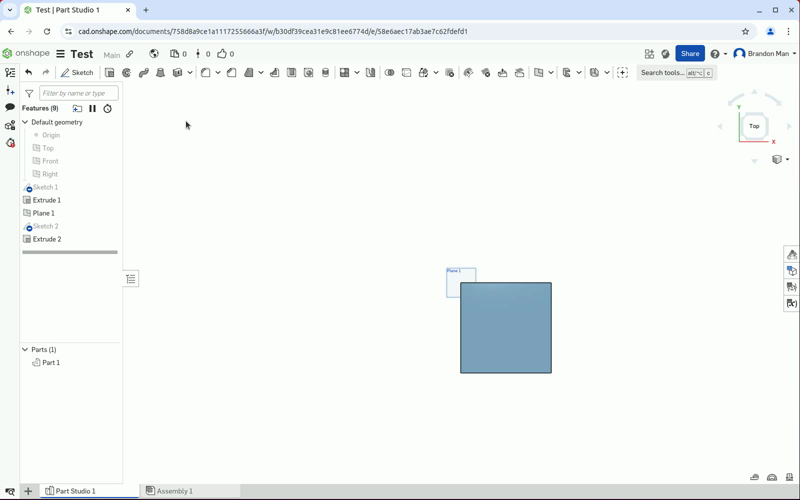
key(shift+h)
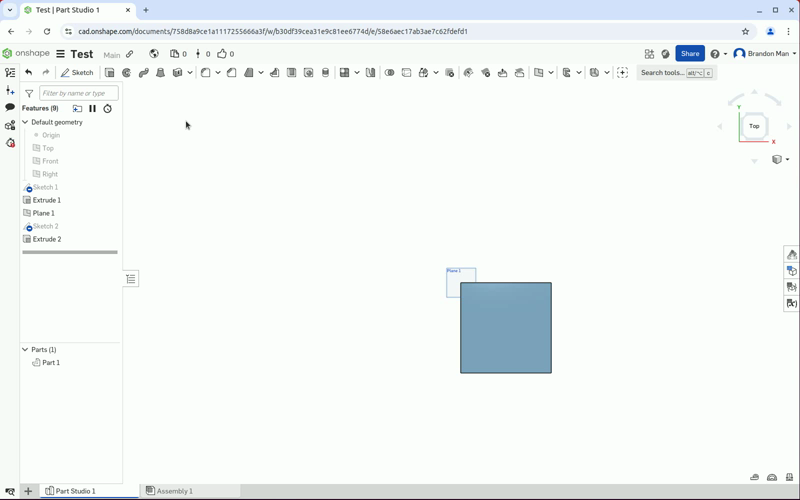
key(shift+h)
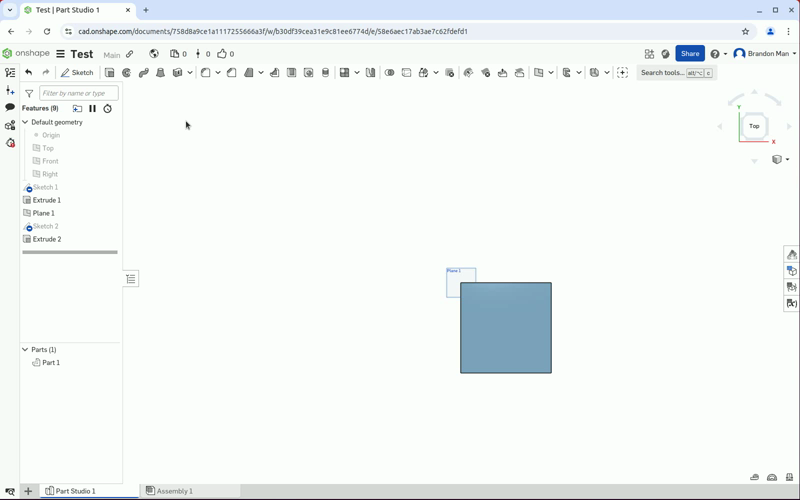
mouse_move(73, 189)
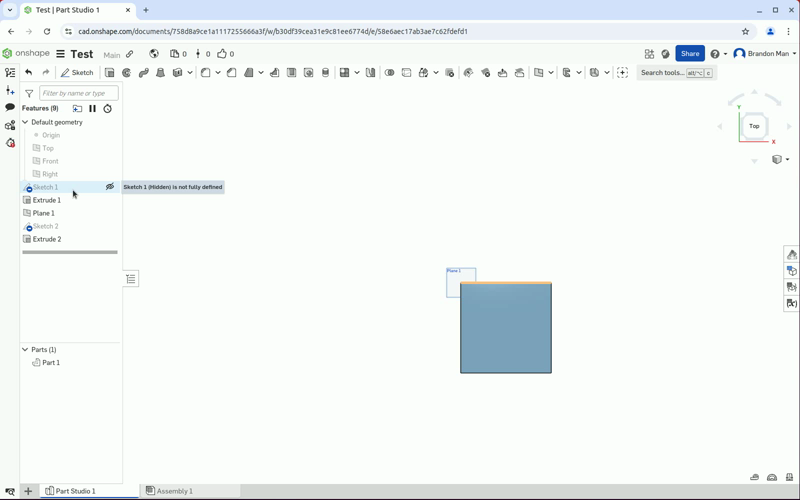
click(73, 189)
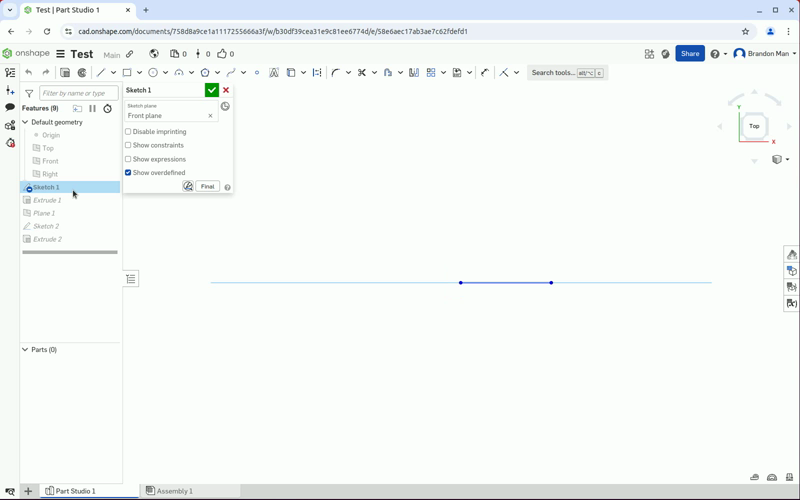
mouse_move(229, 92)
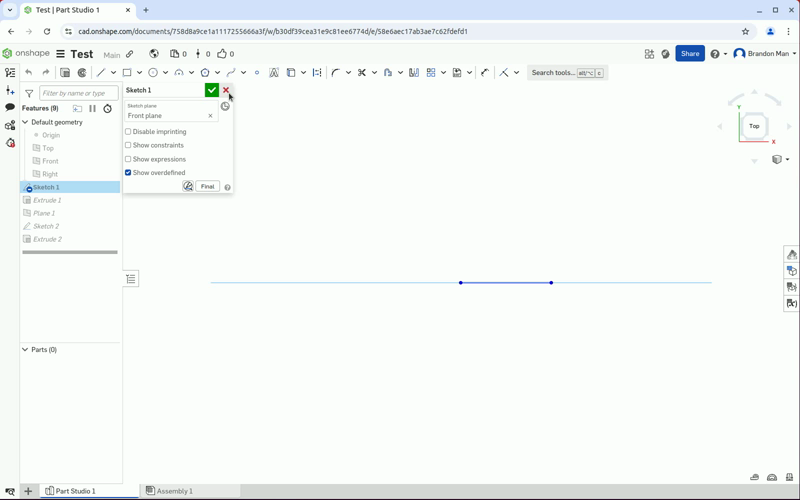
click(229, 92)
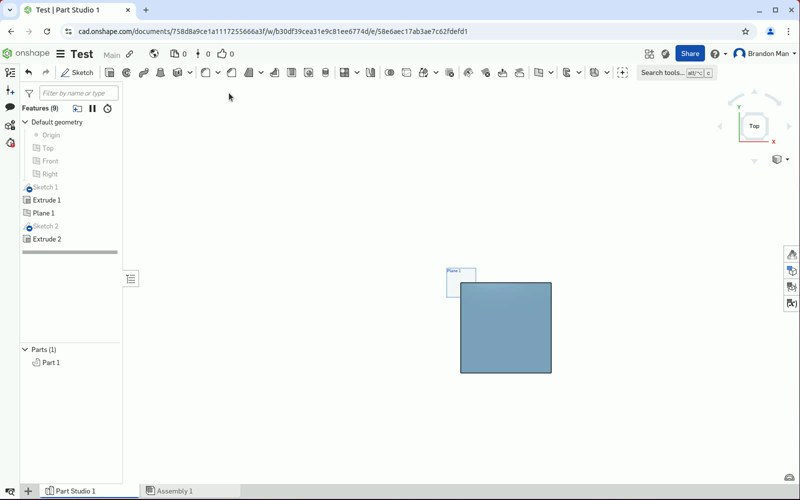
mouse_move(73, 352)
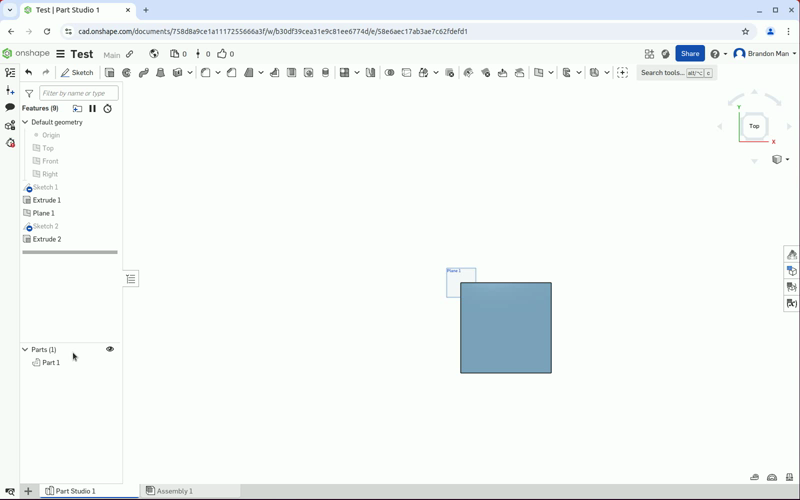
key(y)
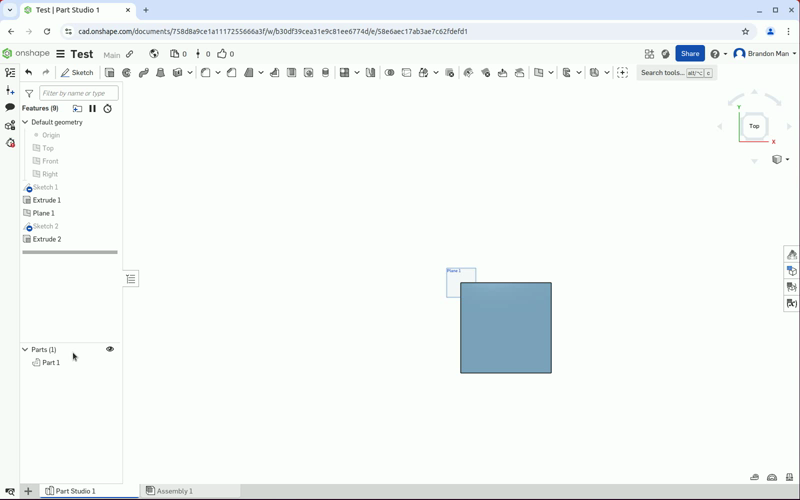
key(shift+p)
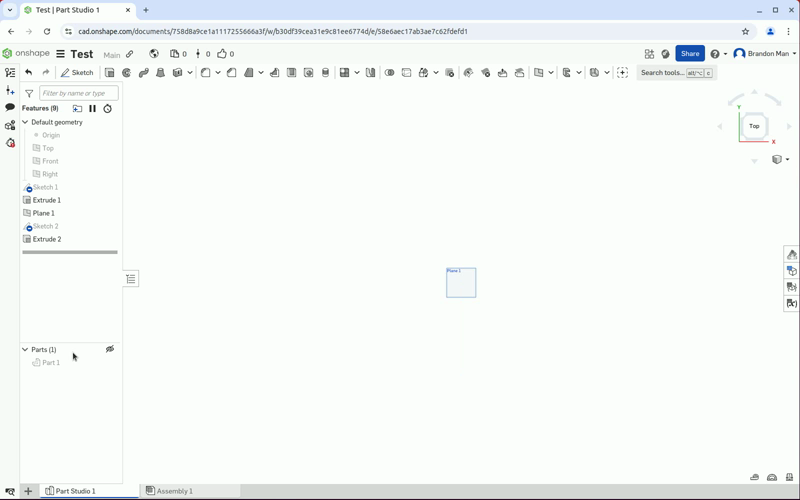
key(space)
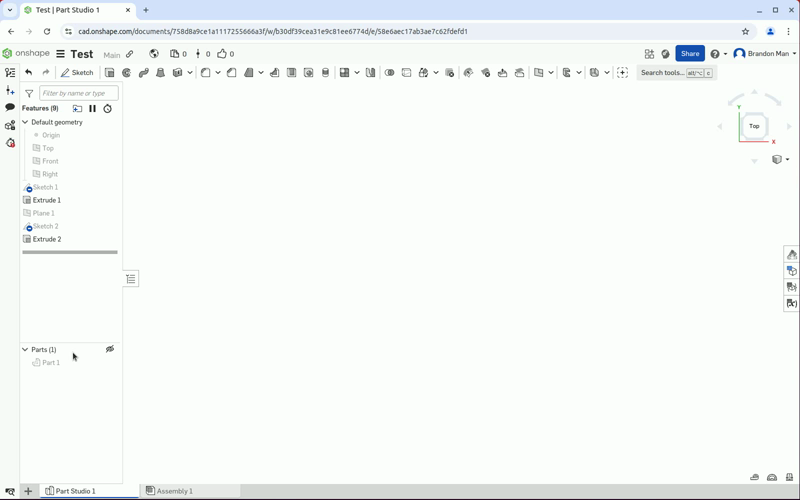
key_down(shift)
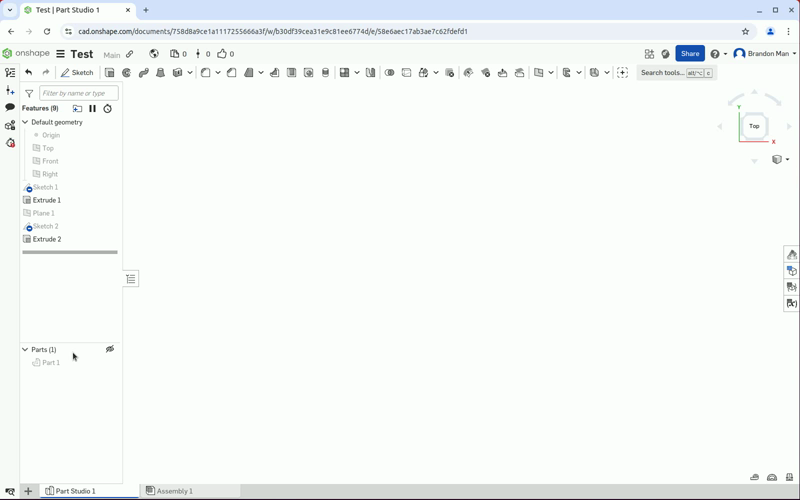
key(up)
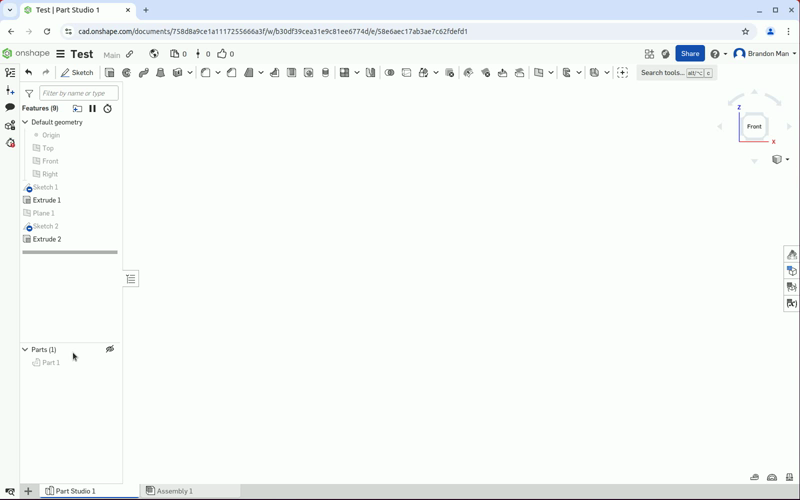
key_up(shift)
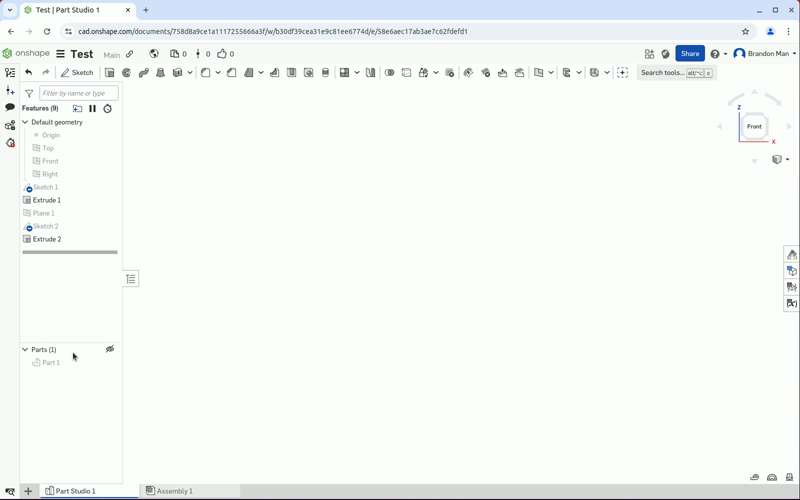
mouse_move(73, 352)
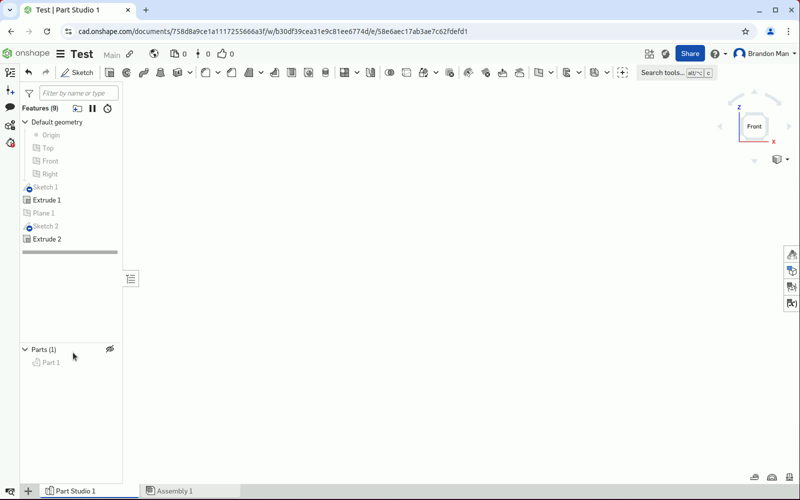
key(shift+y)
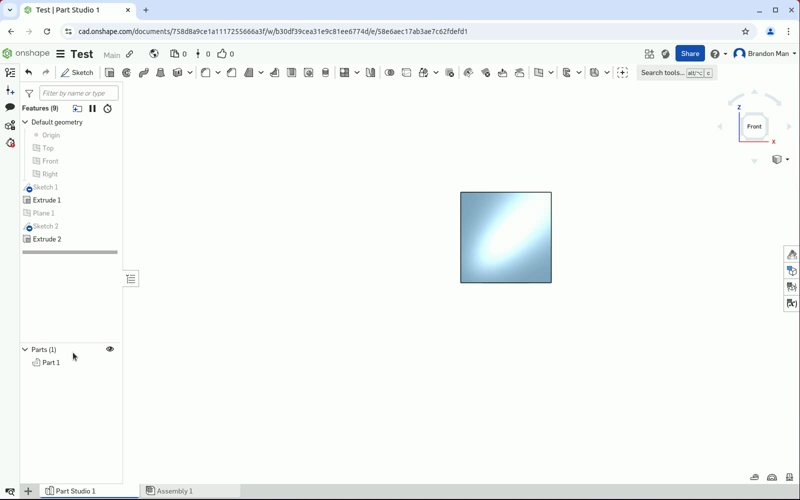
mouse_move(541, 75)
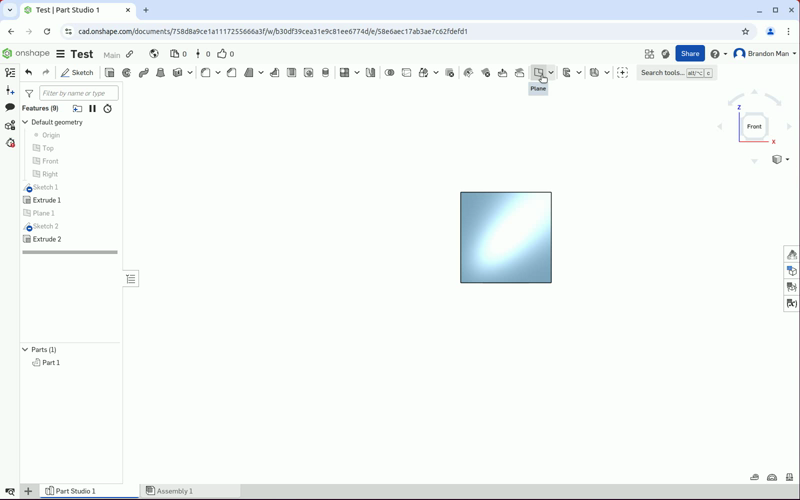
click(541, 75)
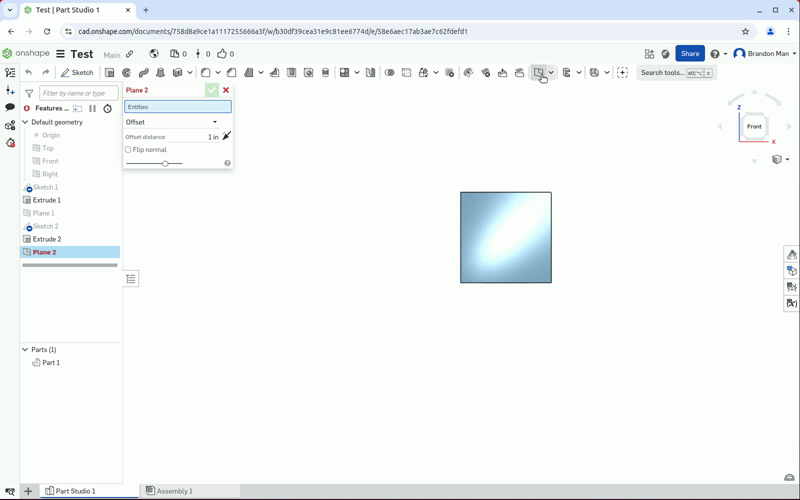
mouse_move(73, 163)
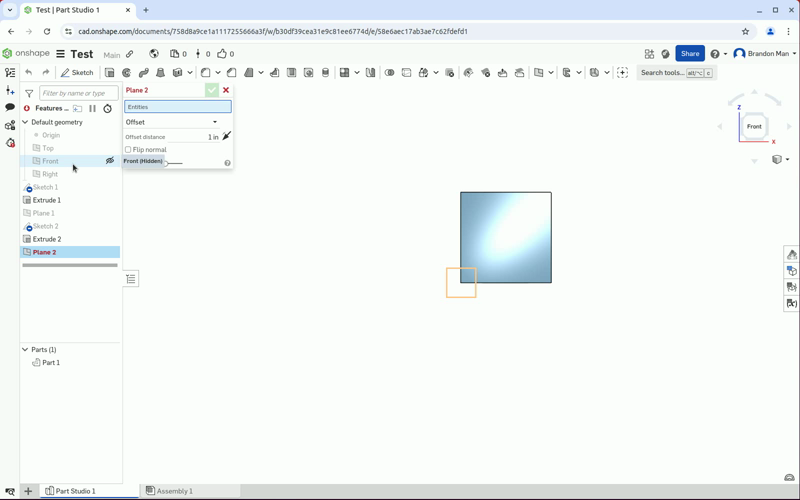
click(73, 163)
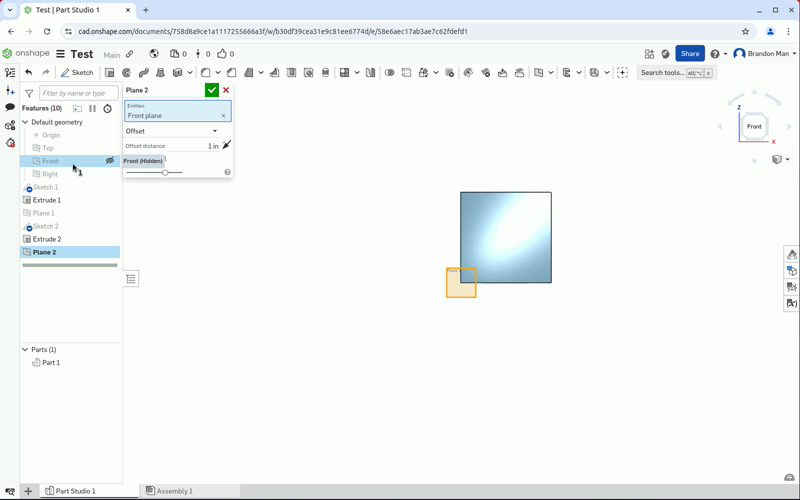
key(tab, 2)
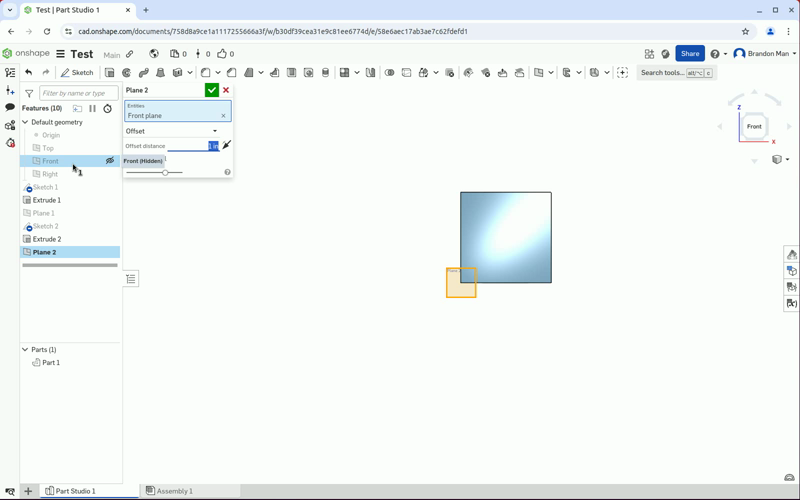
text(18.548)
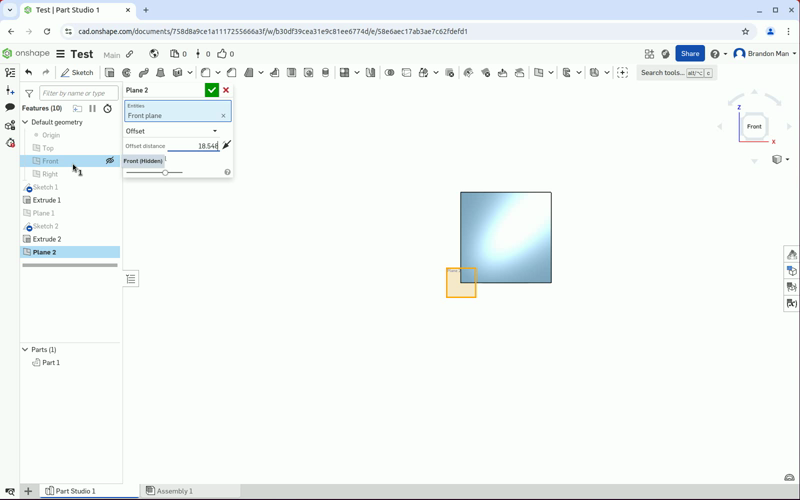
key(enter, 2)
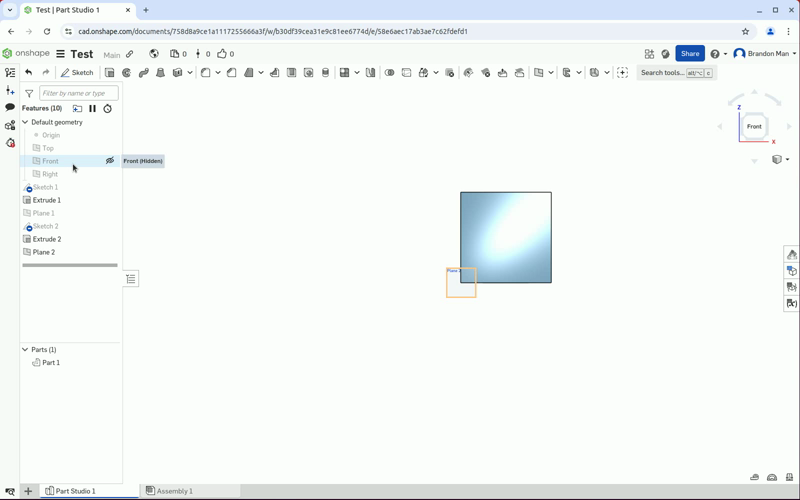
key(shift+s)
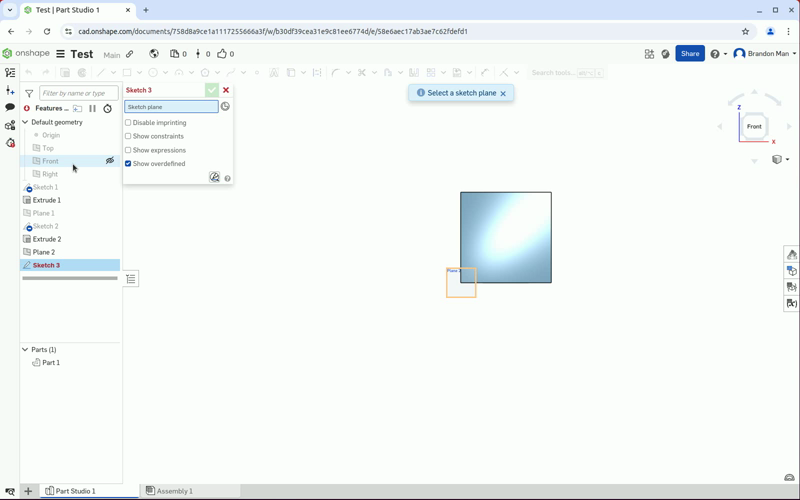
mouse_move(73, 254)
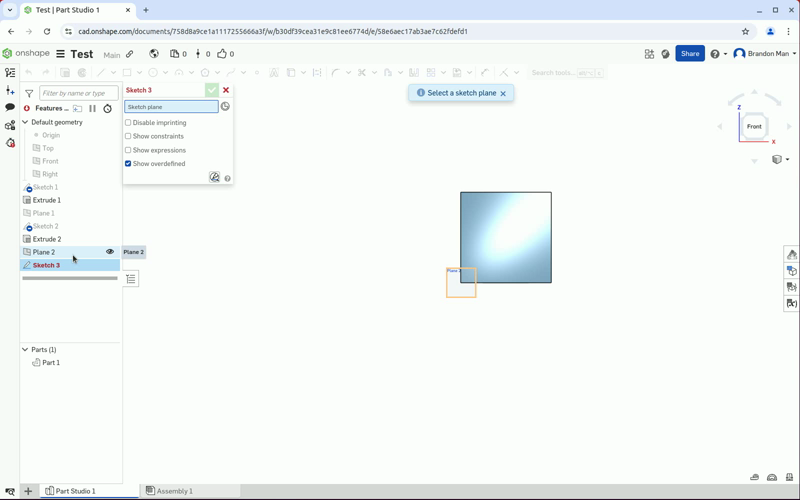
click(73, 254)
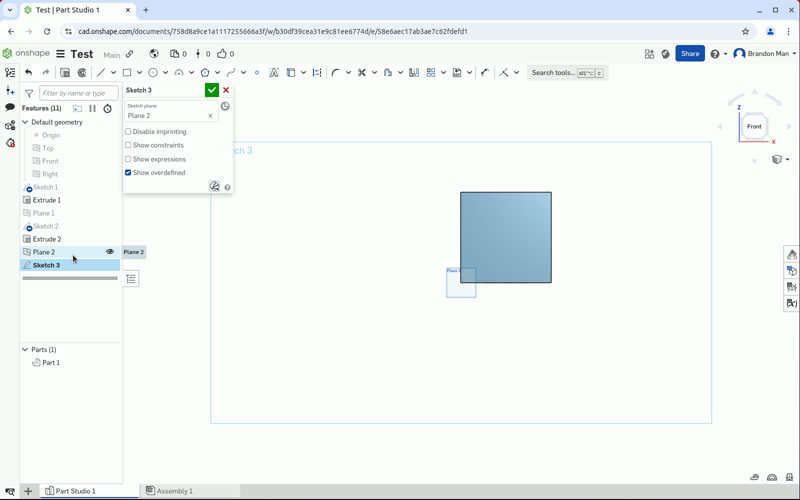
mouse_move(73, 352)
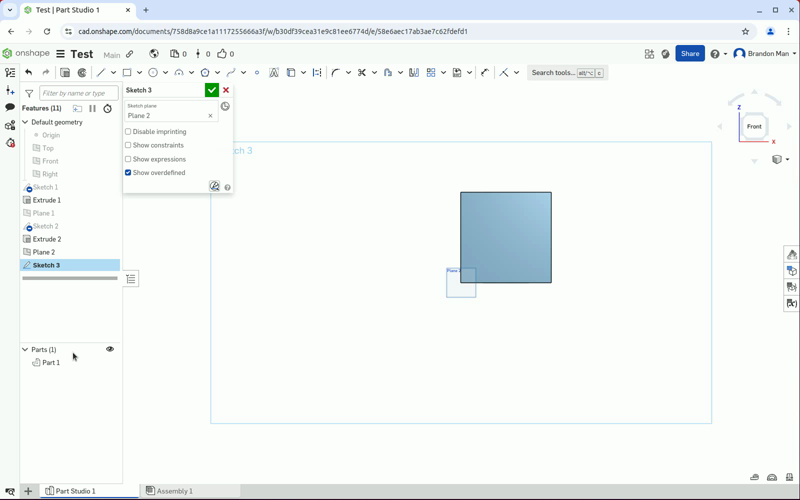
key(y)
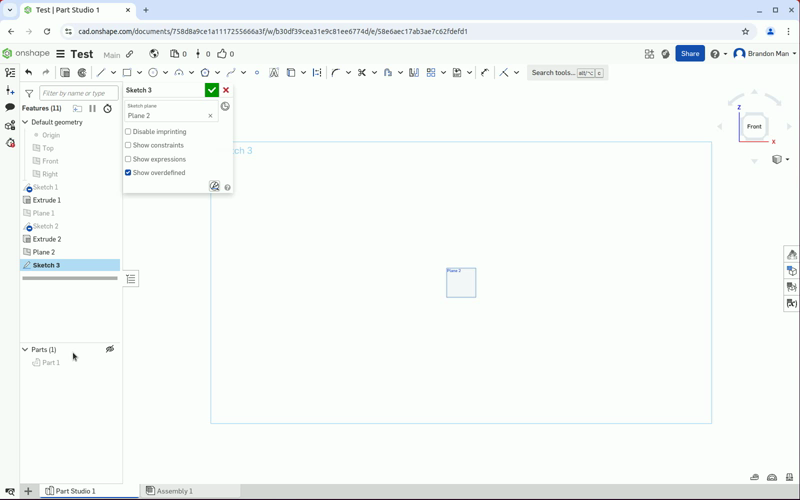
key(l)
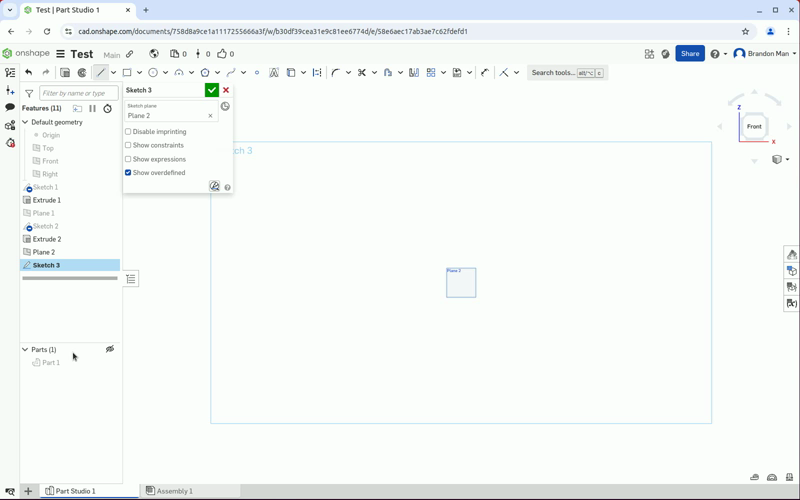
key_down(shift)
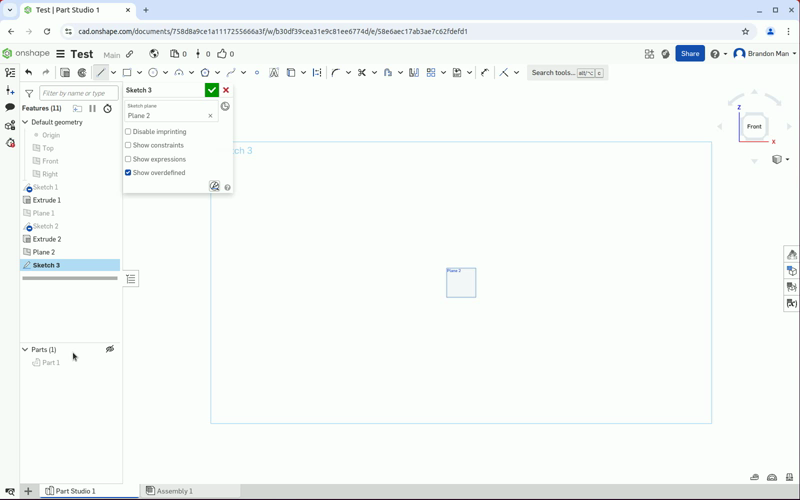
mouse_move(483, 260)
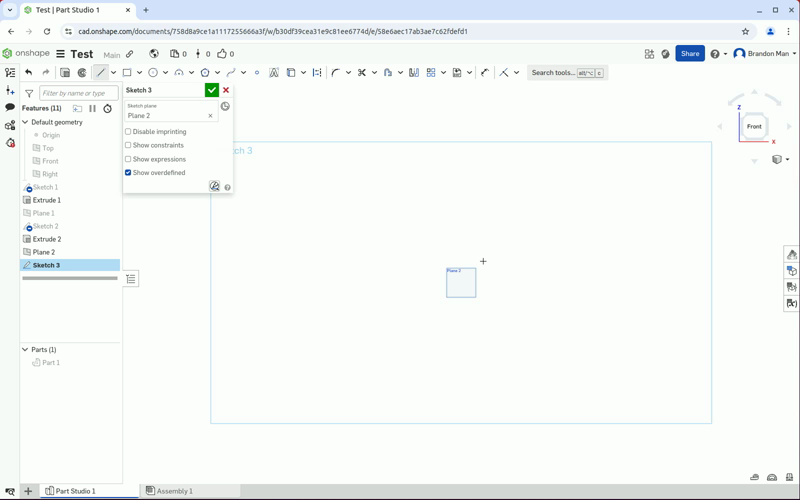
click(483, 260)
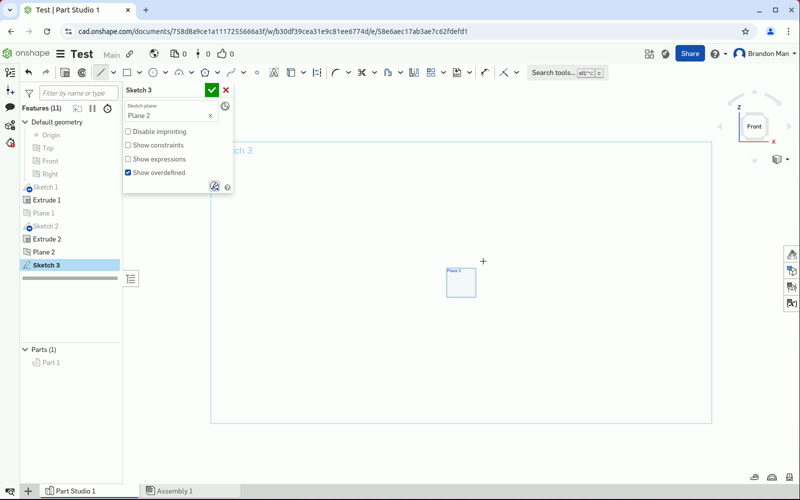
key_up(shift)
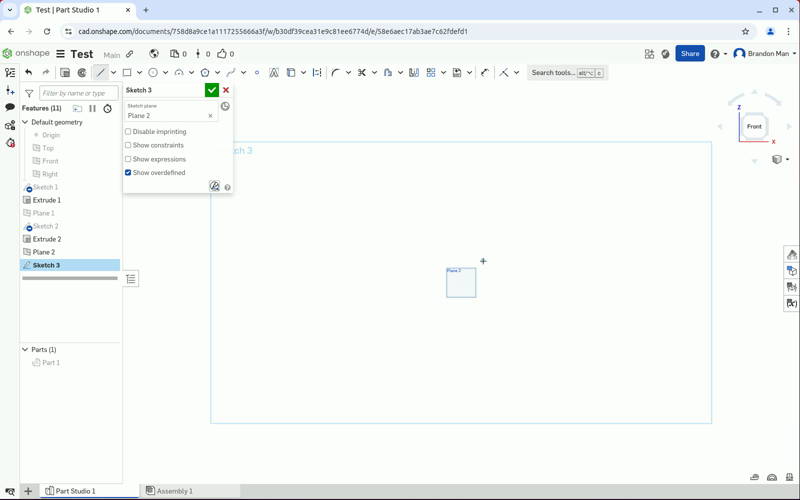
key_down(shift)
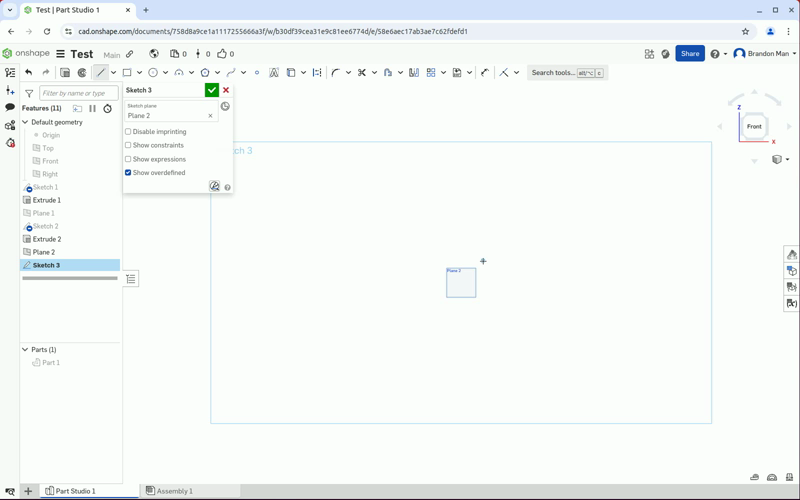
mouse_move(513, 260)
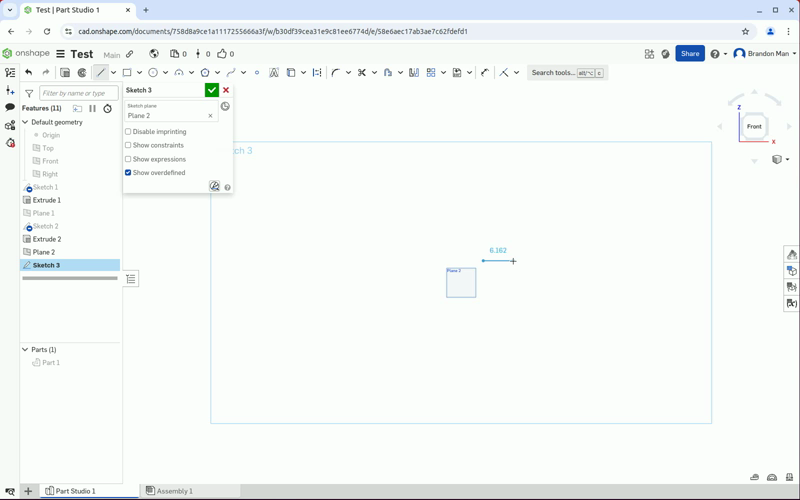
mouse_move(528, 260)
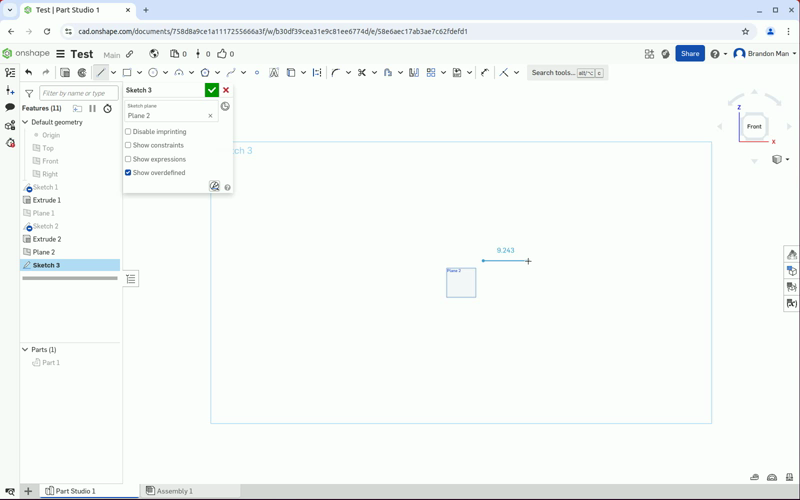
click(528, 260)
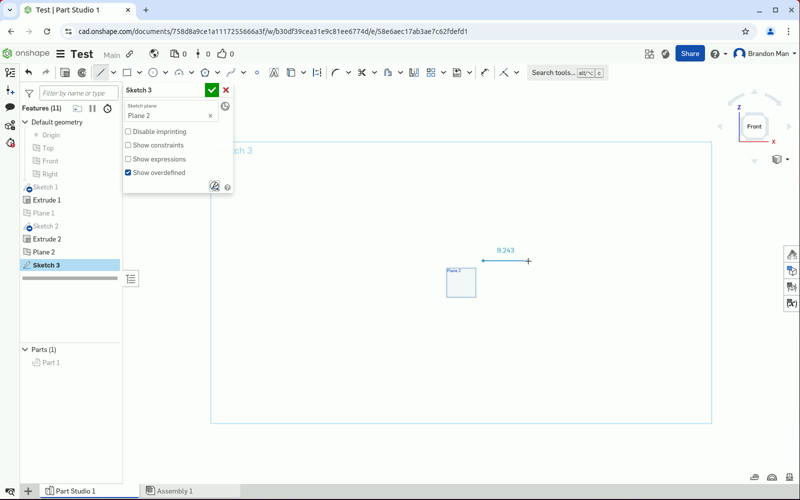
key_up(shift)
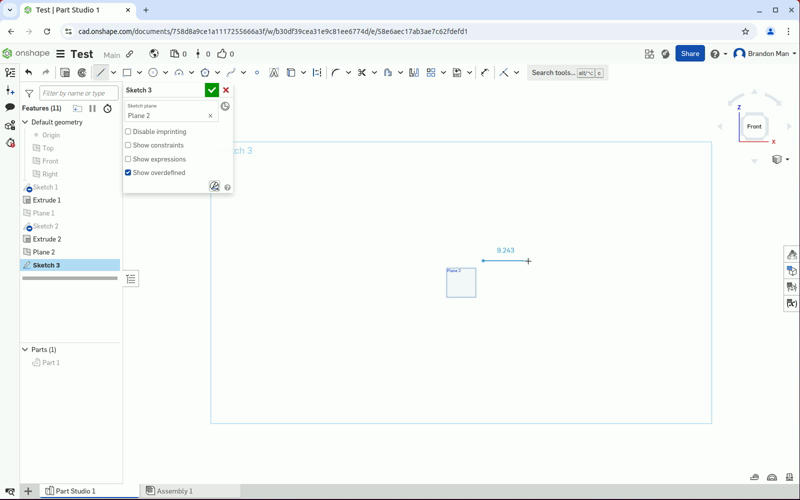
key_down(shift)
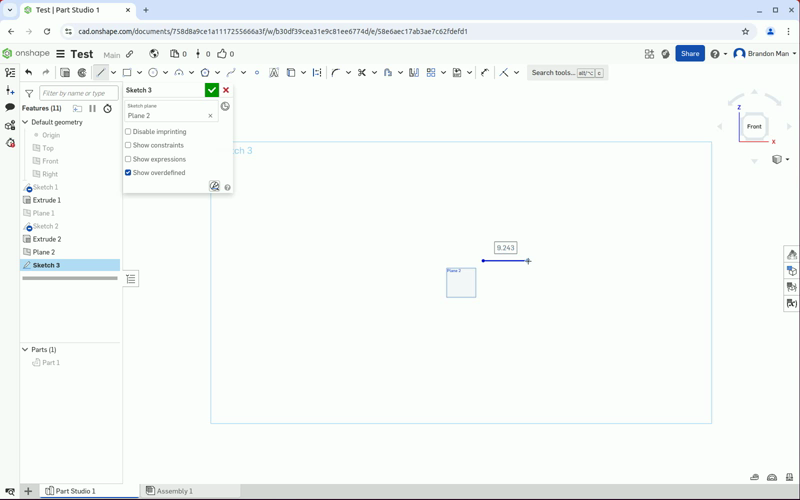
mouse_move(558, 260)
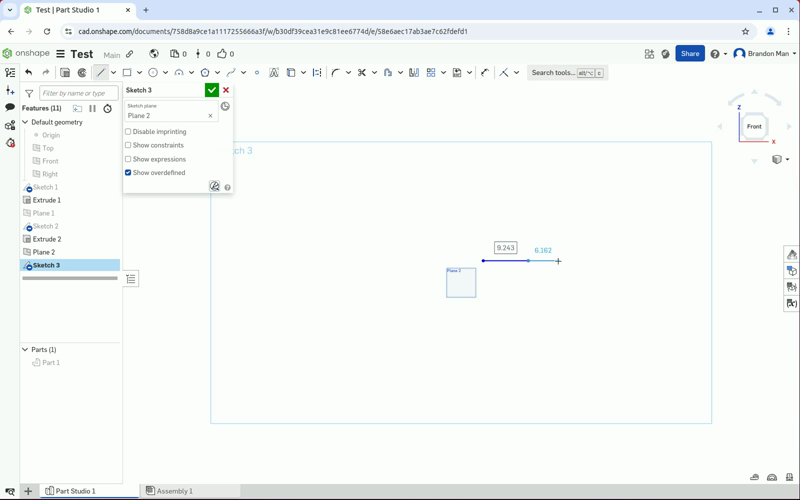
mouse_move(528, 215)
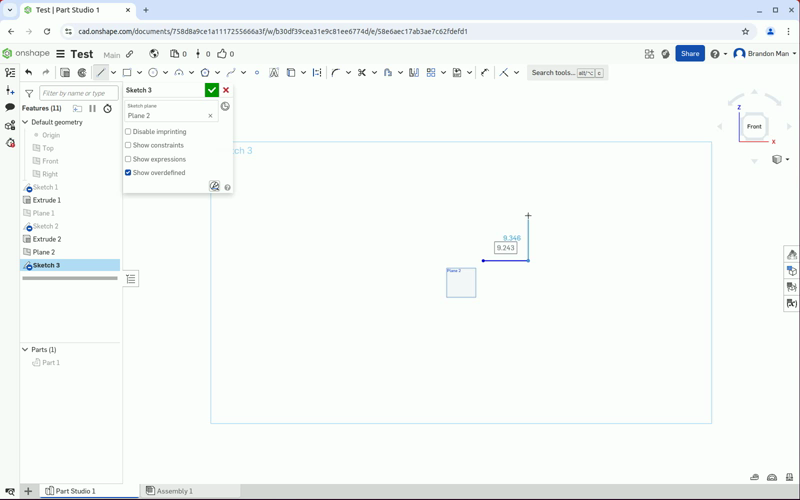
click(528, 215)
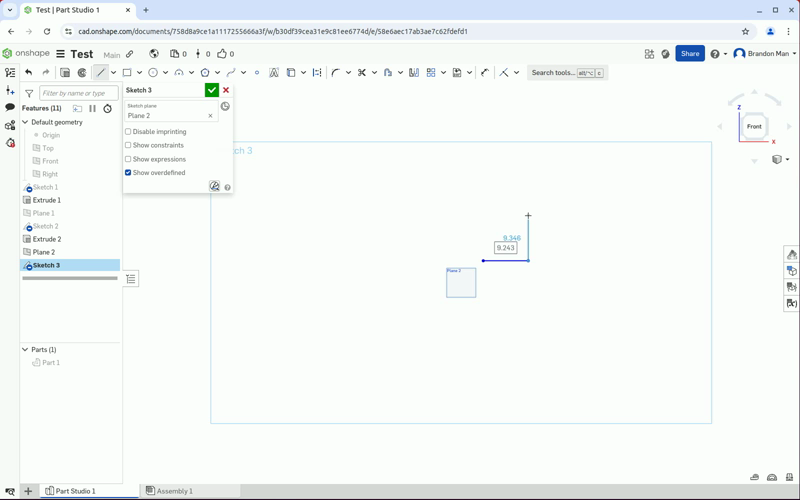
key_up(shift)
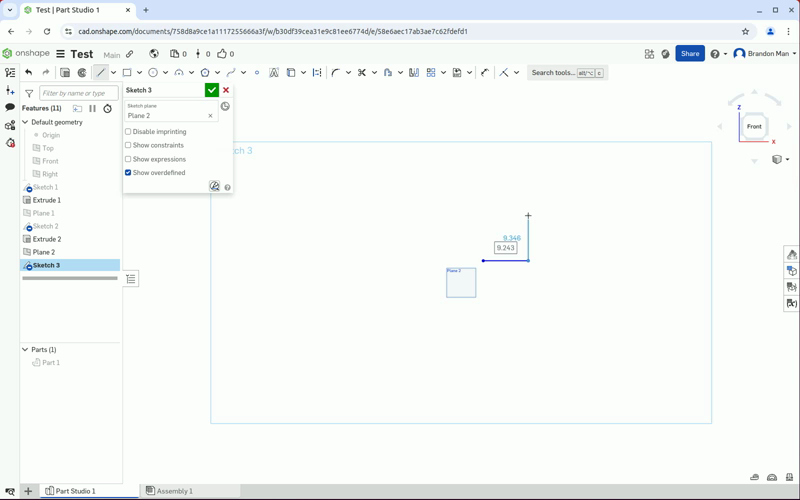
key_down(shift)
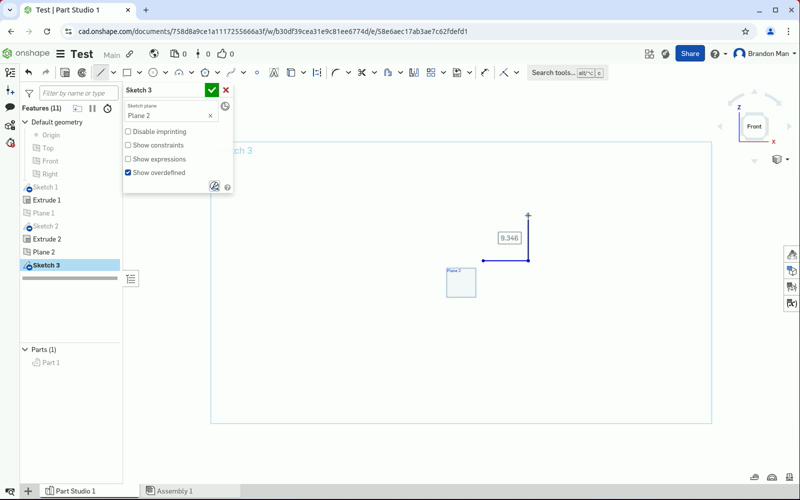
mouse_move(558, 215)
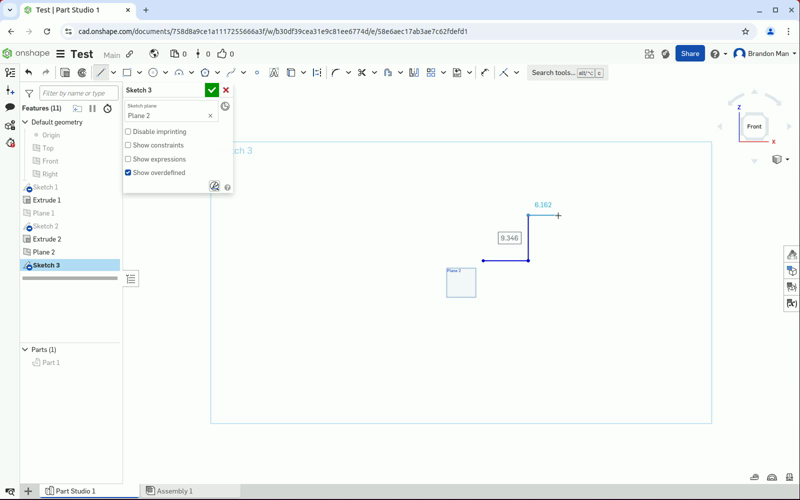
mouse_move(483, 215)
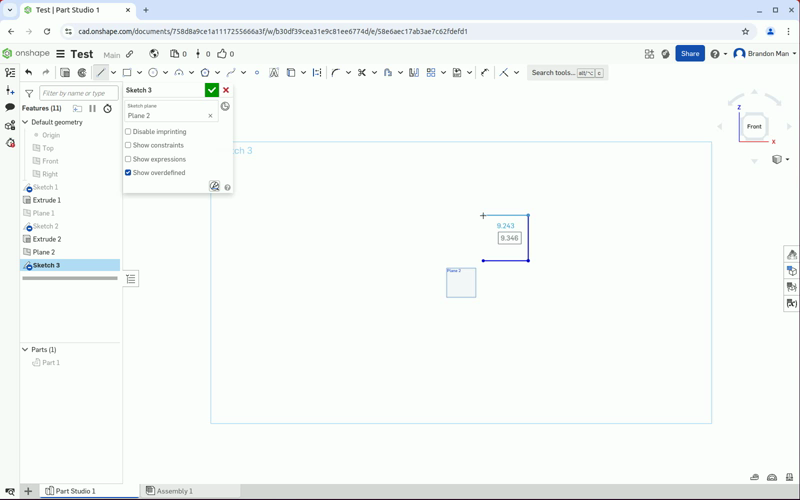
click(483, 215)
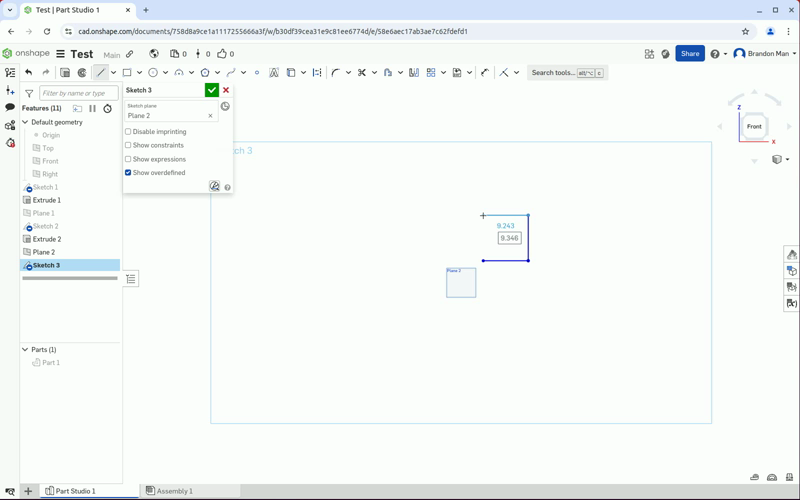
key_up(shift)
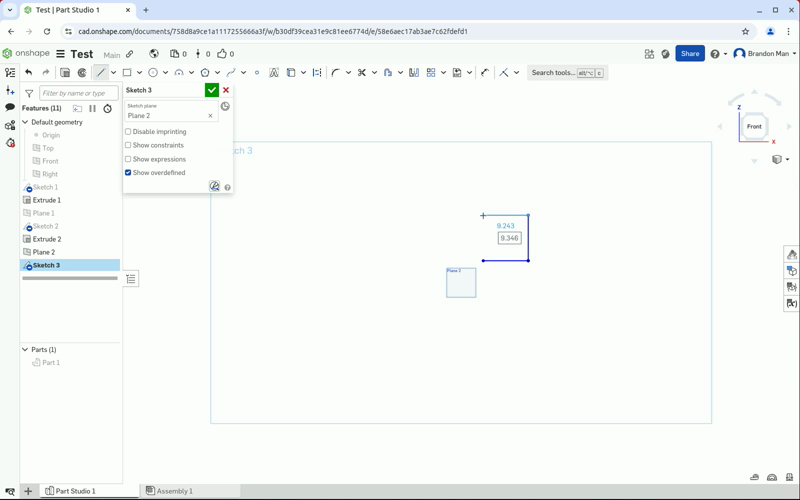
mouse_move(513, 215)
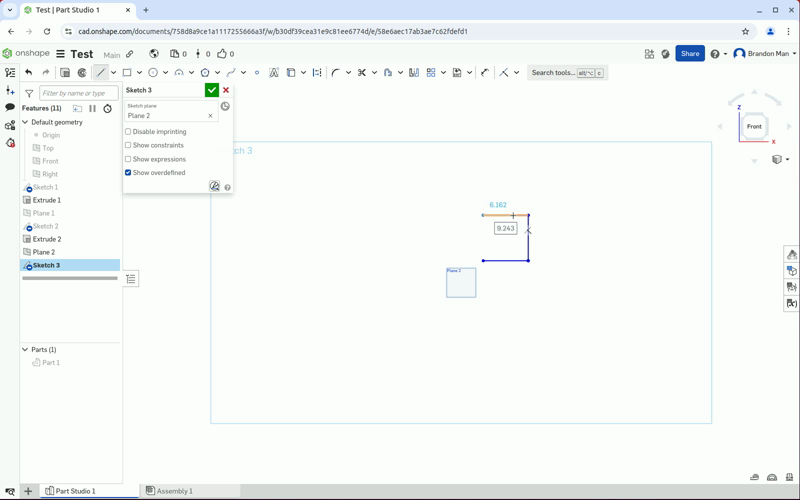
key_down(shift)
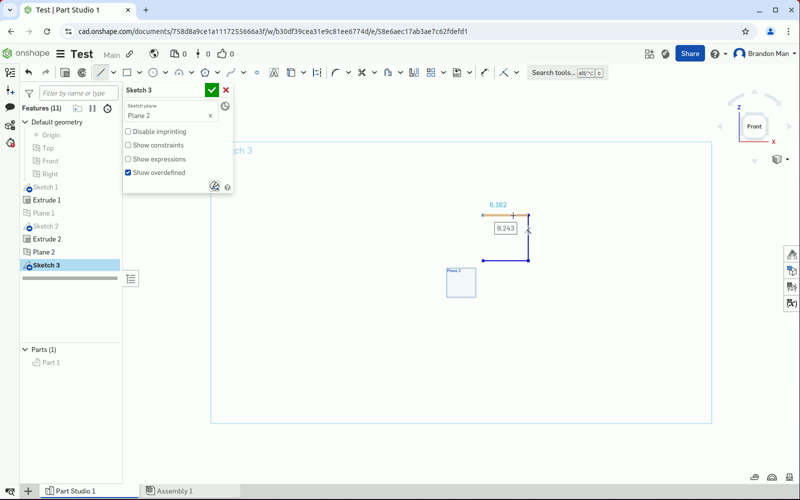
mouse_move(483, 260)
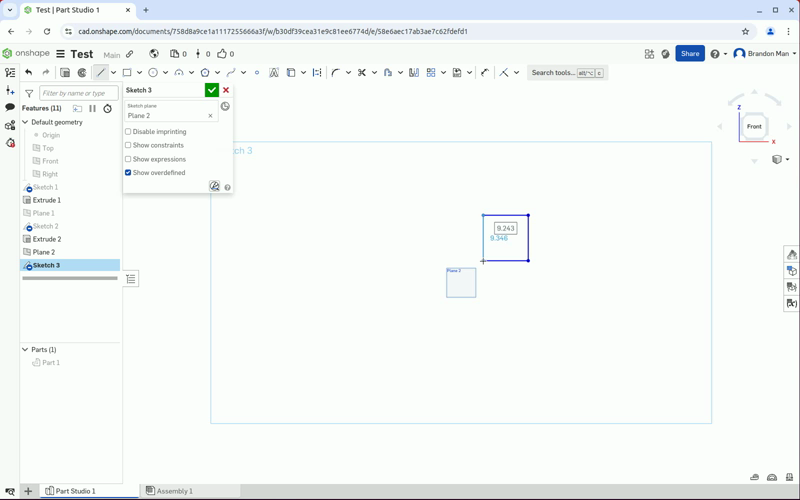
key_up(shift)
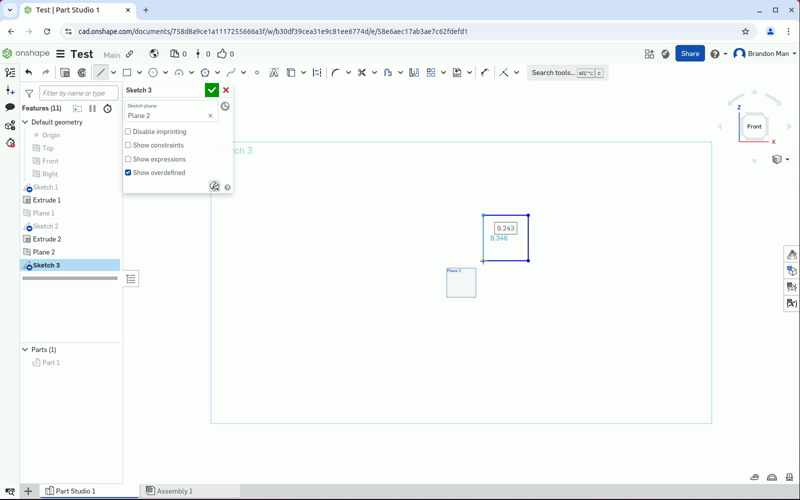
click(483, 260)
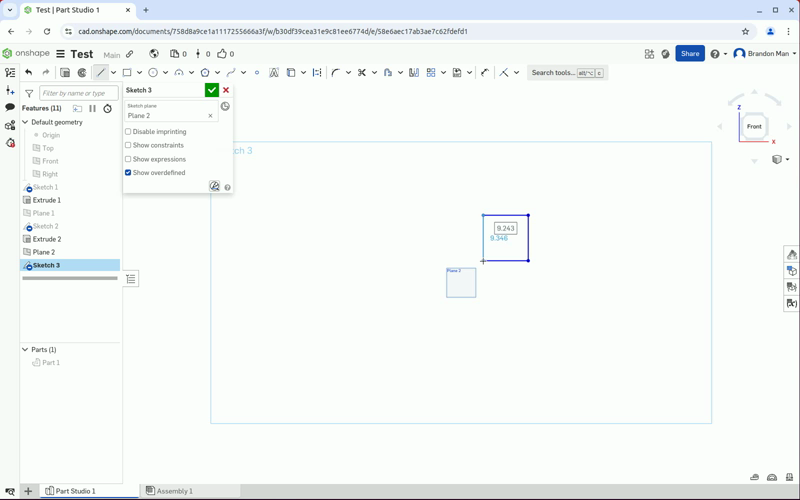
key(esc)
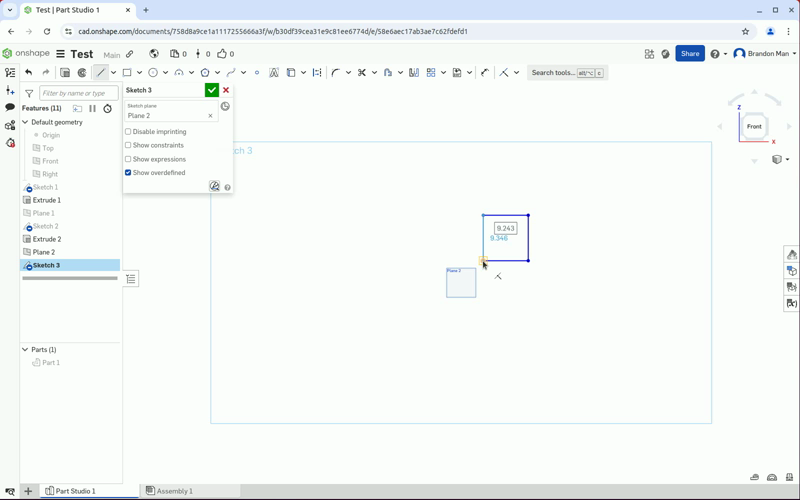
mouse_move(520, 237)
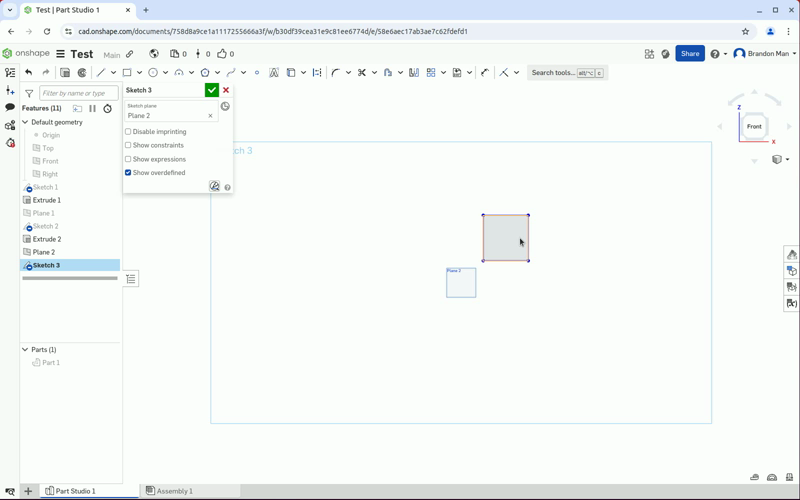
click(520, 237)
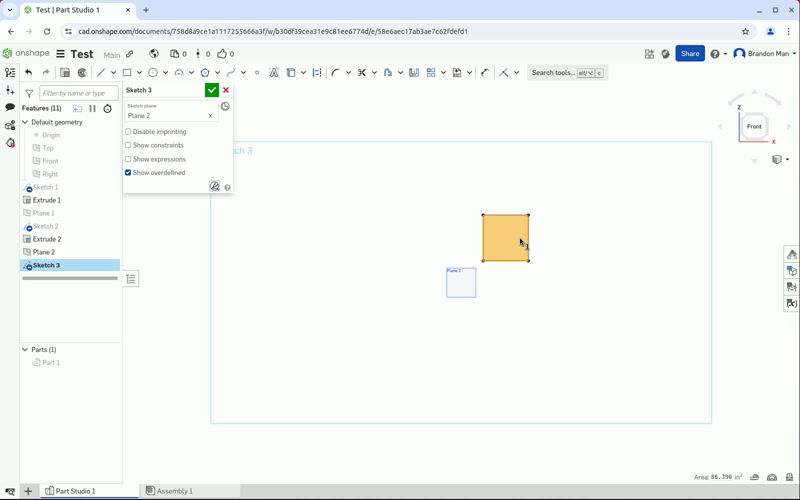
mouse_move(73, 352)
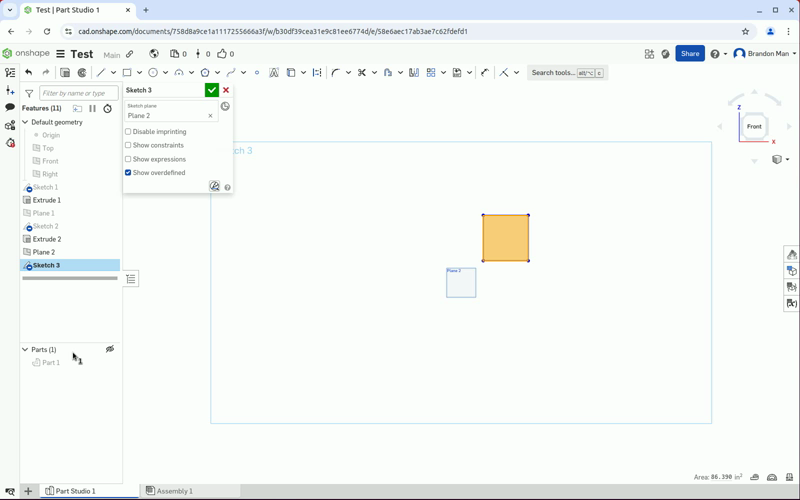
key(shift+y)
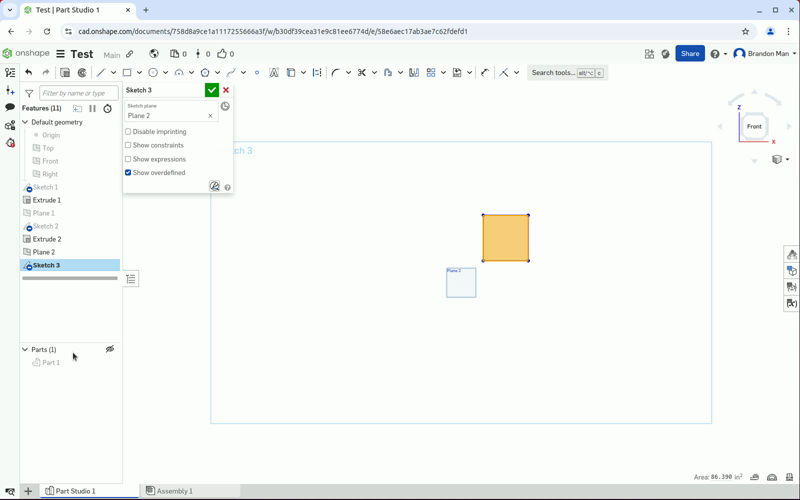
key(shift+e)
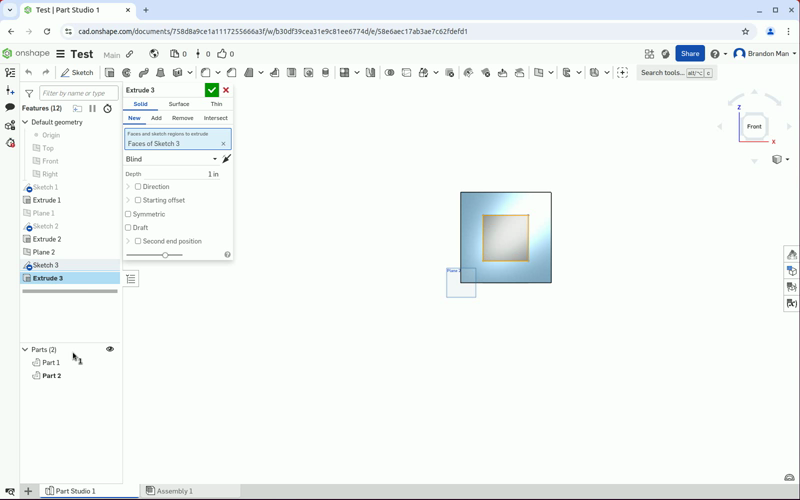
mouse_move(143, 106)
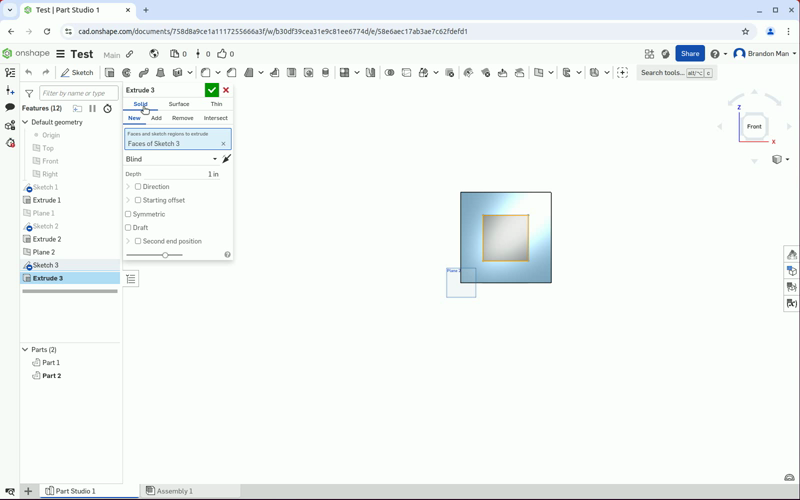
click(143, 106)
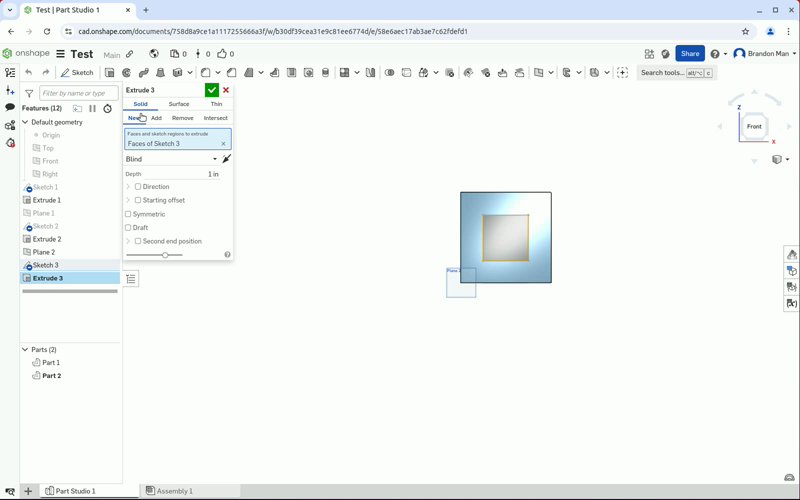
mouse_move(137, 120)
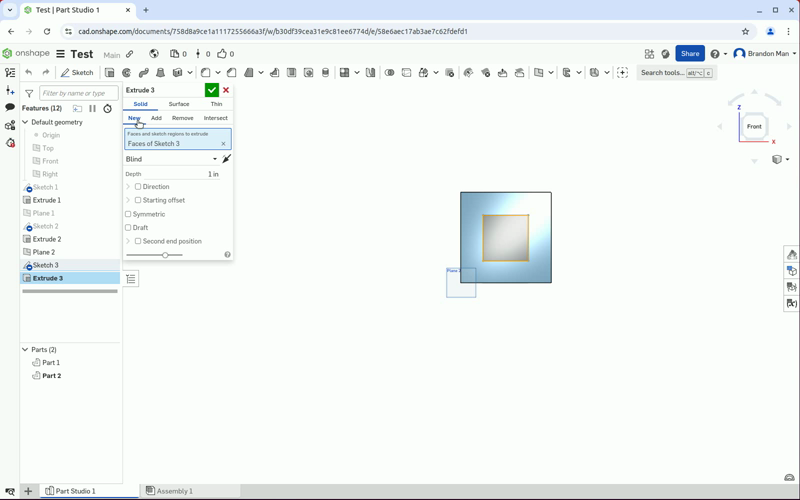
click(137, 120)
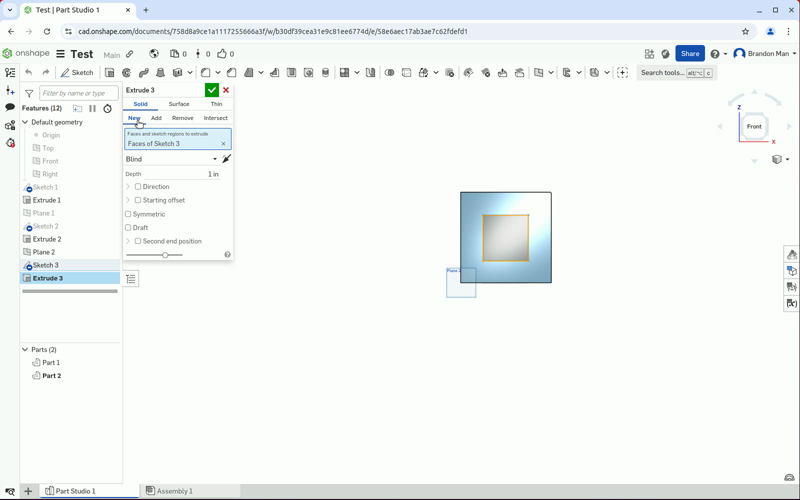
key(tab, 4)
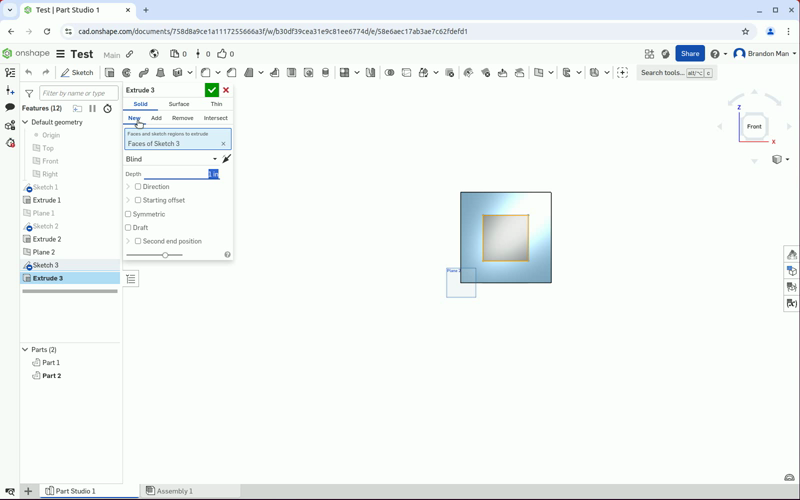
text(4.574)
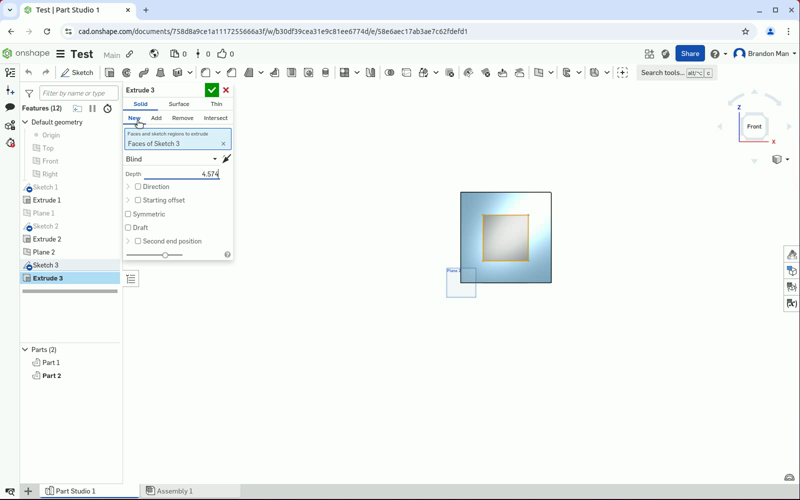
key(enter)
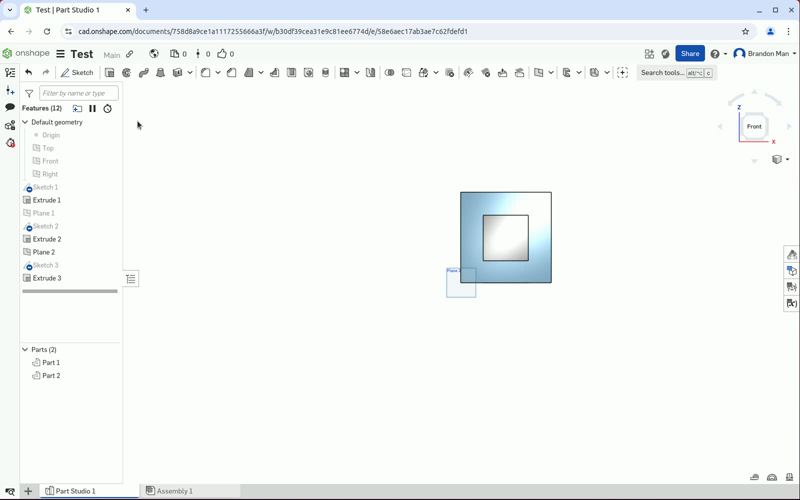
key(shift+h)
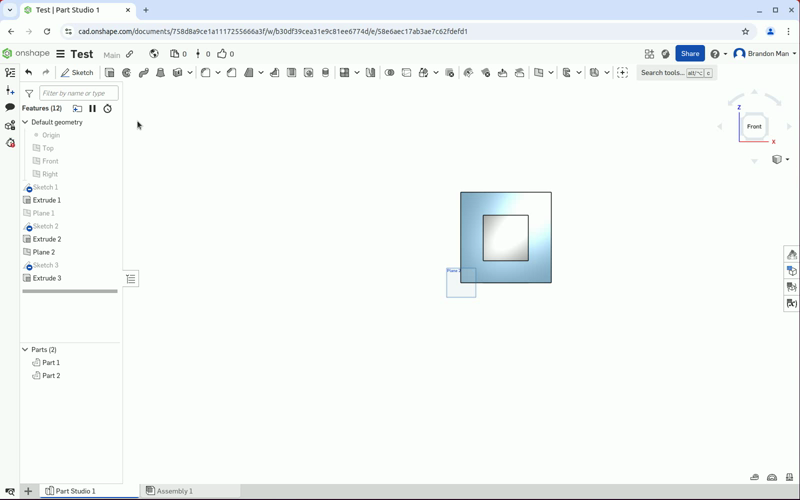
key(shift+h)
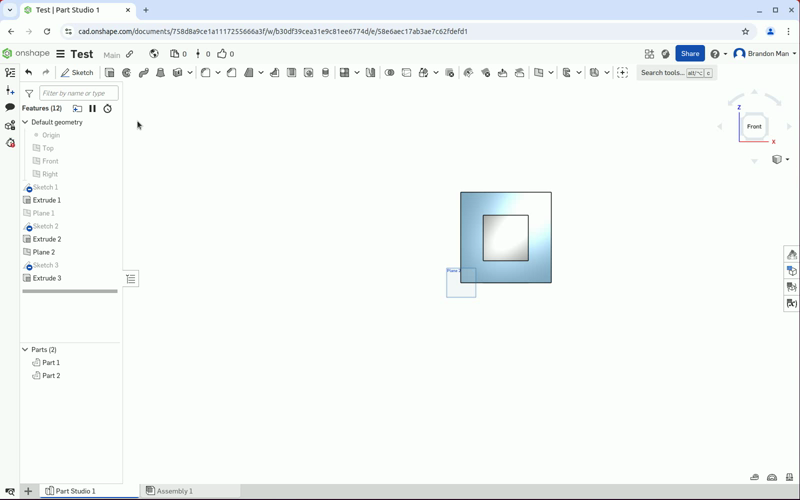
mouse_move(73, 189)
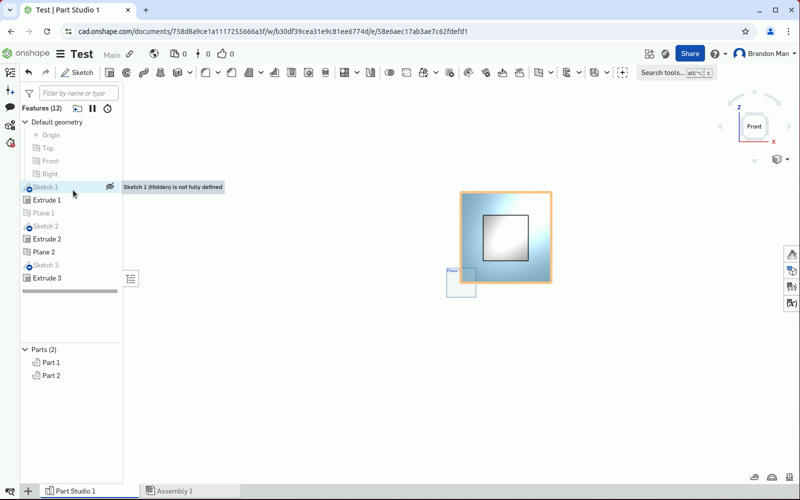
click(73, 189)
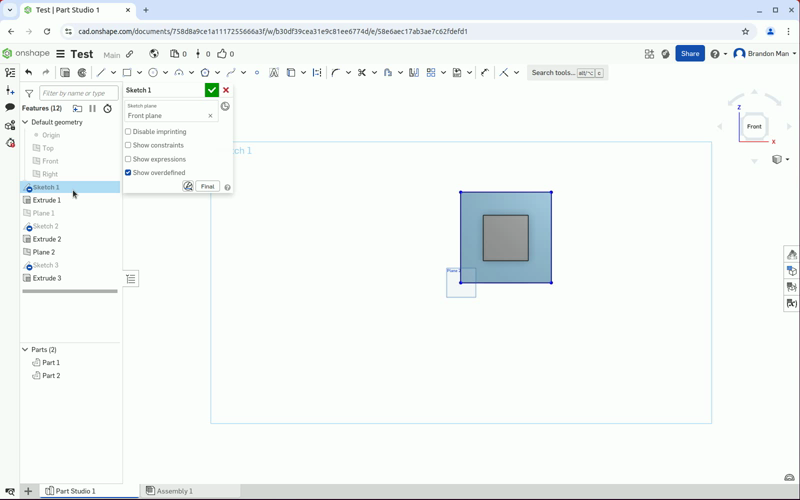
mouse_move(229, 92)
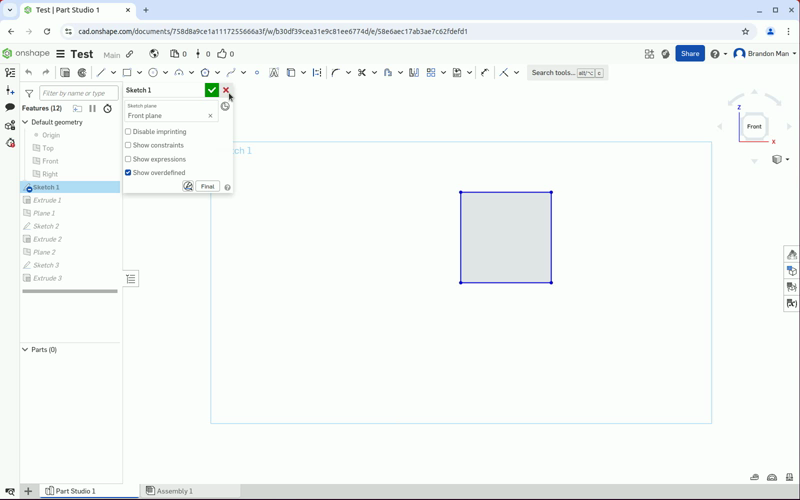
click(229, 92)
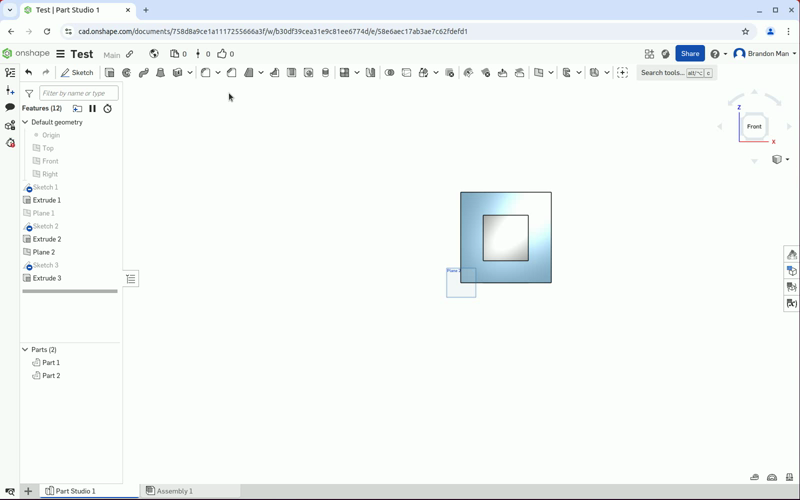
mouse_move(73, 352)
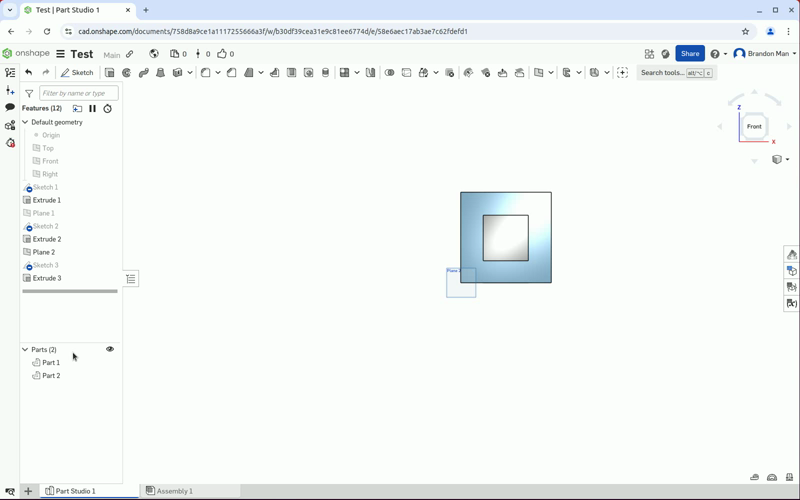
key(y)
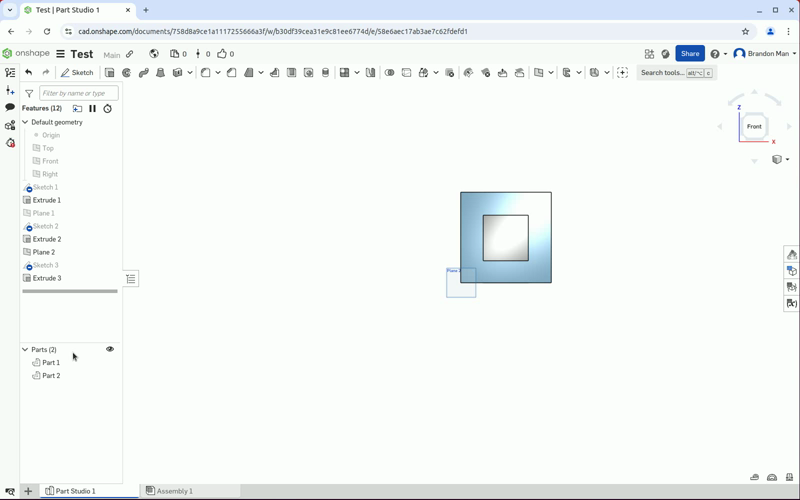
key(shift+p)
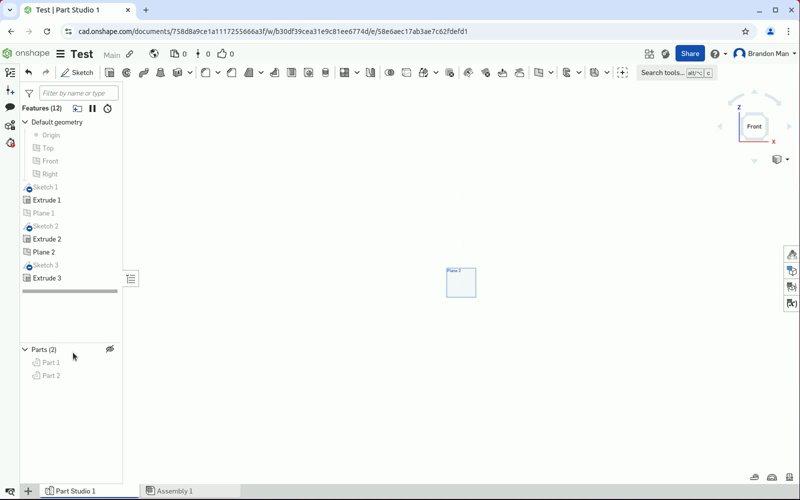
key(space)
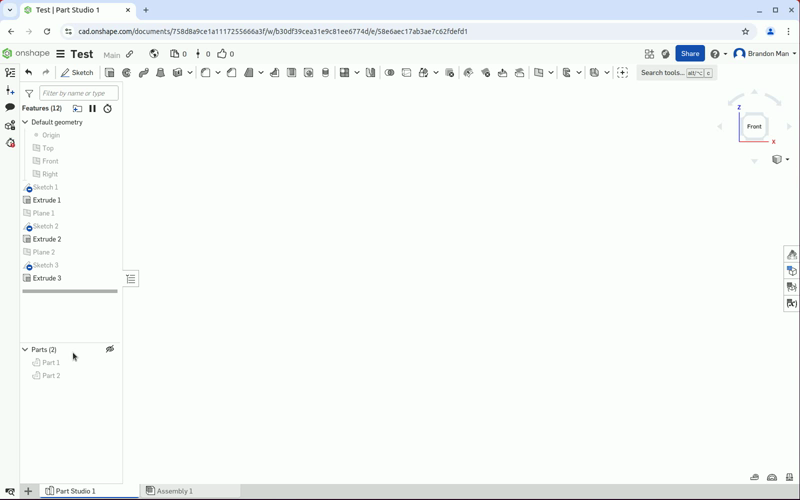
key_down(shift)
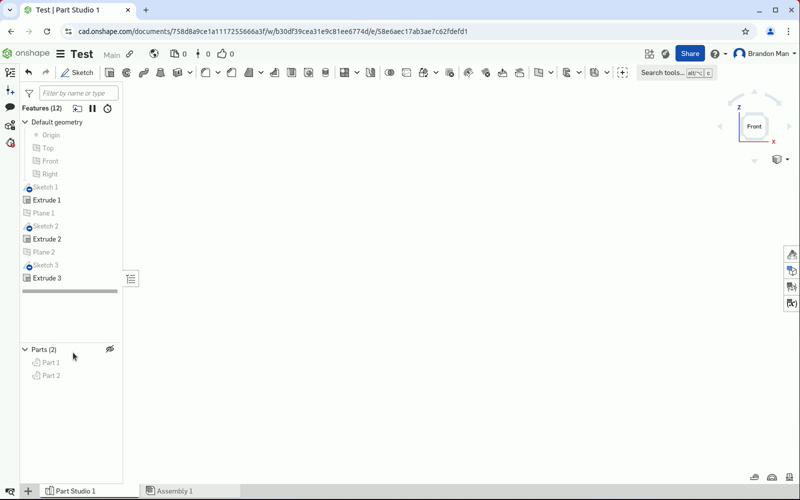
key(left)
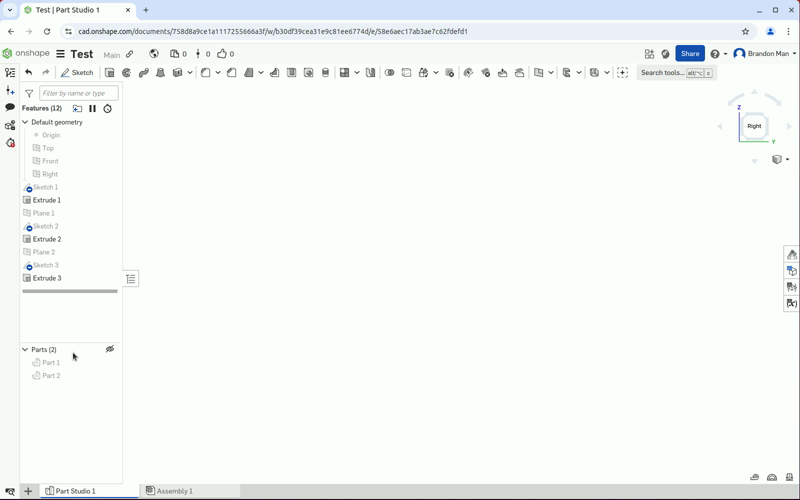
key_up(shift)
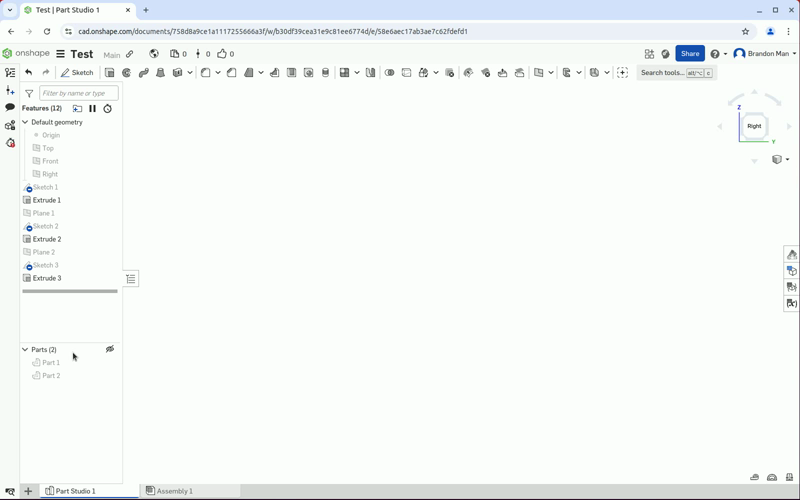
mouse_move(73, 352)
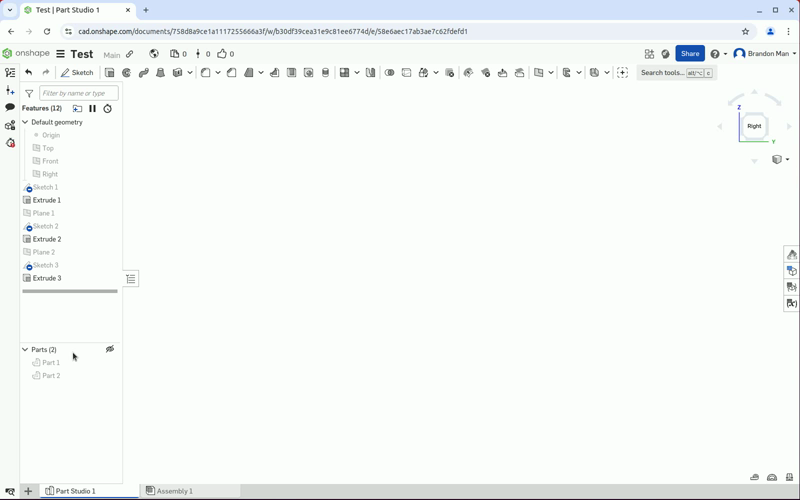
key(shift+y)
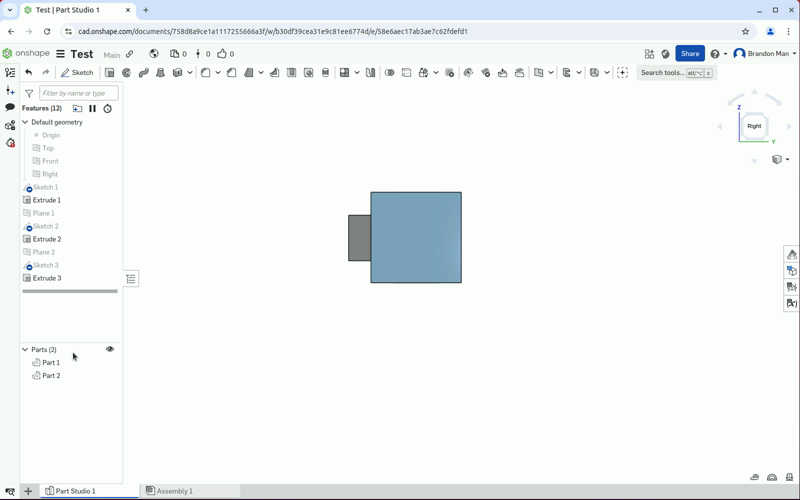
mouse_move(541, 75)
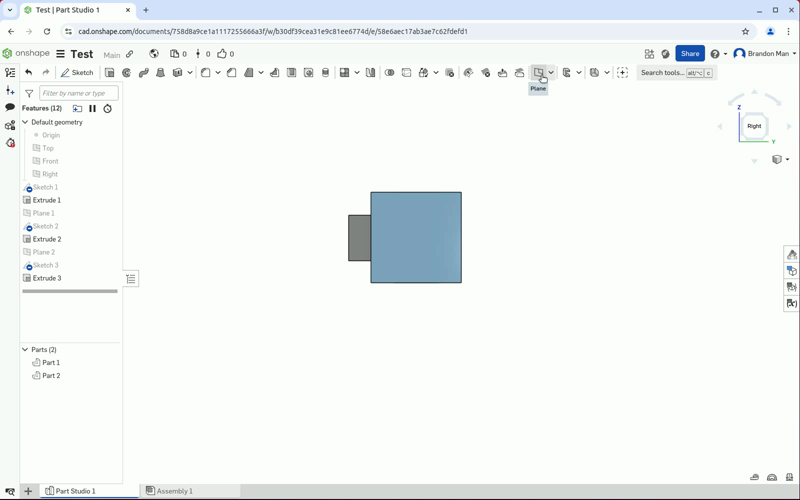
click(541, 75)
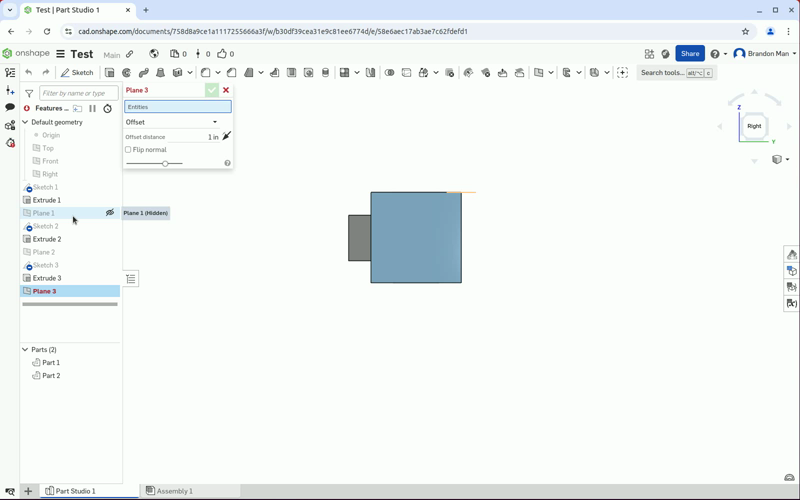
scroll(3)
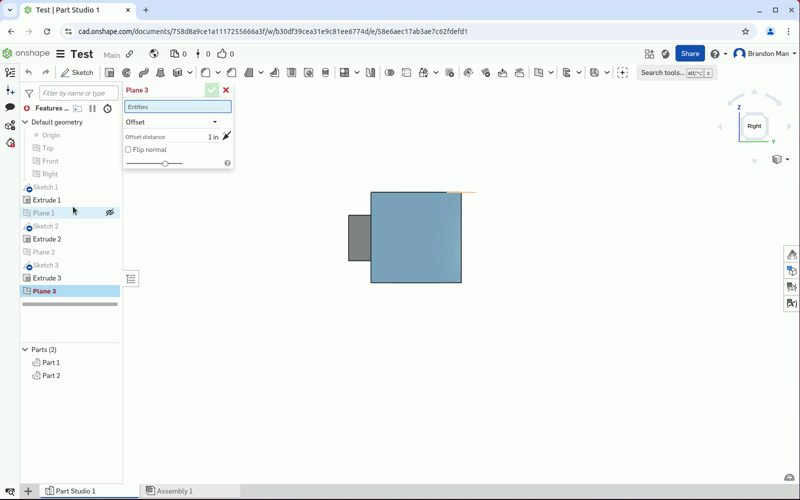
mouse_move(73, 176)
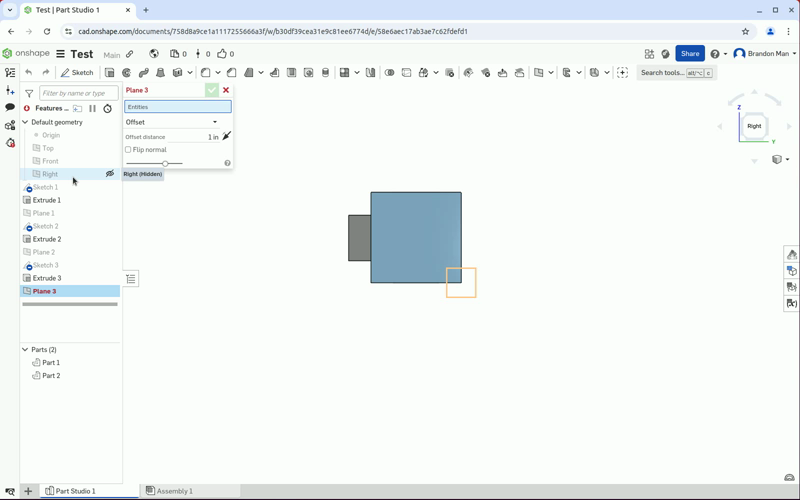
click(73, 176)
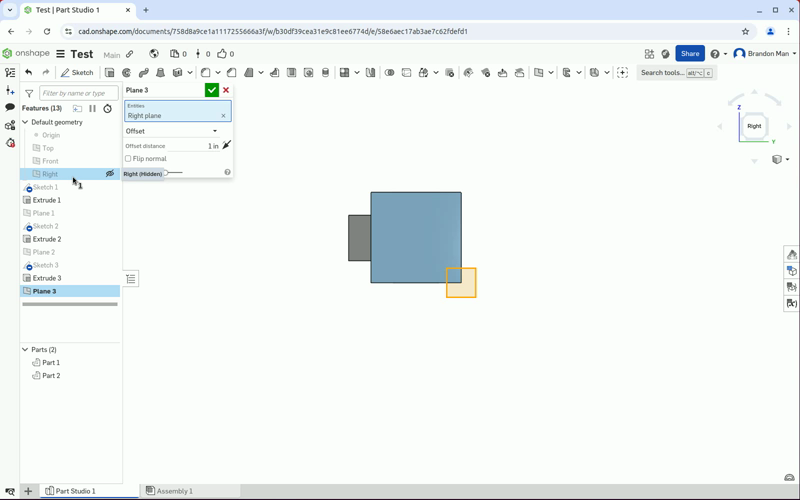
key(tab, 2)
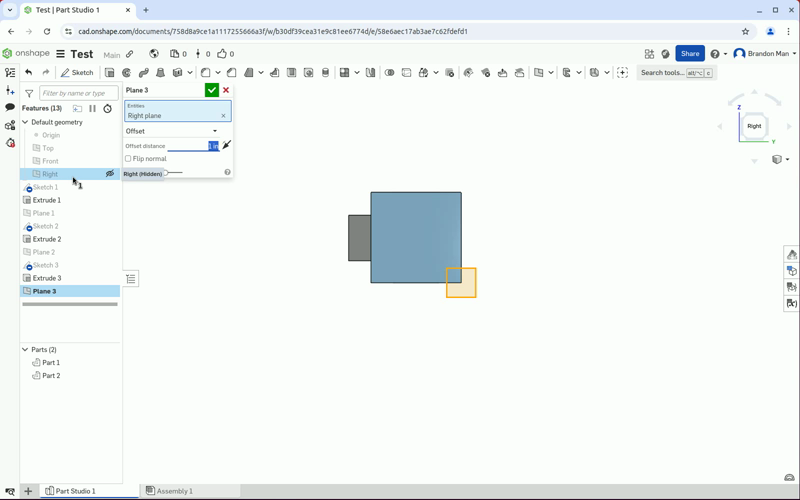
text(18.548)
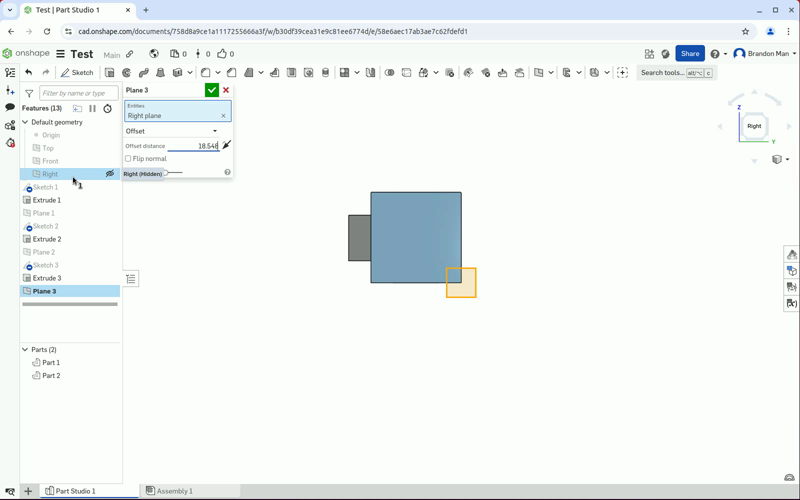
key(enter, 2)
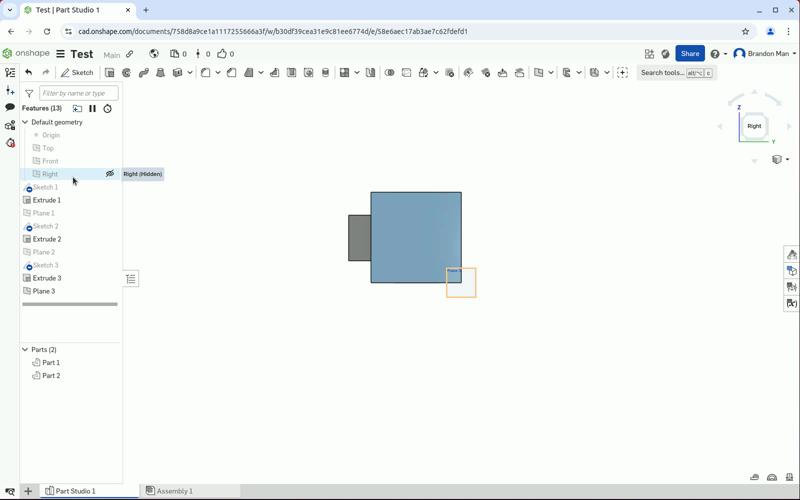
key(shift+s)
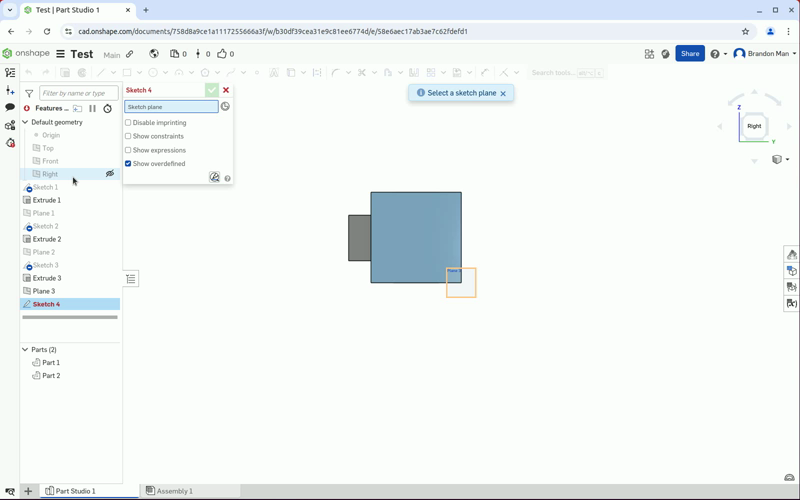
mouse_move(73, 293)
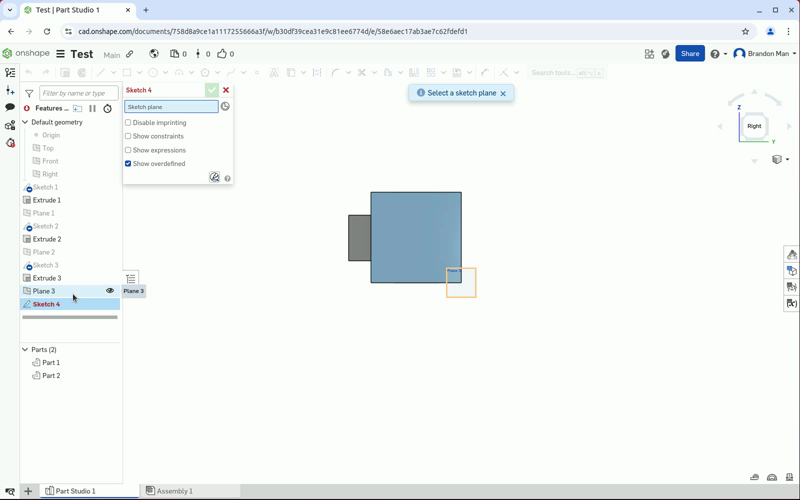
click(73, 293)
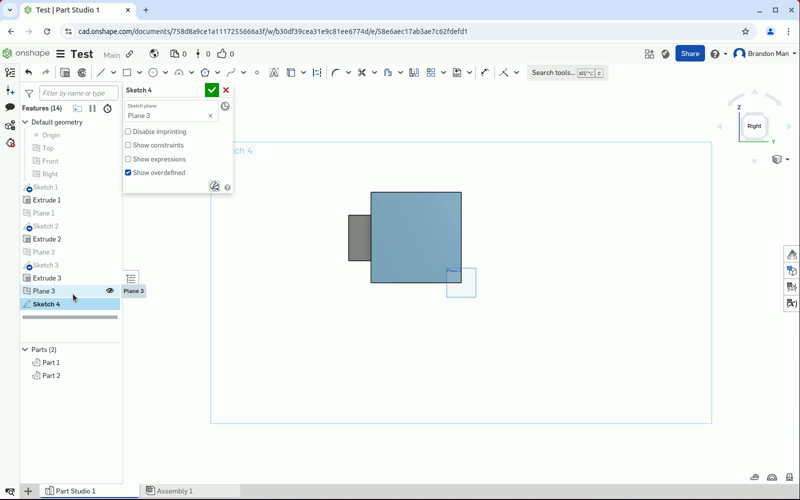
mouse_move(73, 352)
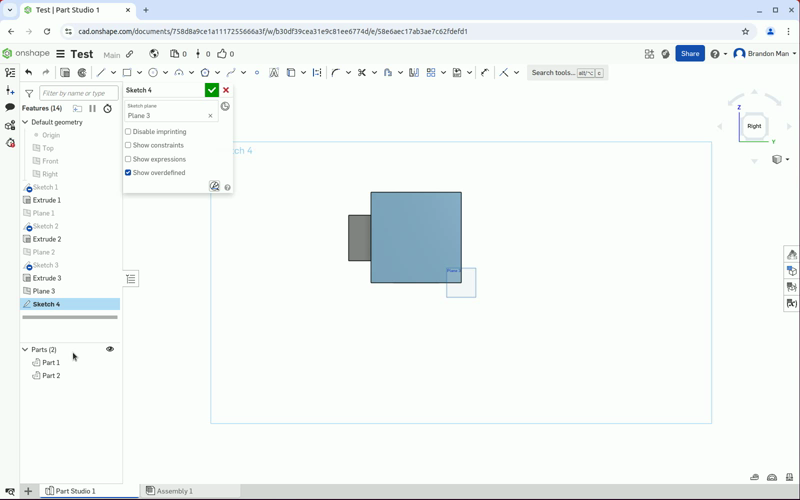
key(y)
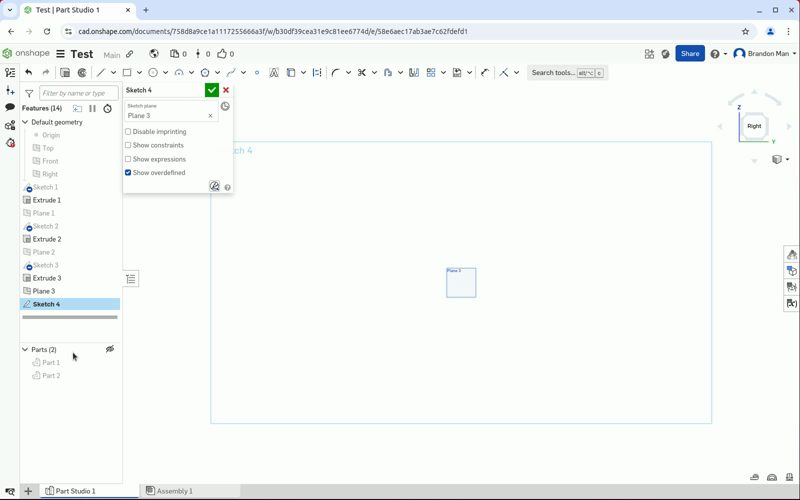
key(c)
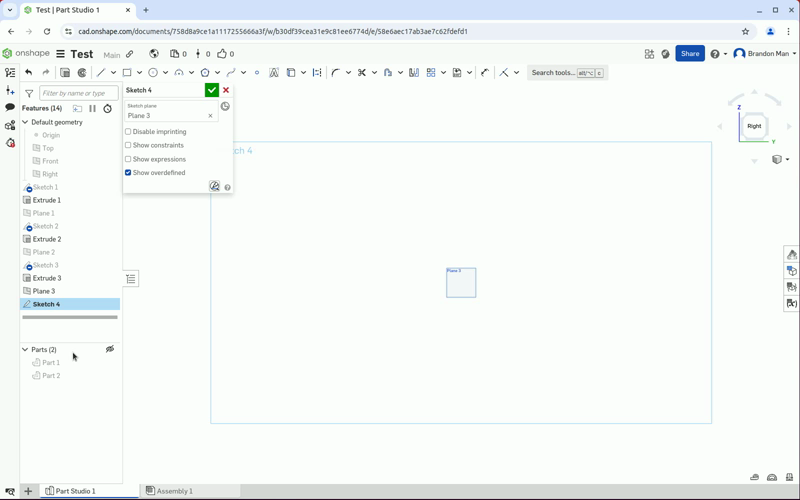
key_down(shift)
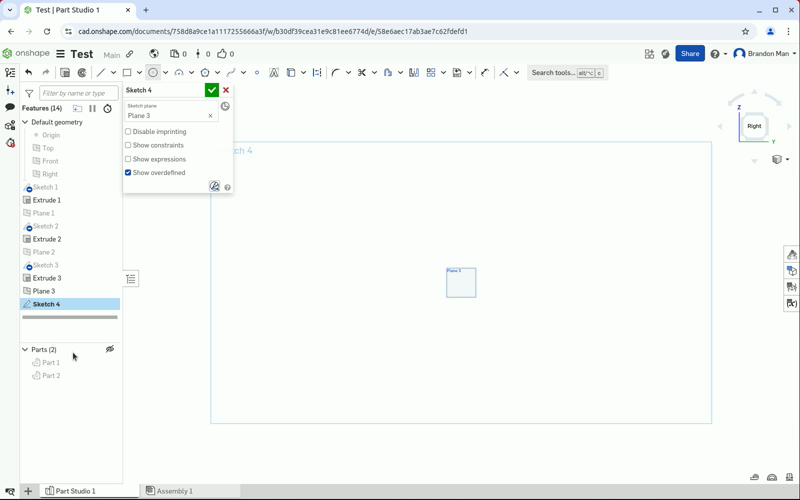
mouse_move(415, 238)
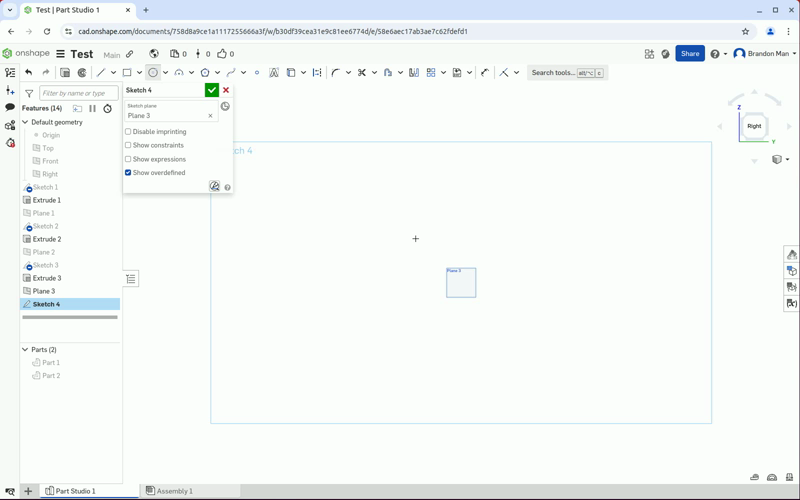
click(415, 238)
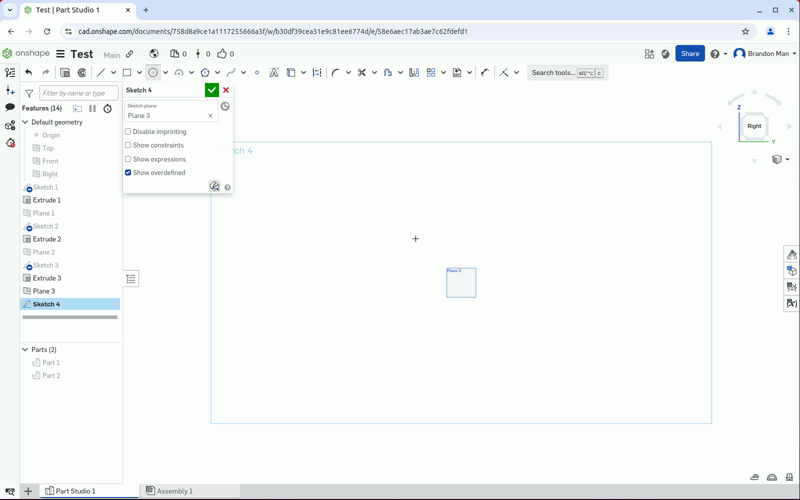
key_up(shift)
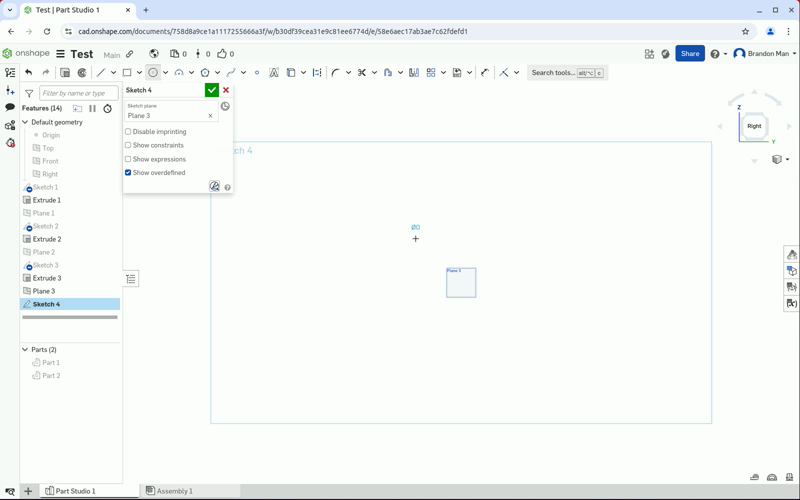
mouse_move(438, 238)
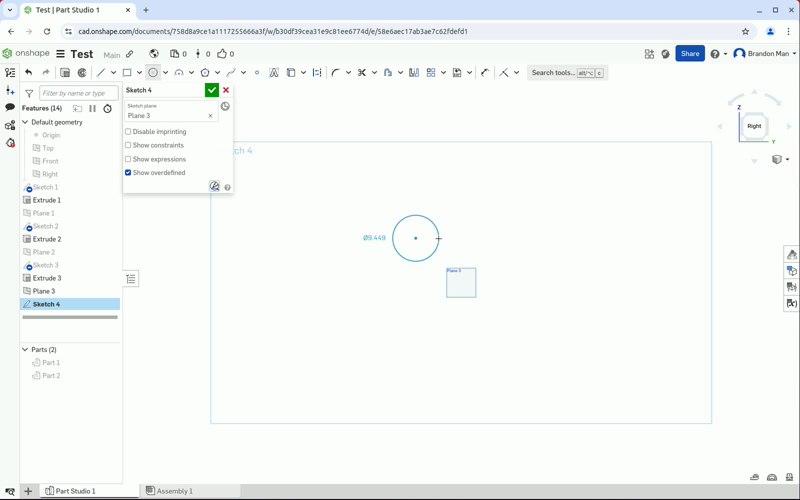
click(438, 238)
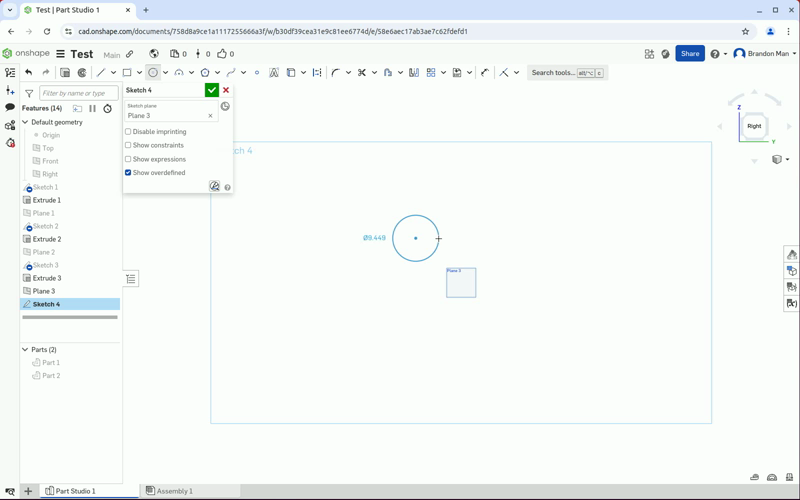
key(esc)
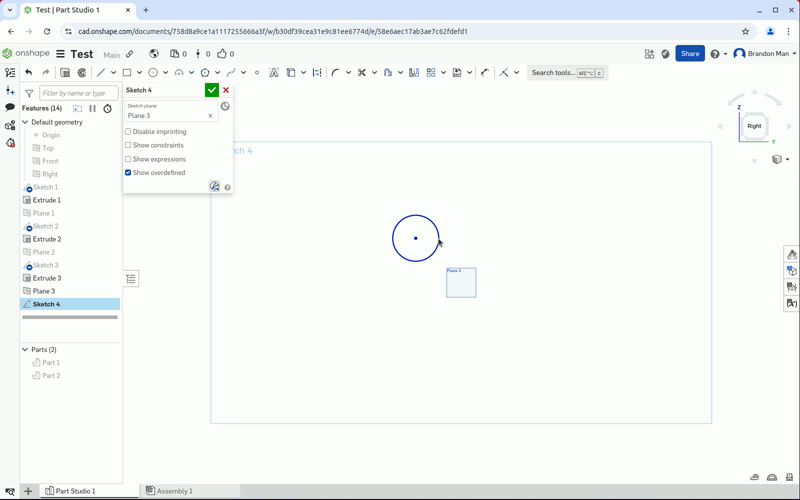
mouse_move(433, 228)
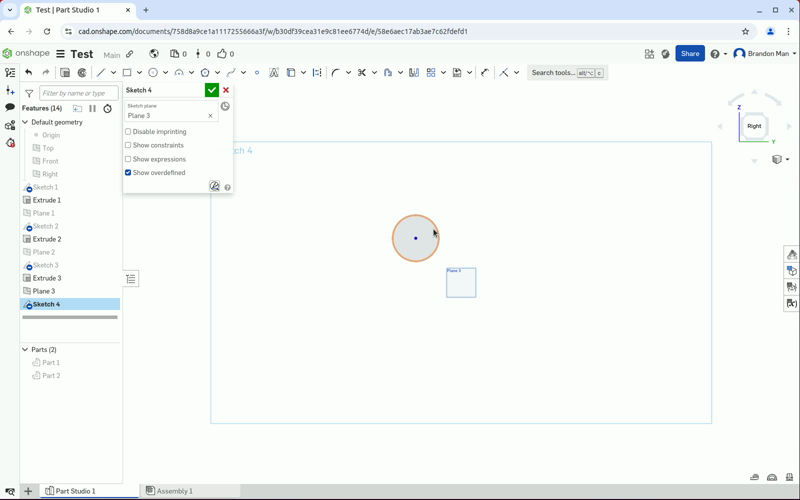
scroll(6)
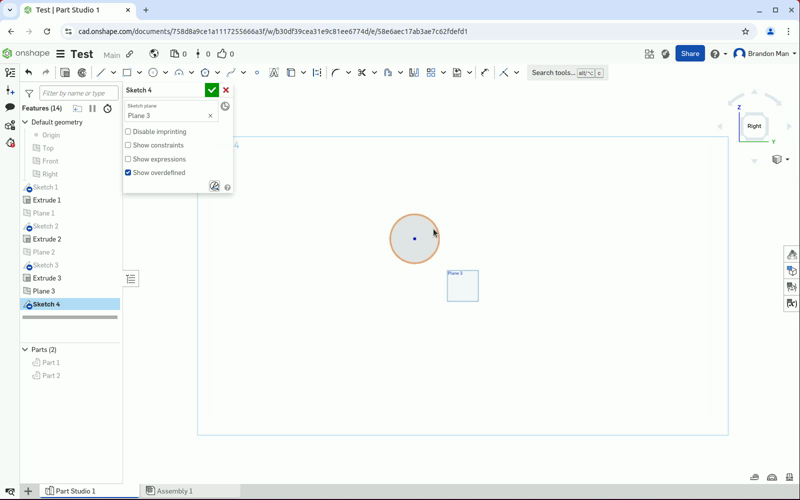
scroll(6)
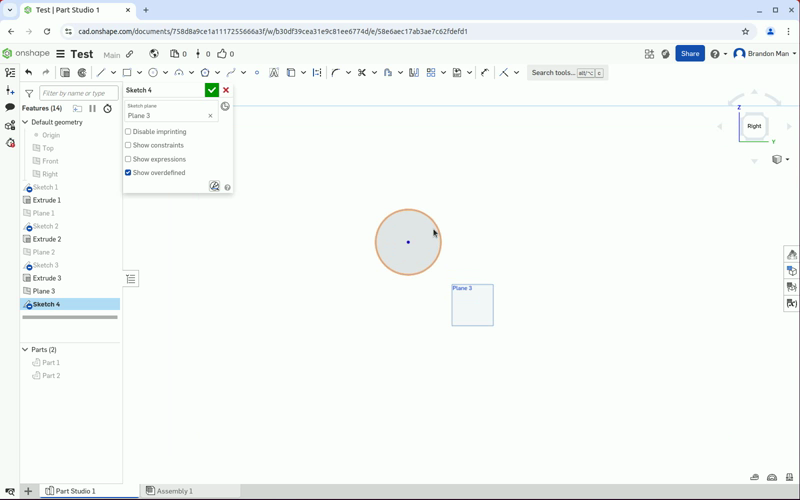
scroll(6)
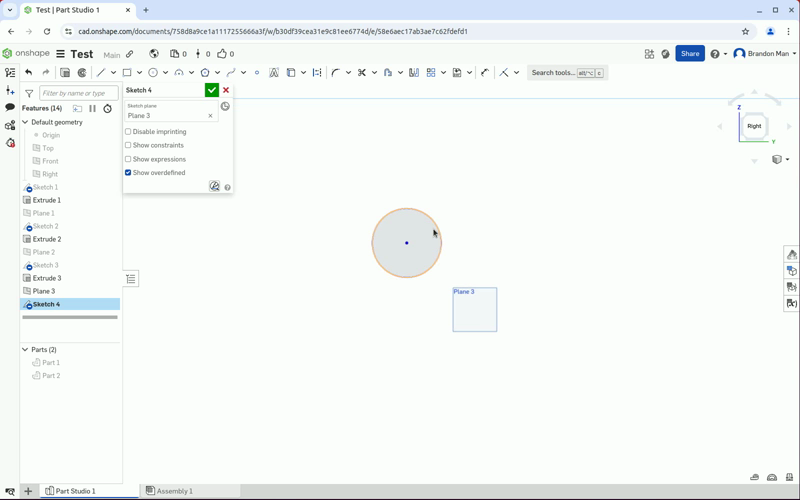
scroll(6)
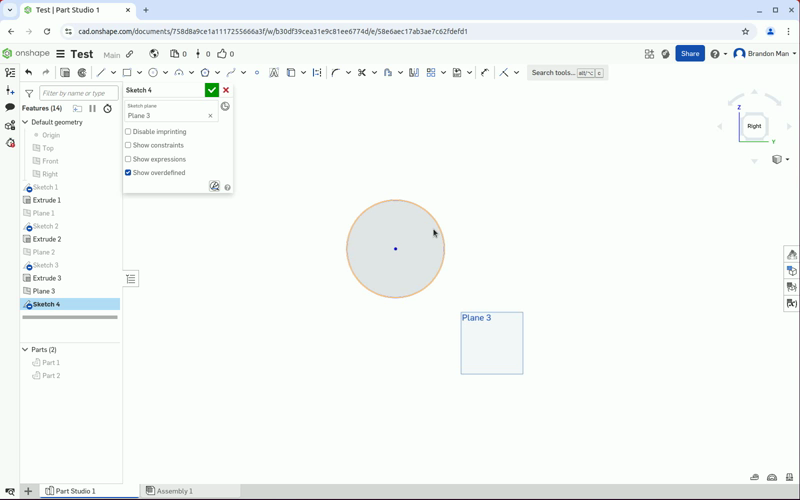
scroll(6)
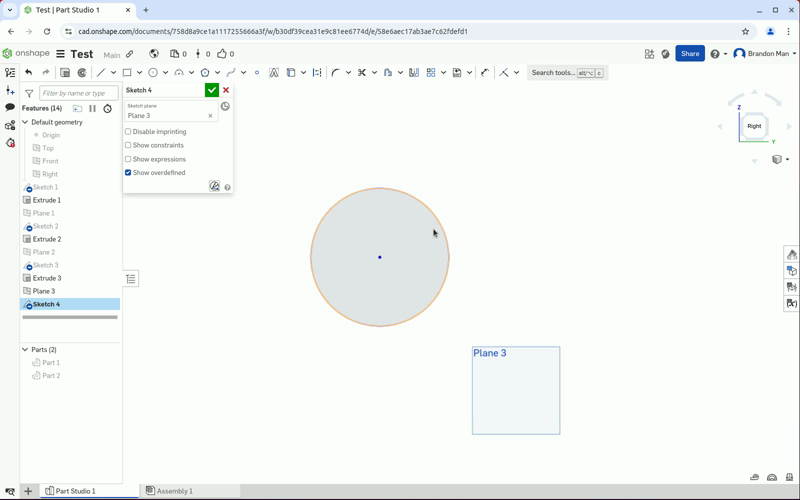
scroll(6)
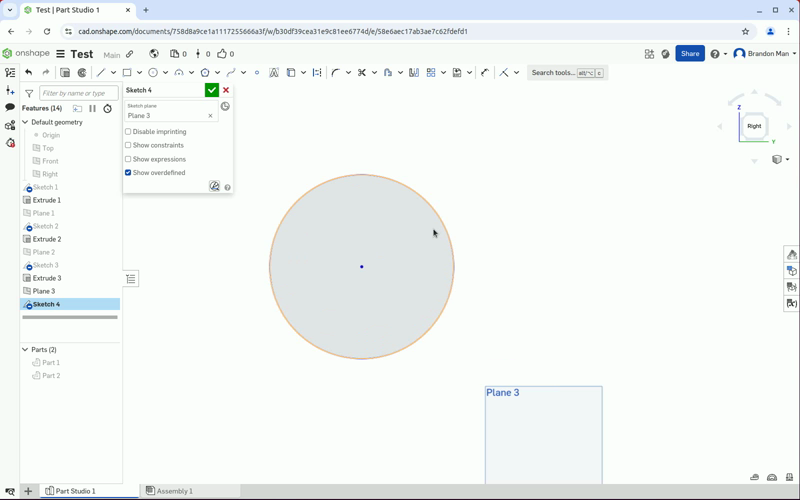
scroll(6)
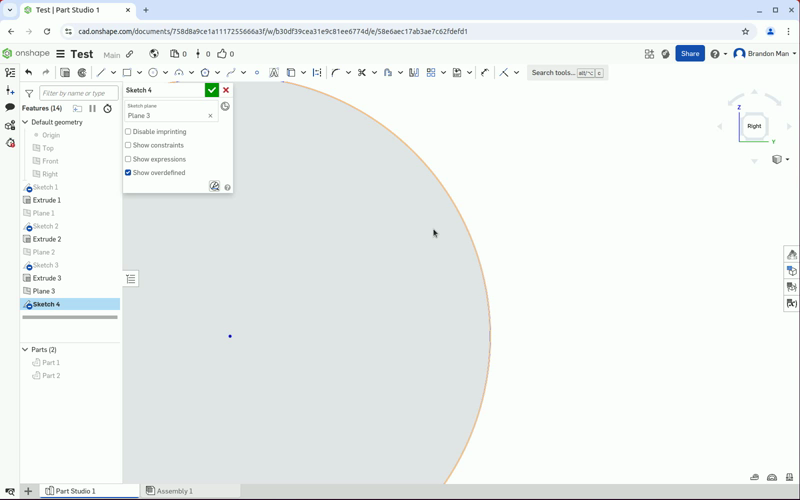
click(433, 228)
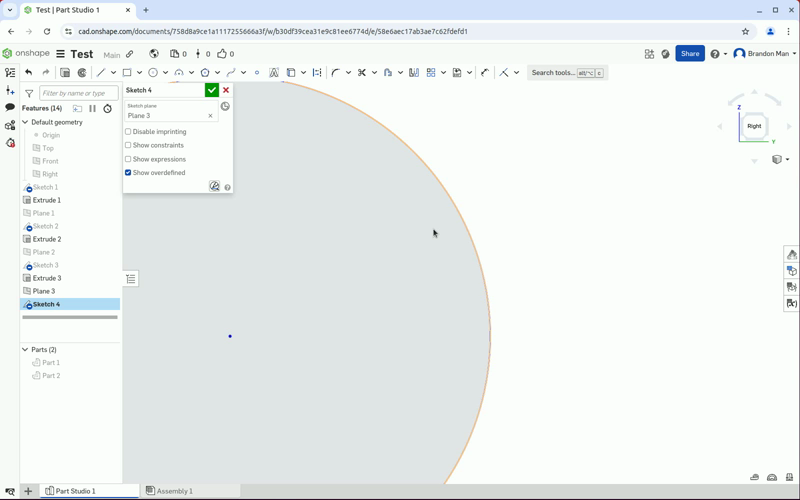
scroll(-6)
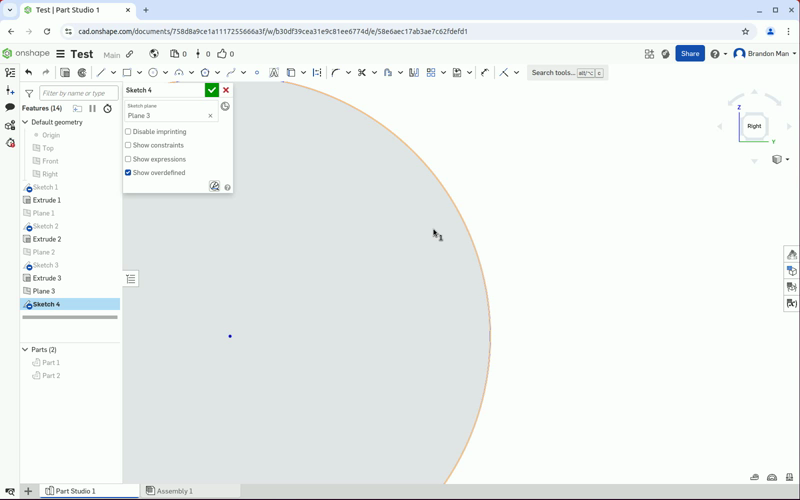
scroll(-6)
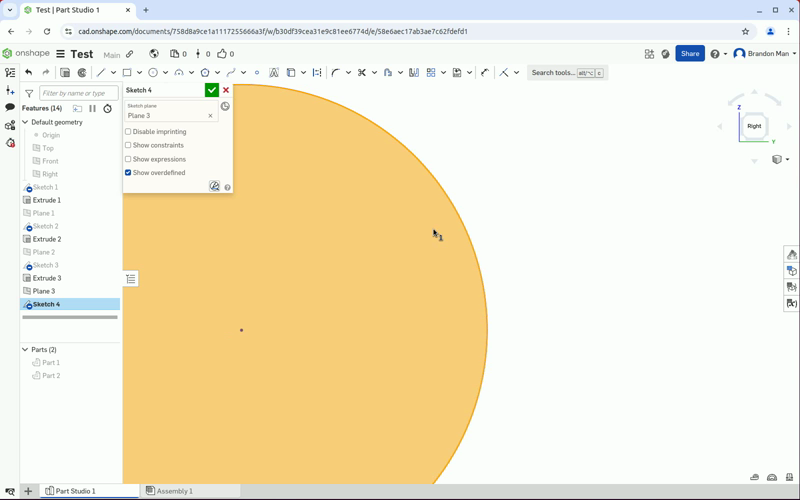
scroll(-6)
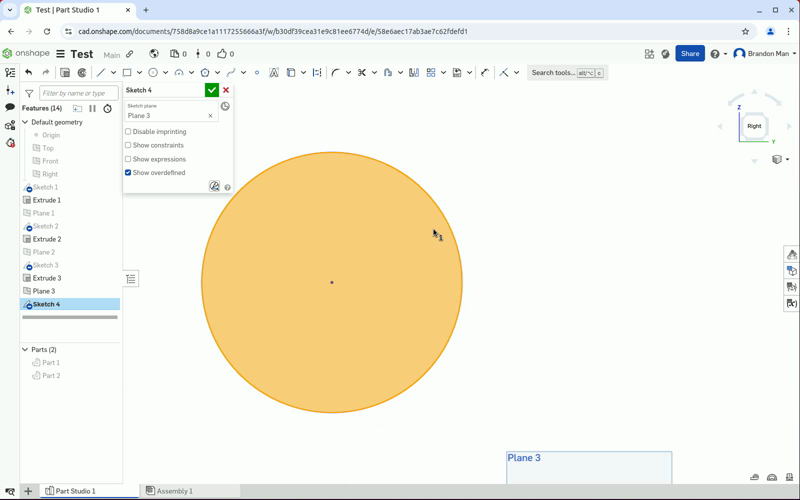
scroll(-6)
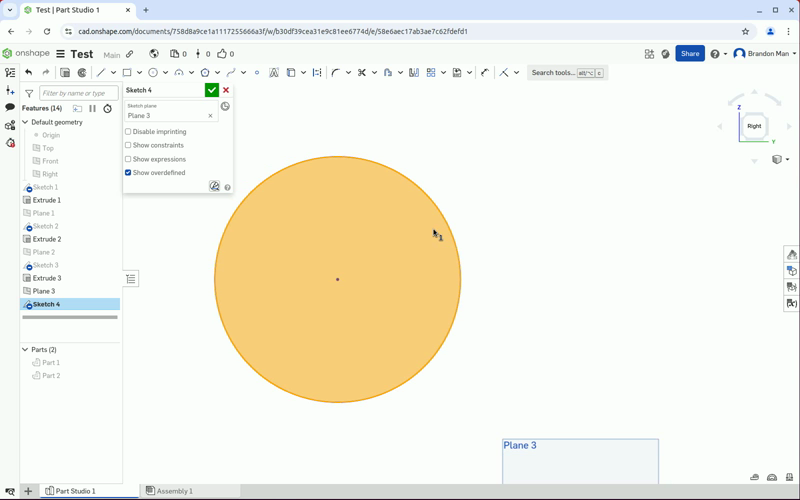
scroll(-6)
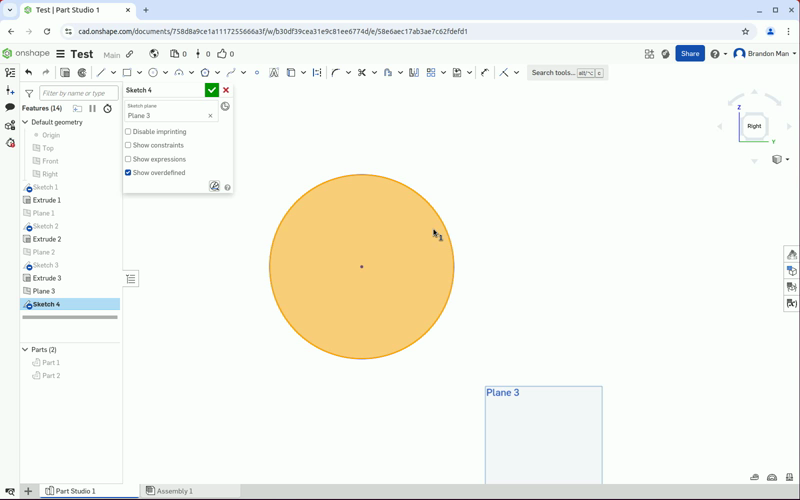
scroll(-6)
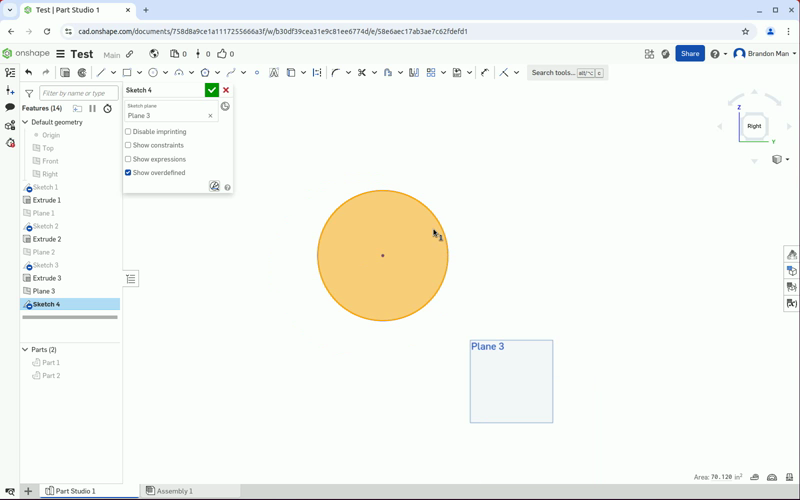
scroll(-6)
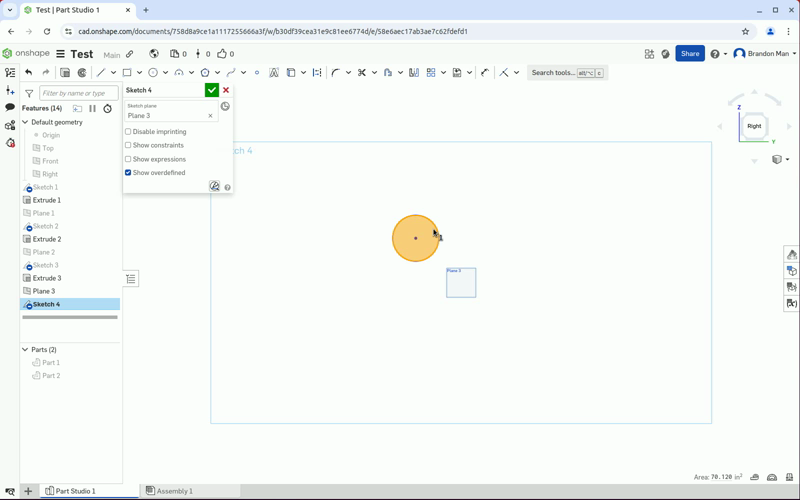
mouse_move(73, 352)
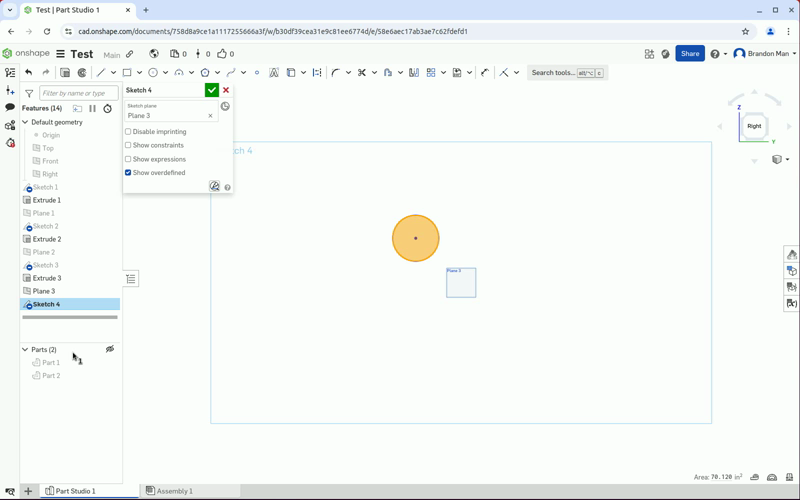
key(shift+y)
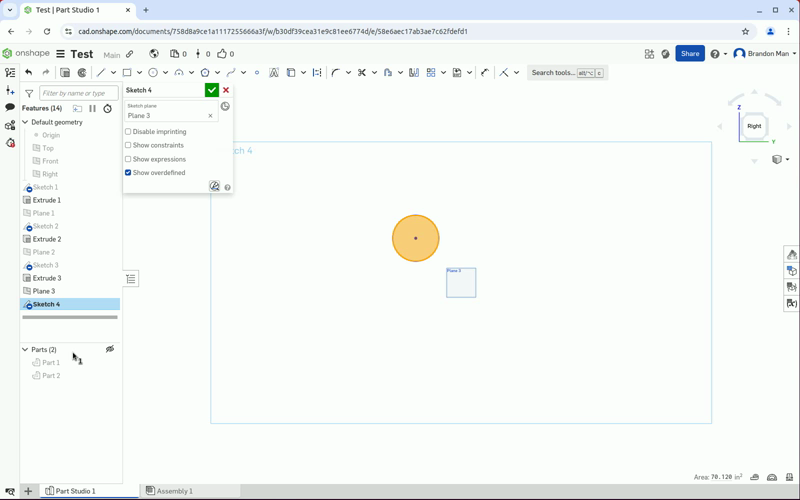
key(shift+e)
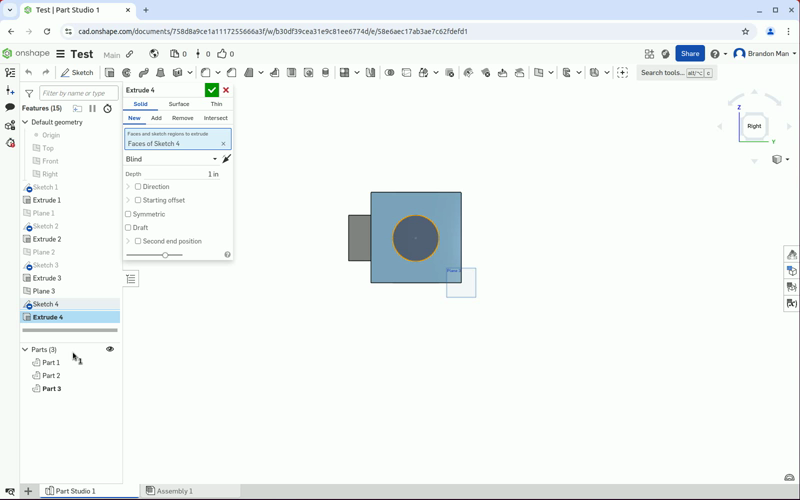
mouse_move(143, 106)
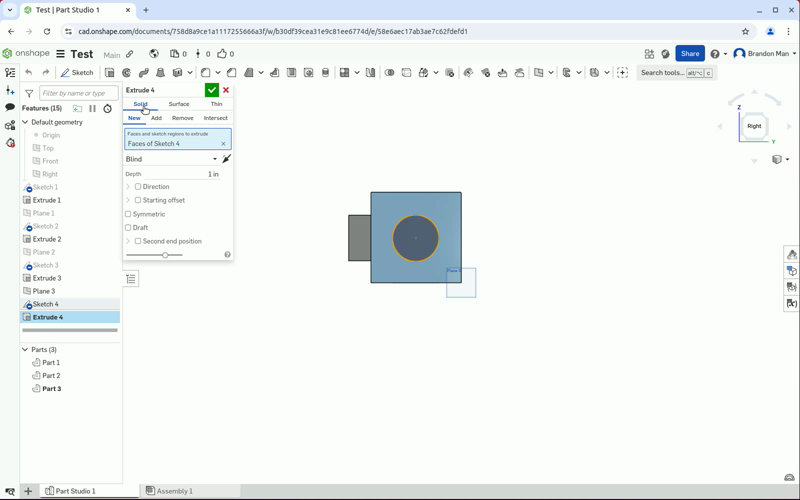
click(143, 106)
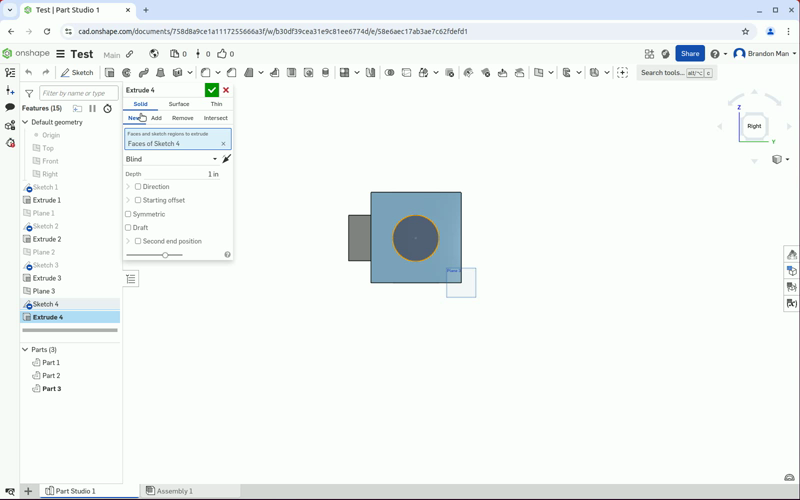
mouse_move(137, 120)
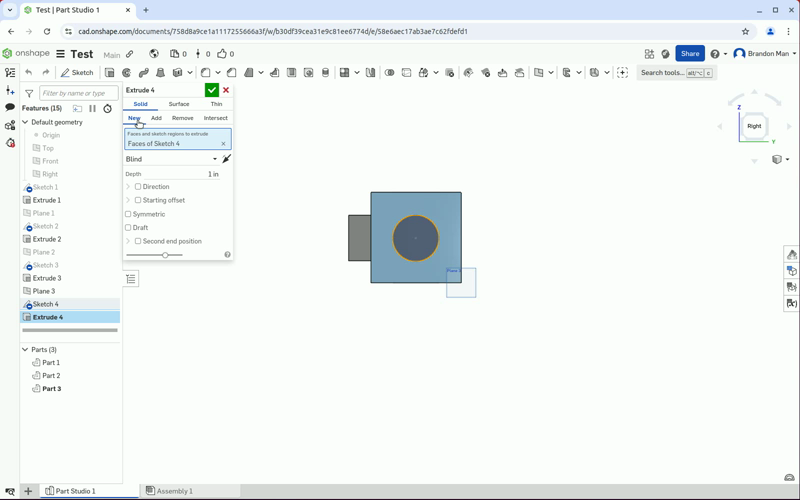
click(137, 120)
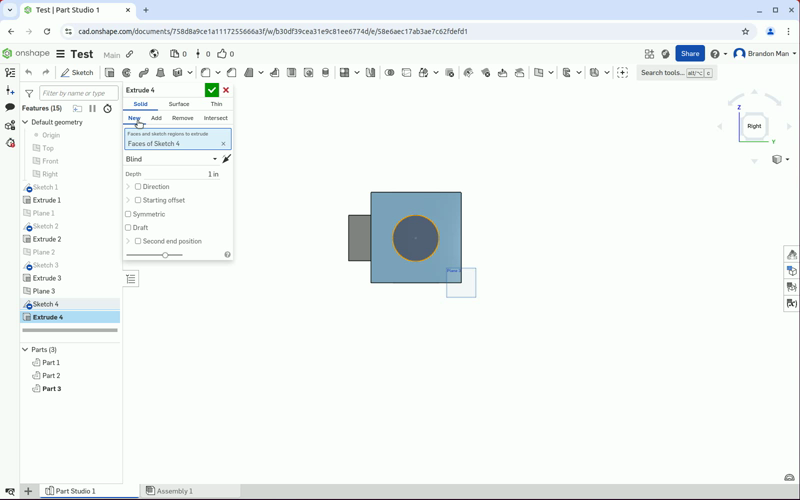
key(tab, 4)
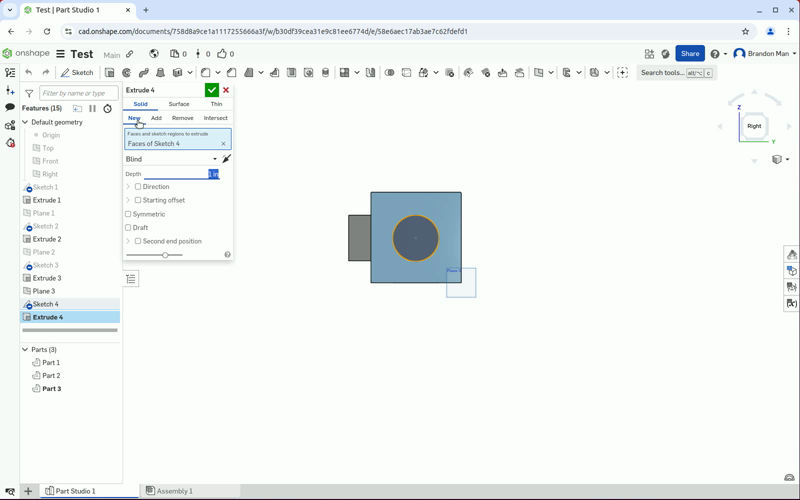
text(4.574)
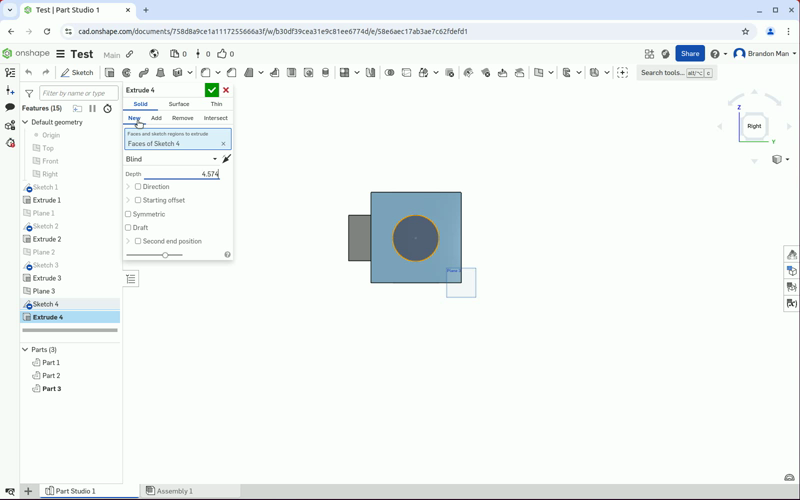
key(enter)
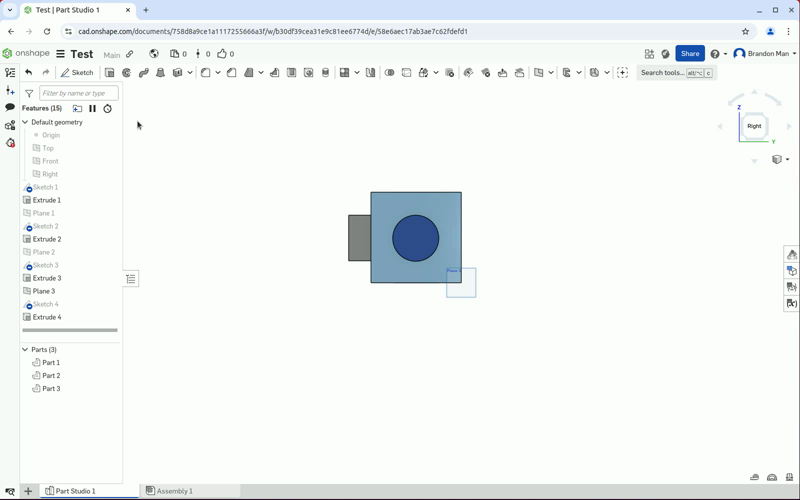
key(shift+h)
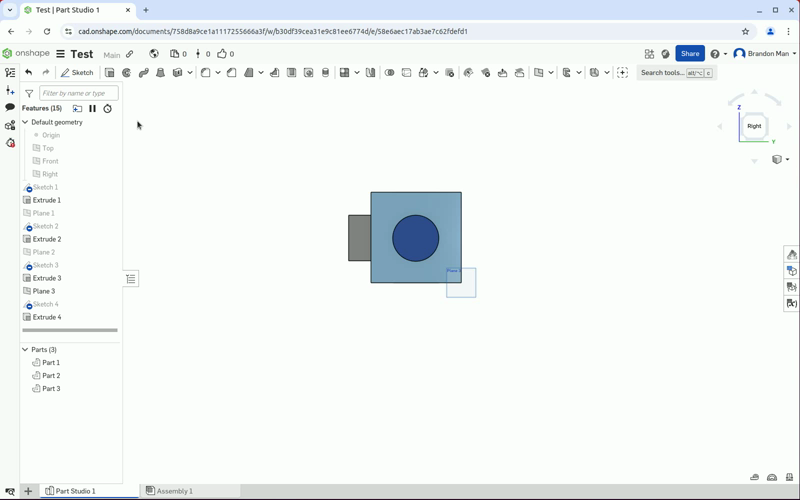
key(shift+h)
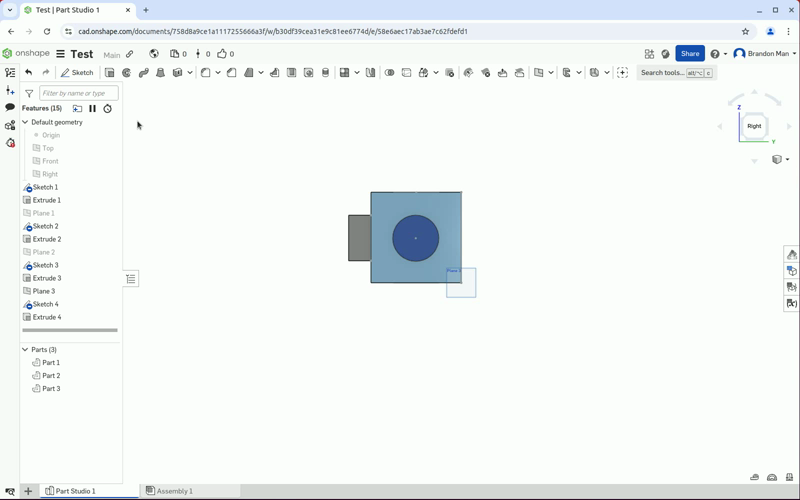
key(shift+7)
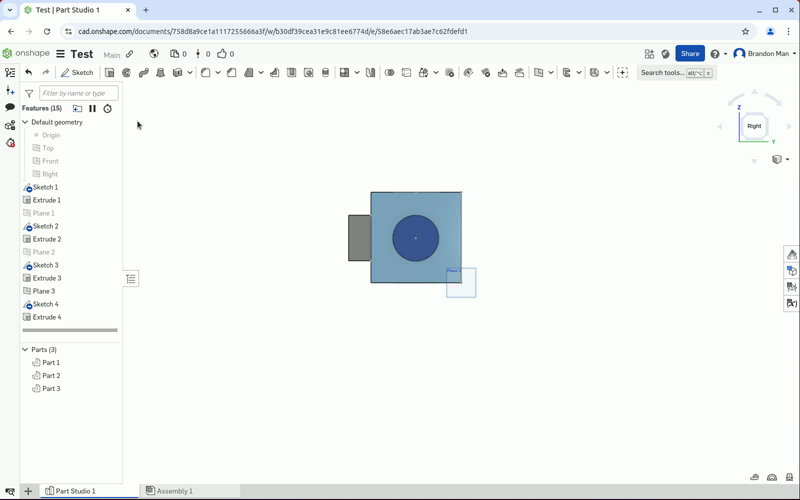
key(right, 2)
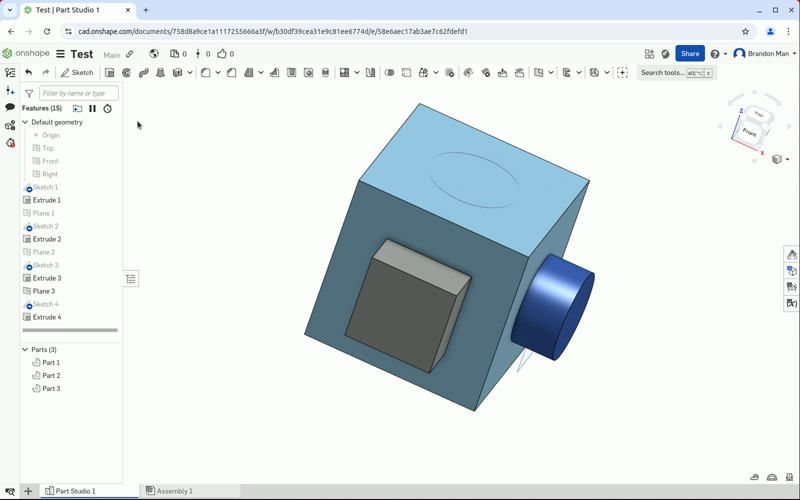
key(down, 2)
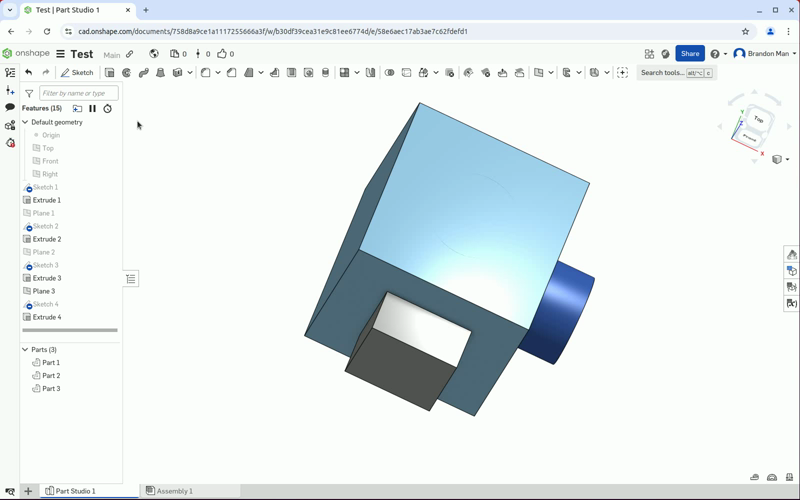
key(up, 2)
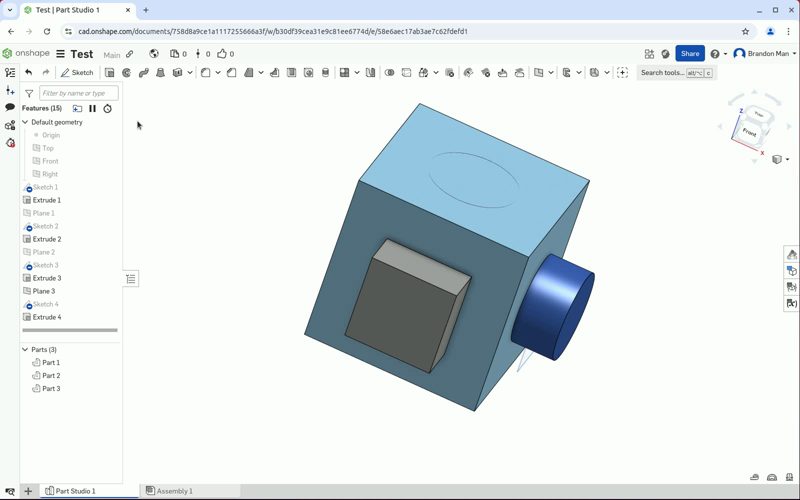
key(left, 2)
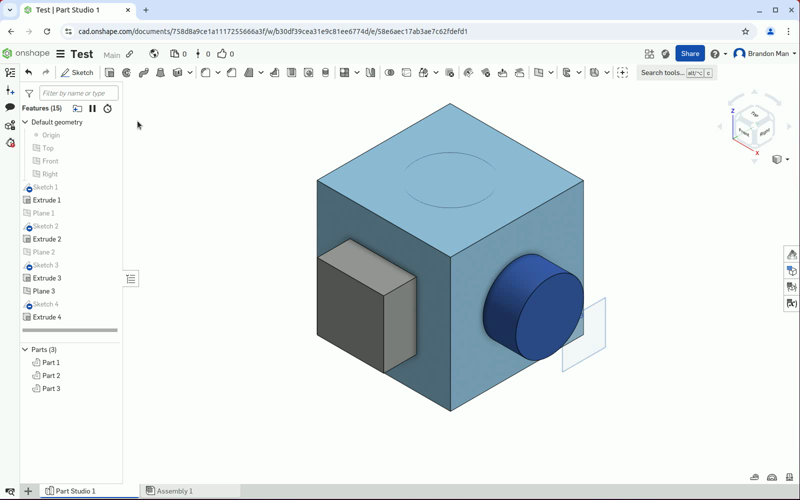
mouse_move(73, 189)
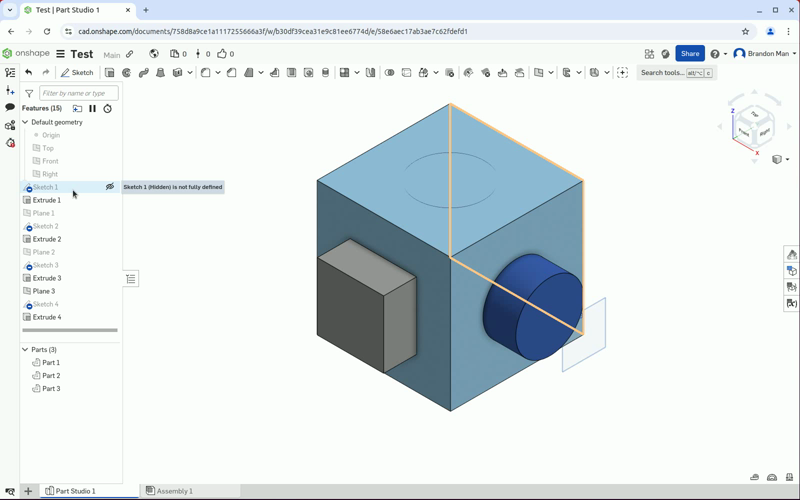
click(73, 189)